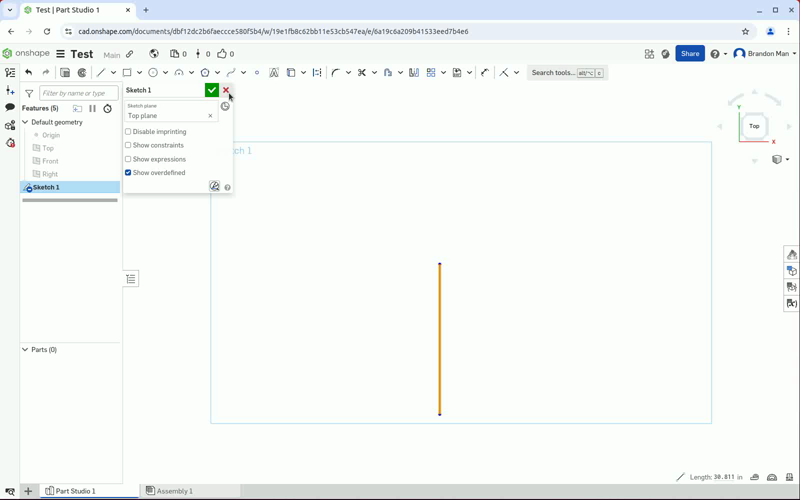
key(shift+h)
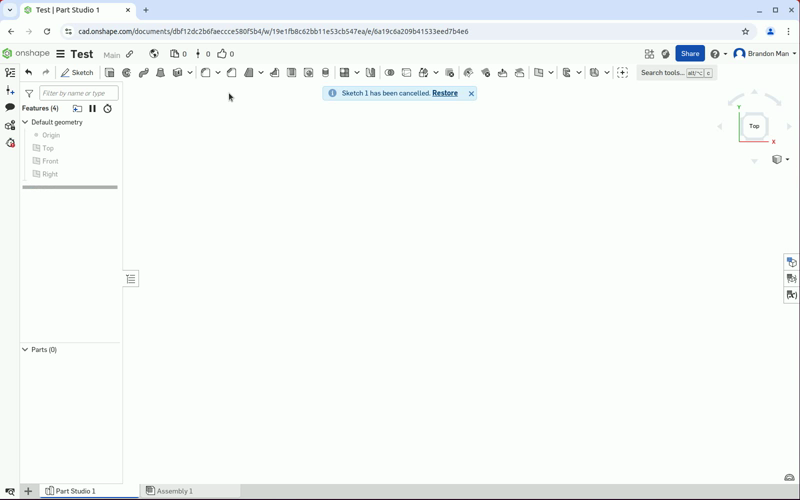
mouse_move(73, 352)
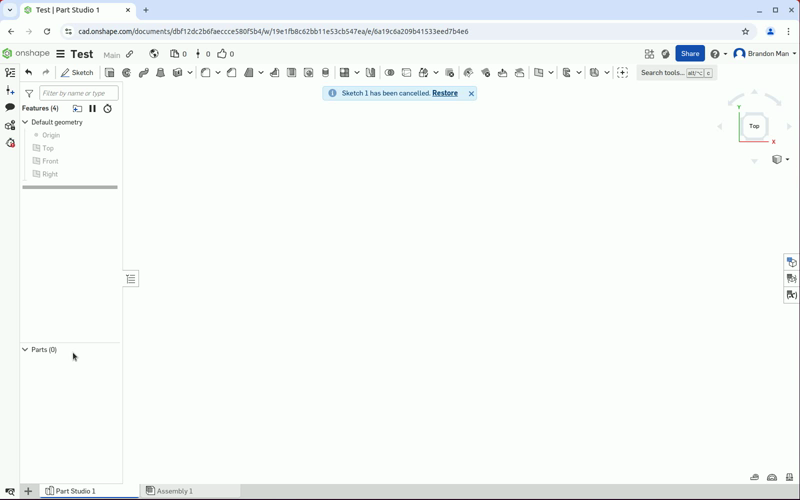
key(y)
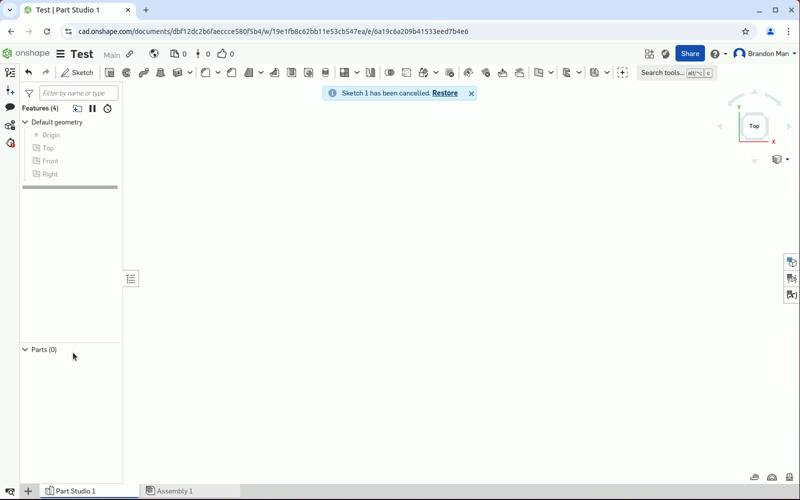
key(shift+p)
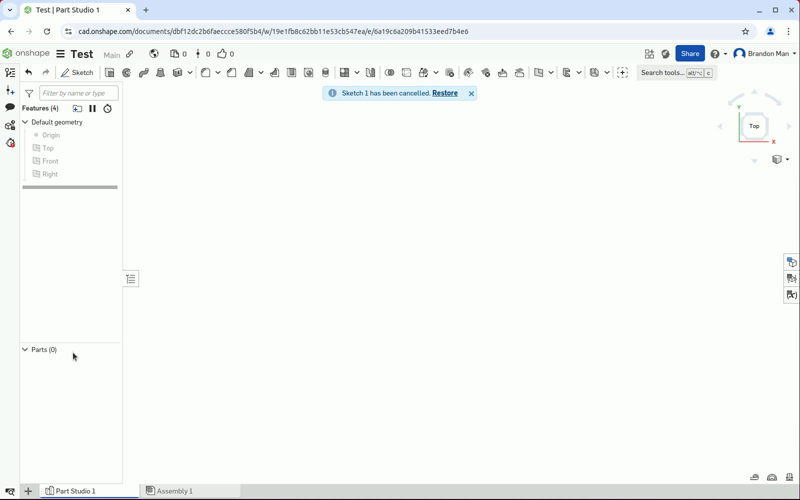
key(space)
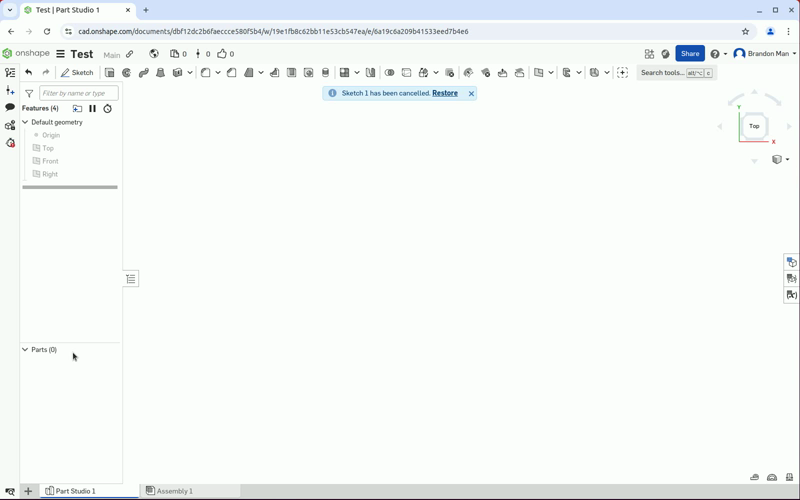
key_down(shift)
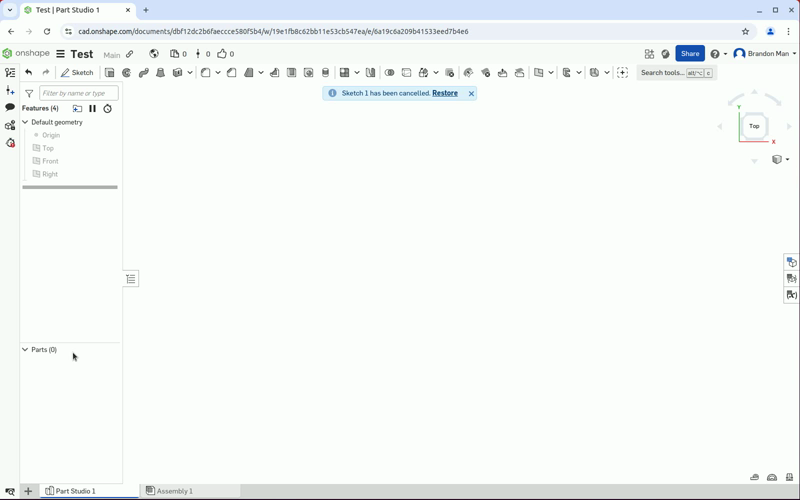
key(up)
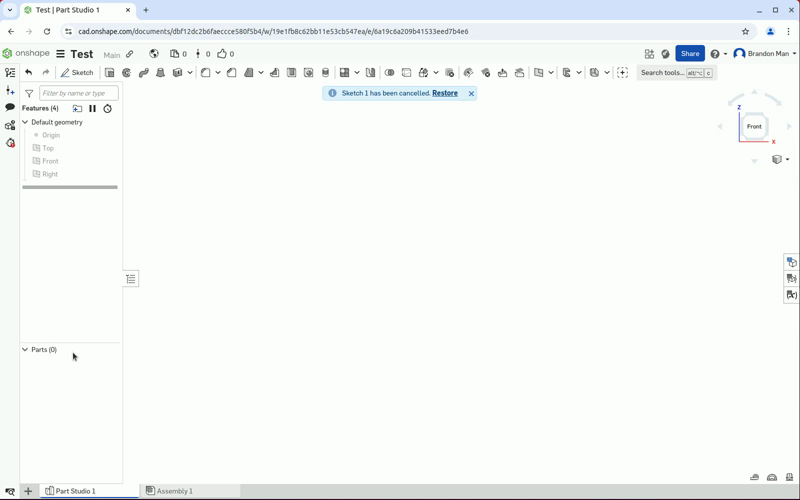
key_up(shift)
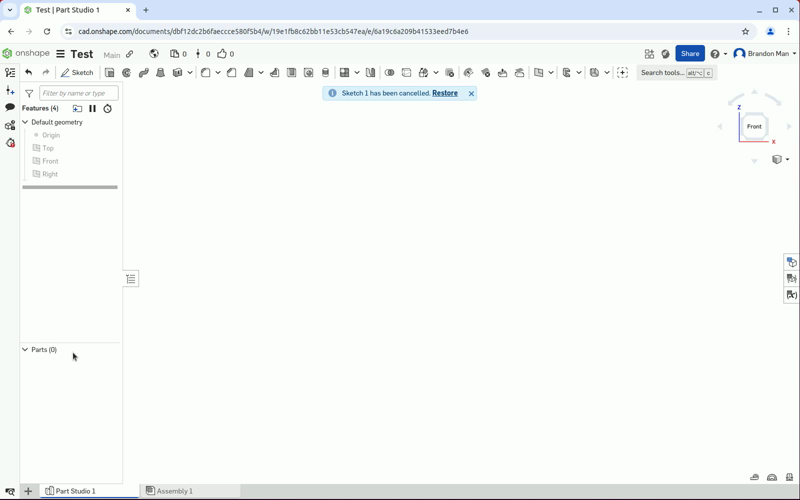
mouse_move(73, 352)
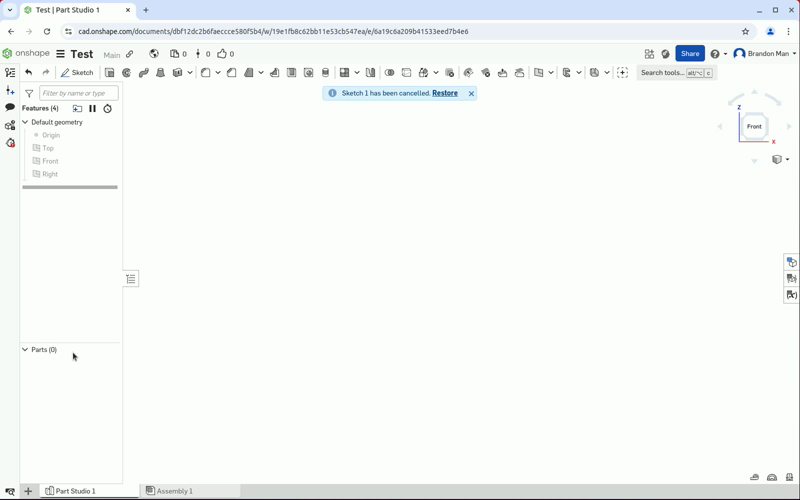
key(shift+y)
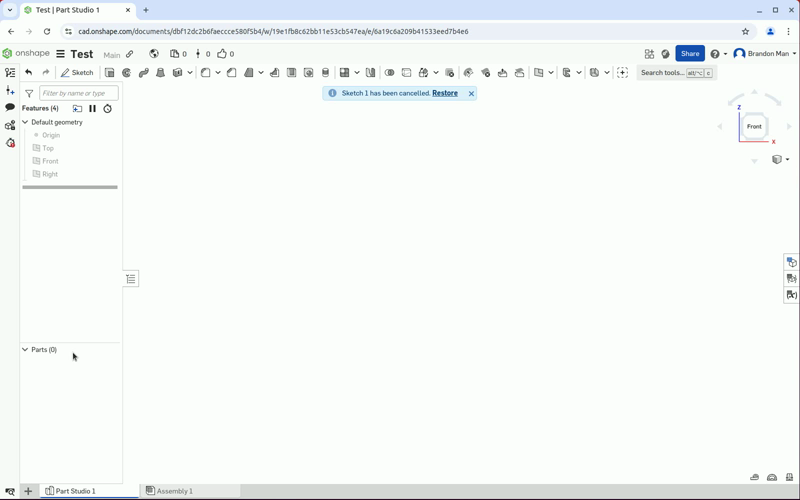
key(shift+s)
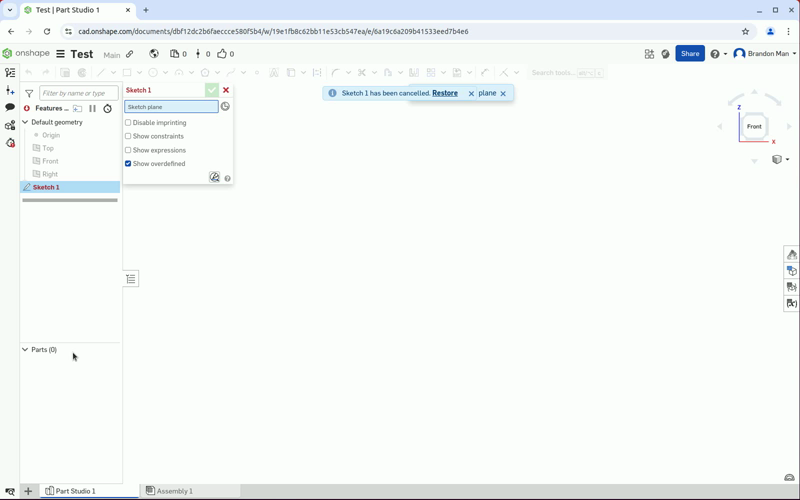
mouse_move(73, 163)
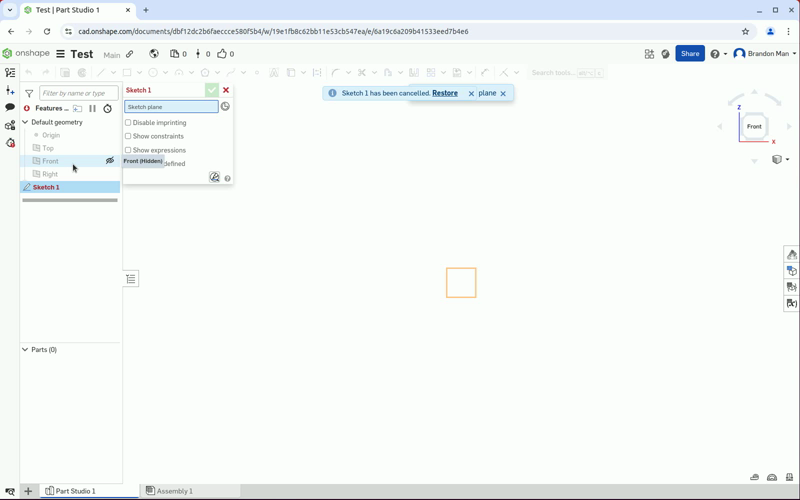
click(73, 163)
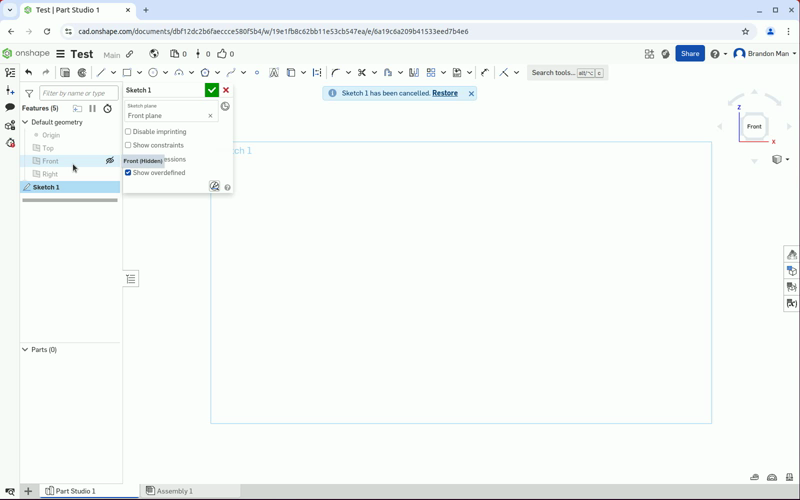
mouse_move(73, 352)
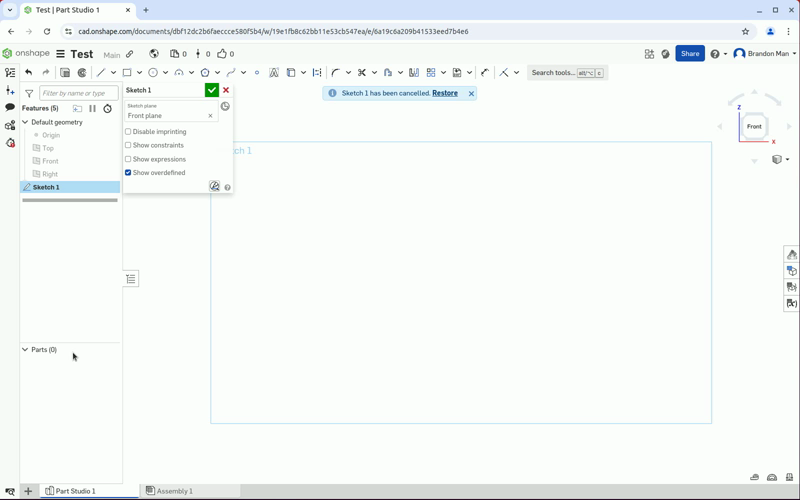
key(y)
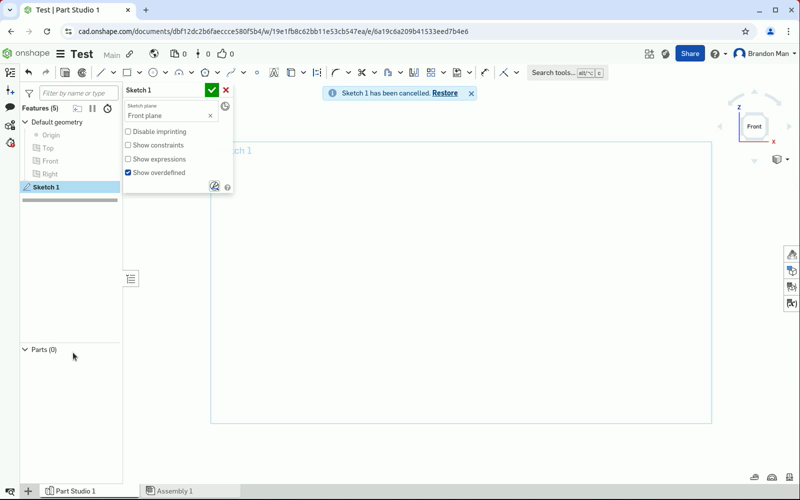
key(l)
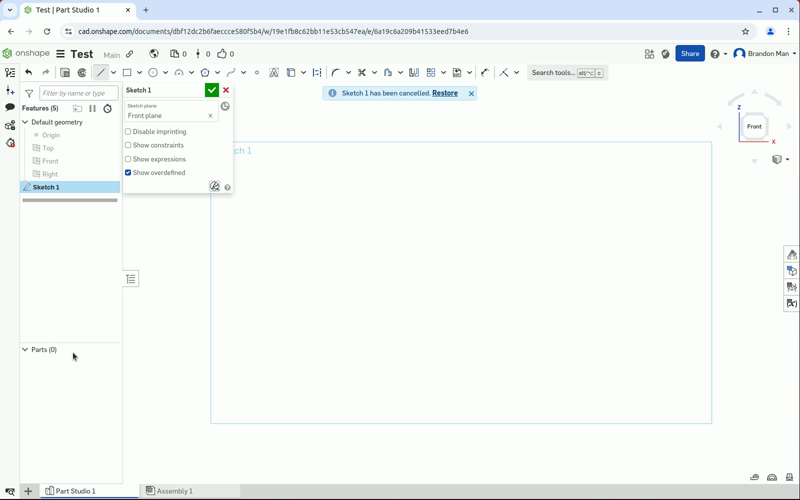
key_down(shift)
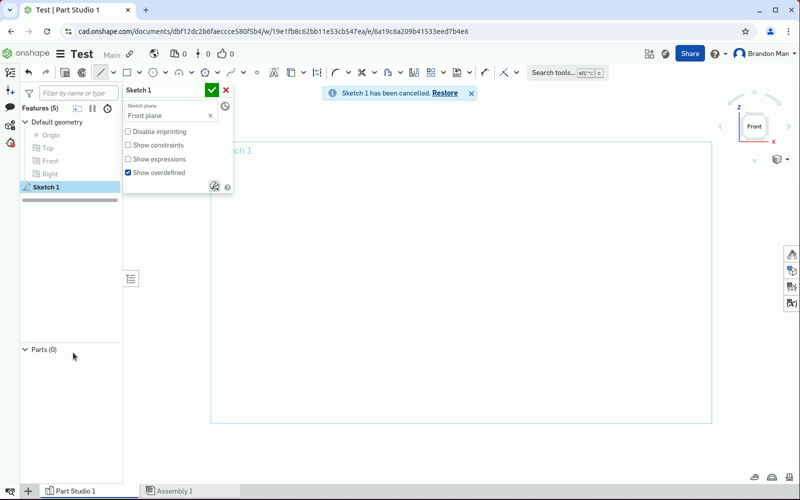
mouse_move(348, 373)
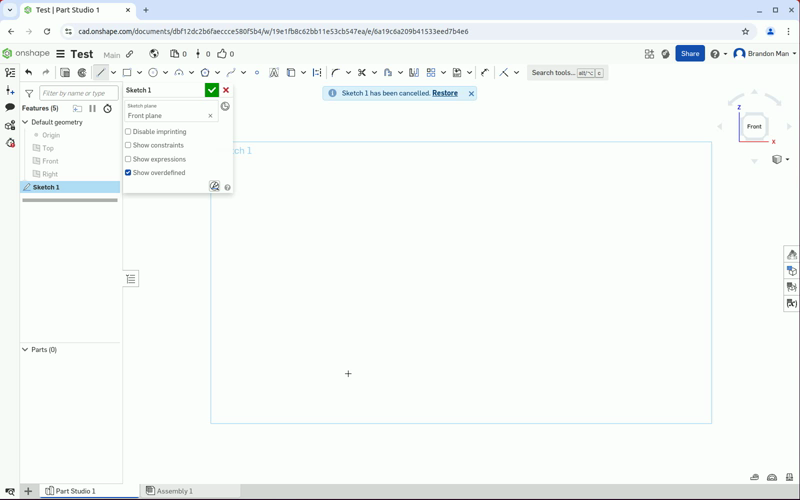
click(348, 373)
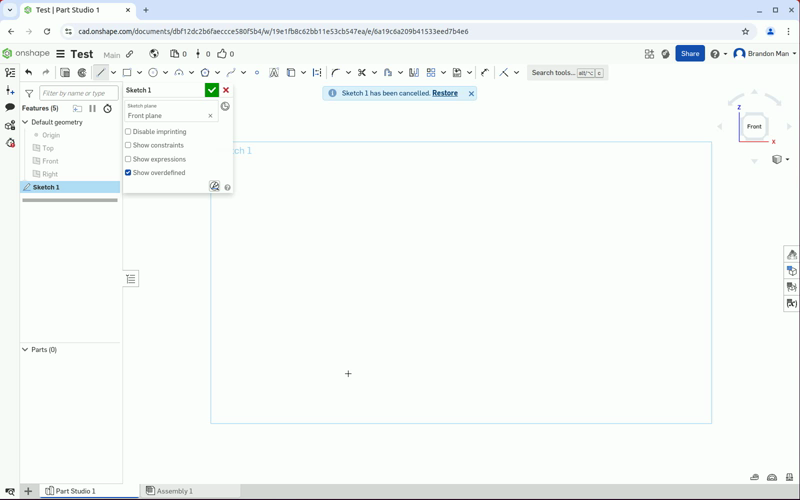
key_up(shift)
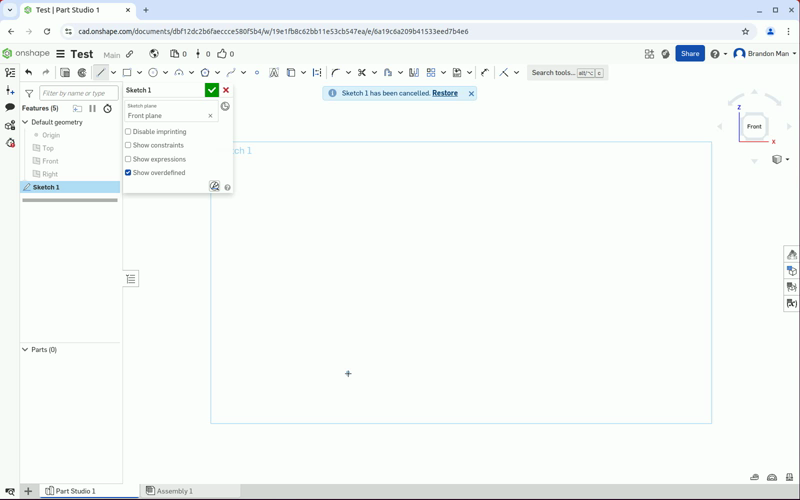
key_down(shift)
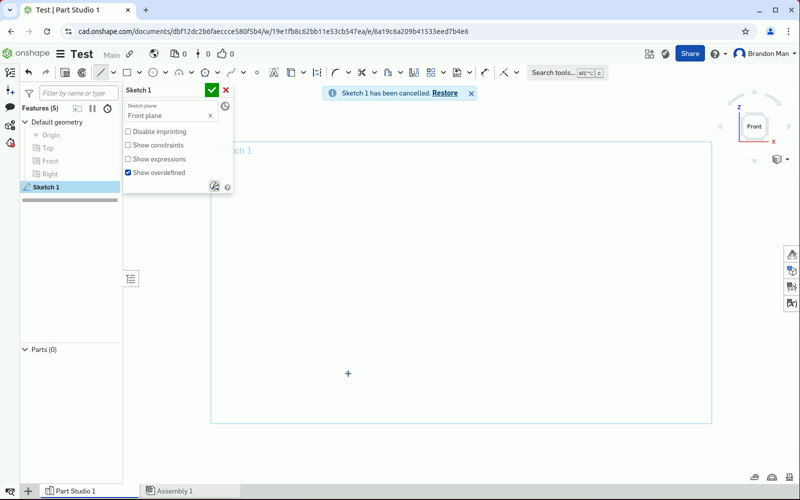
mouse_move(572, 373)
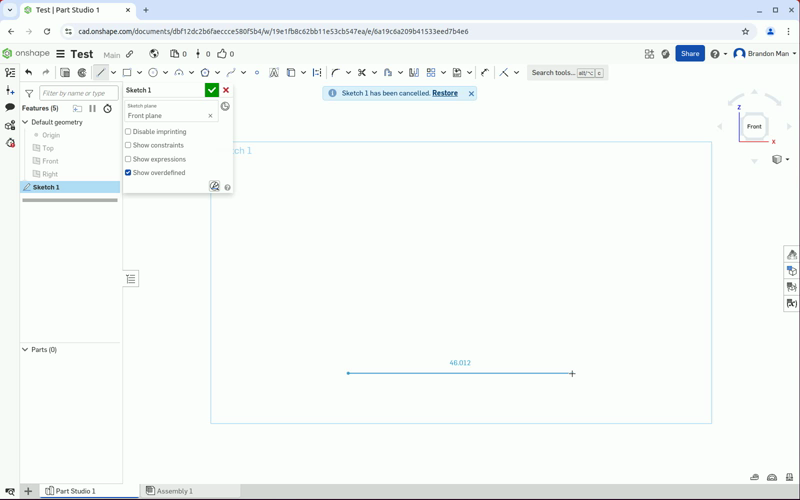
click(572, 373)
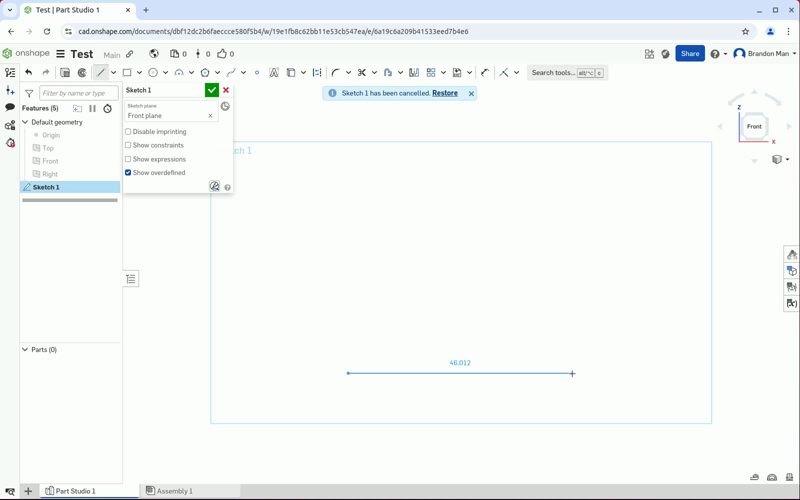
key_up(shift)
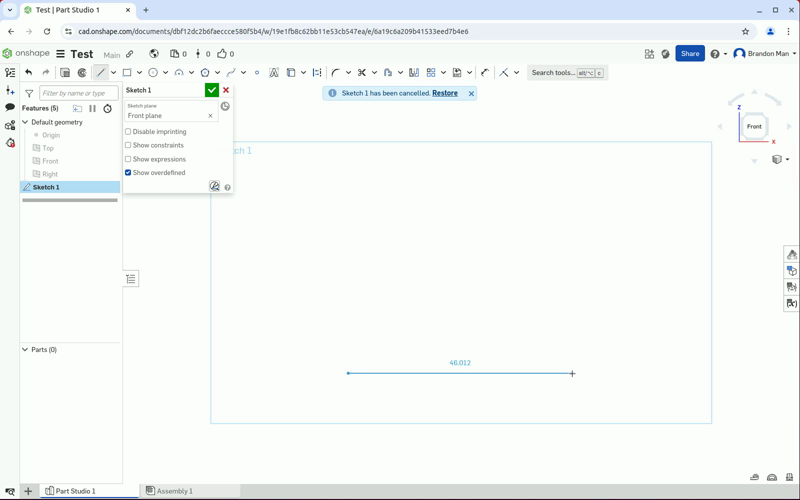
key_down(shift)
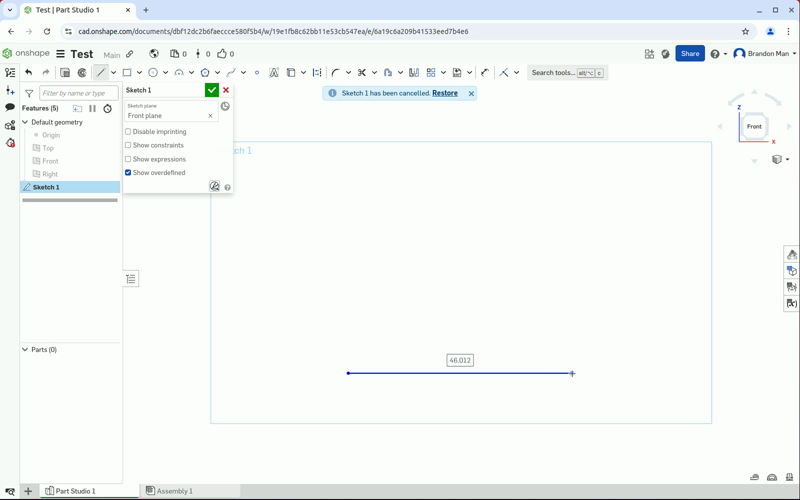
mouse_move(572, 194)
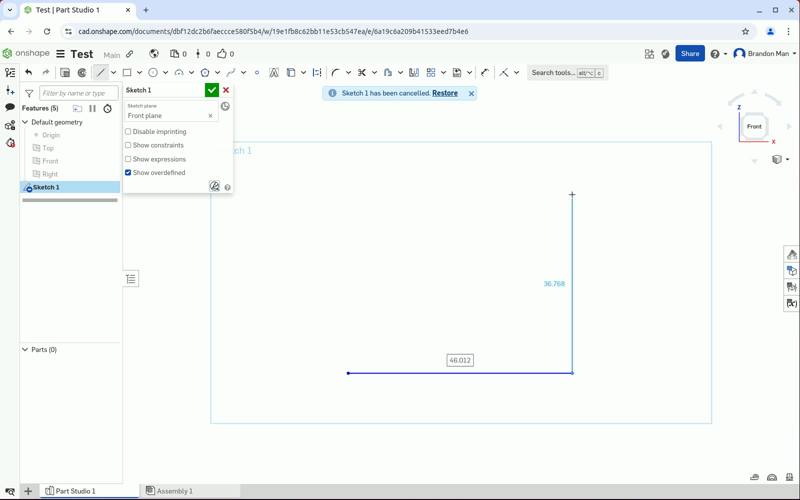
click(572, 194)
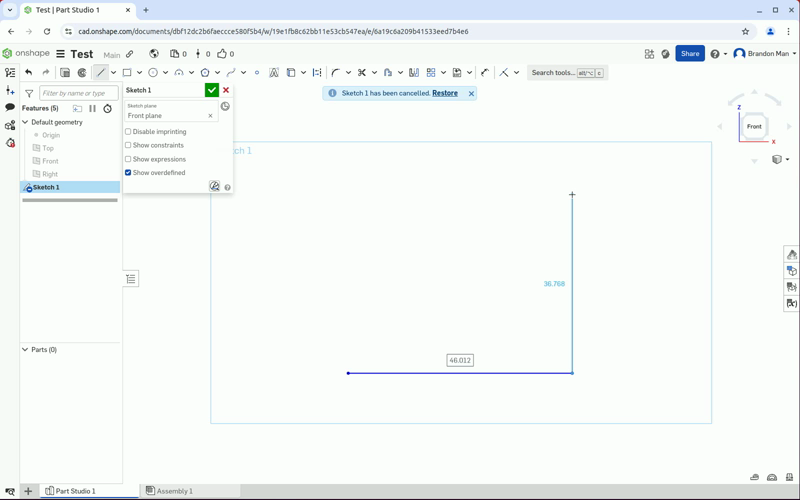
key_up(shift)
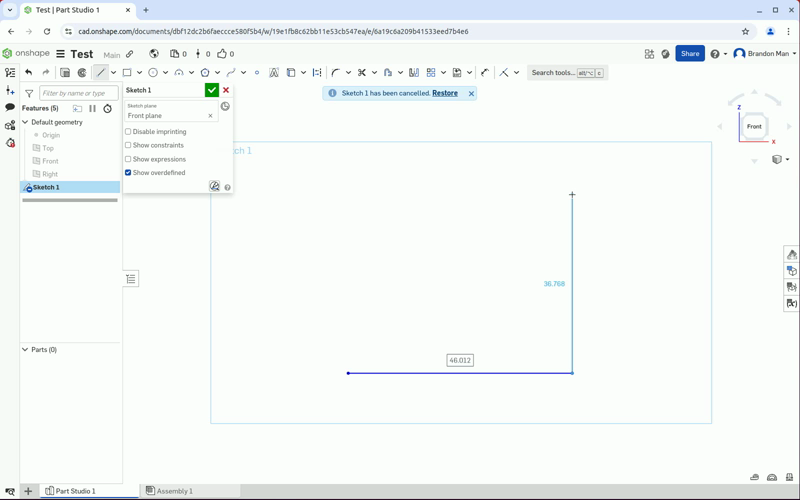
key_down(shift)
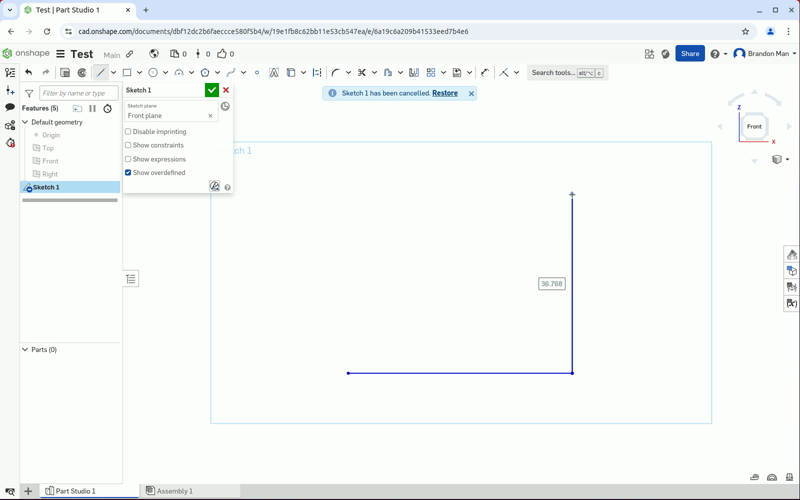
mouse_move(348, 194)
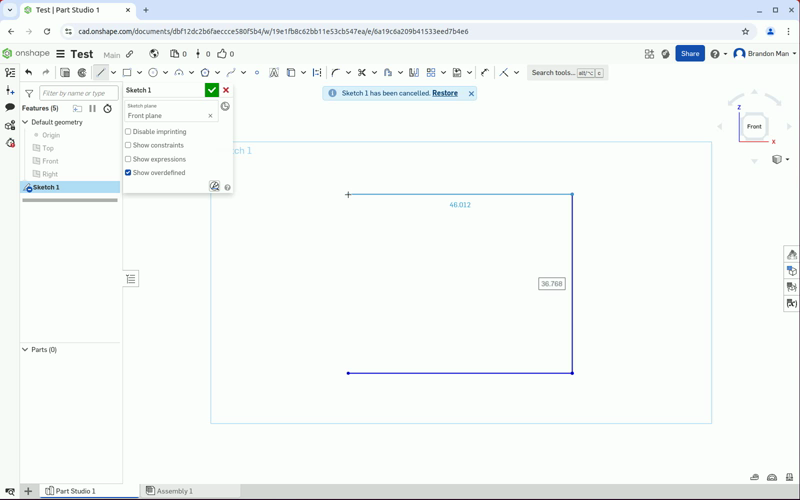
click(348, 194)
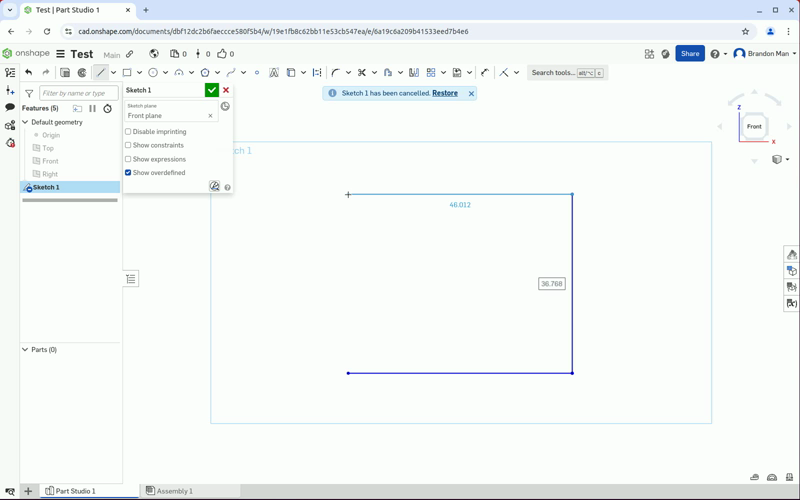
key_up(shift)
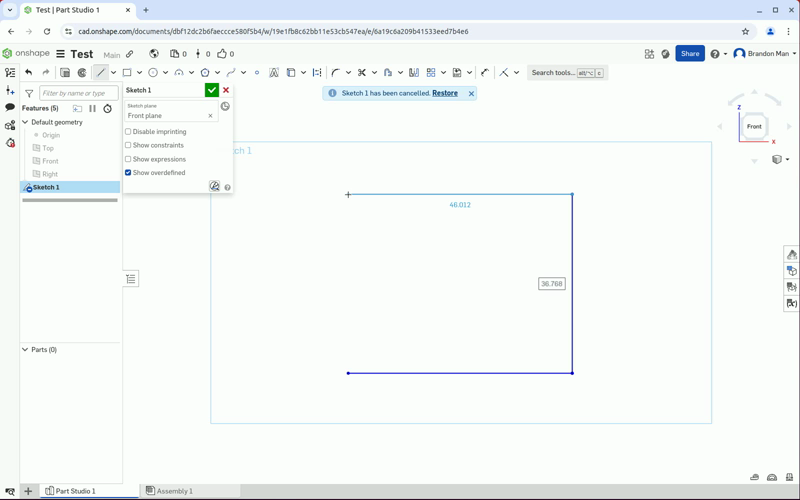
key_down(shift)
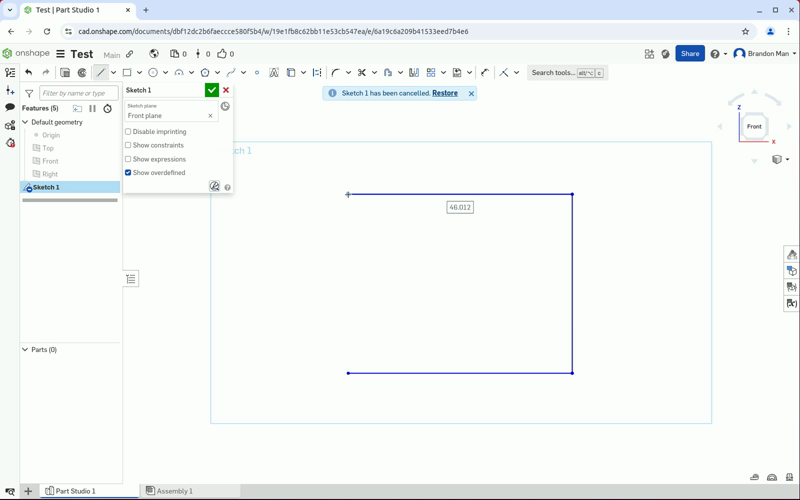
mouse_move(348, 373)
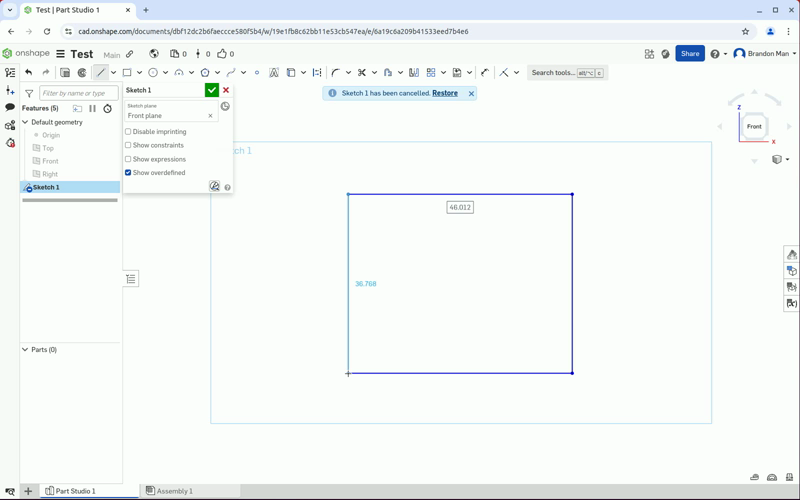
key_up(shift)
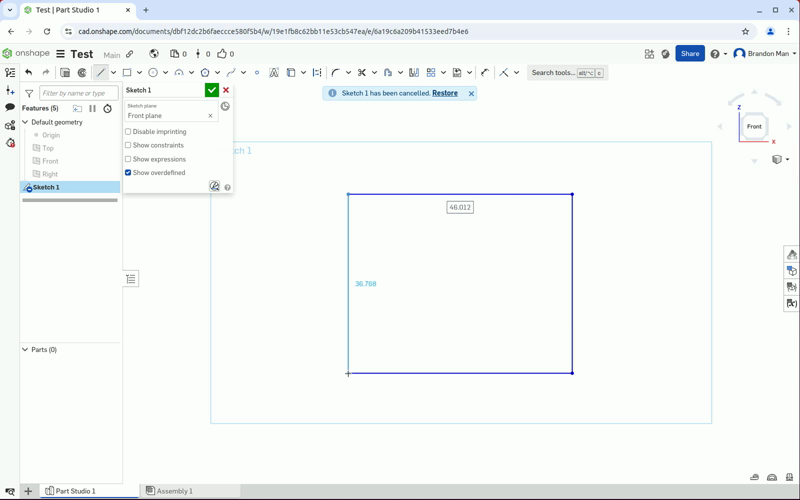
click(348, 373)
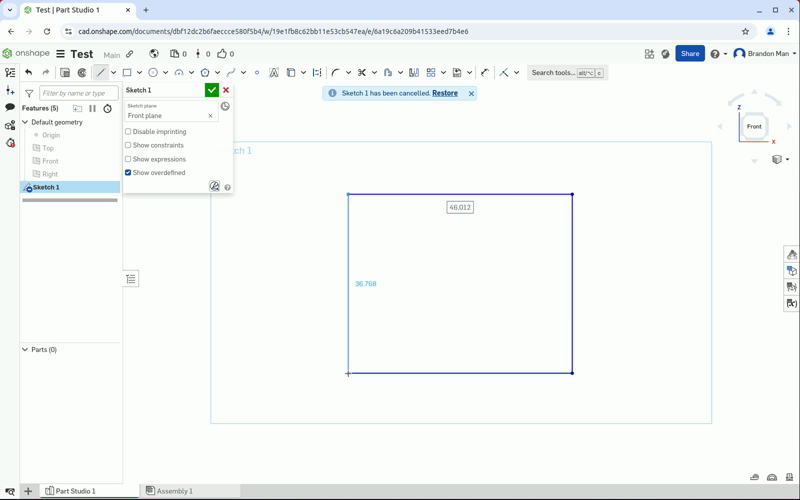
key(esc)
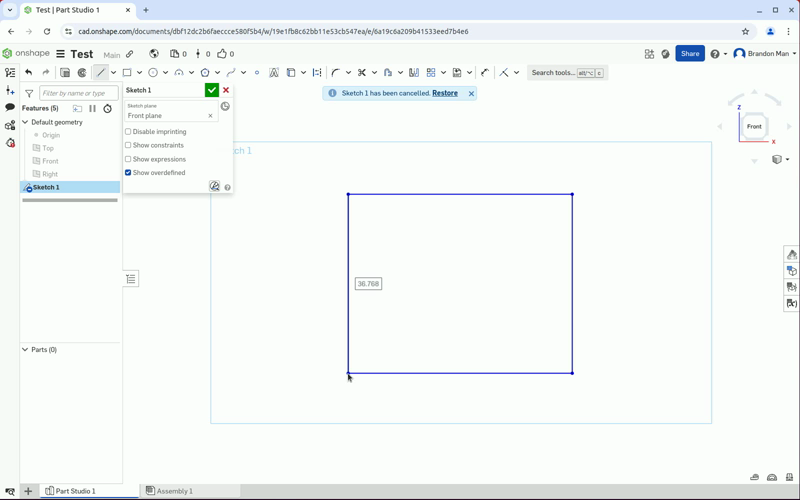
mouse_move(515, 345)
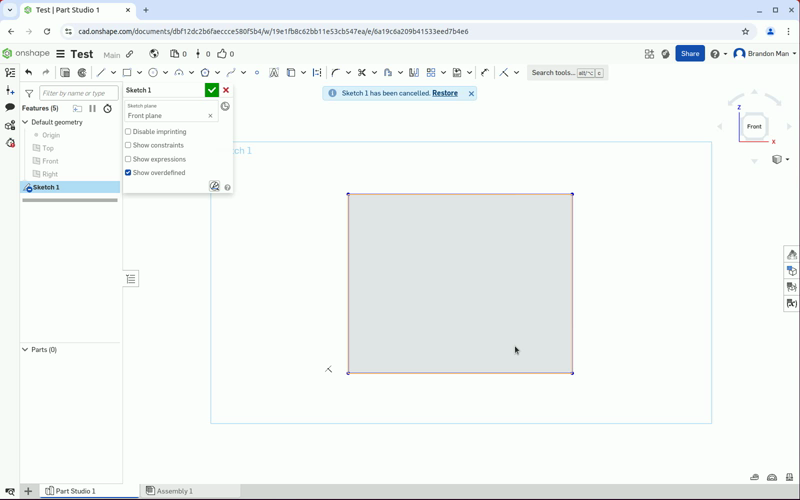
click(515, 345)
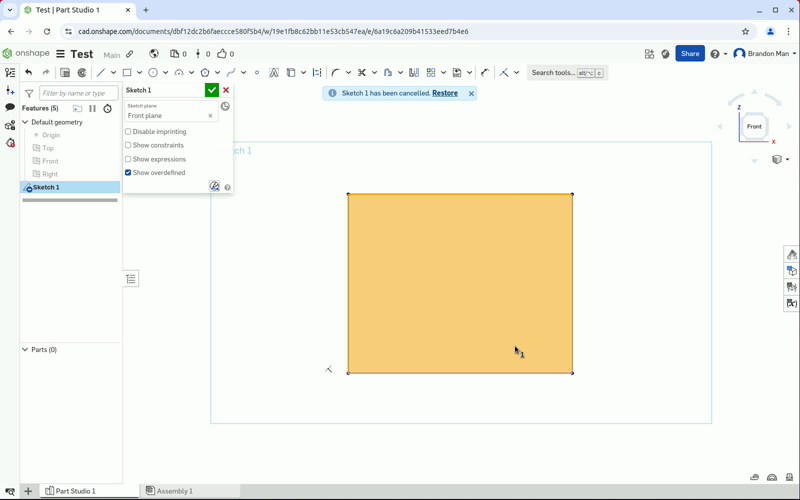
mouse_move(73, 352)
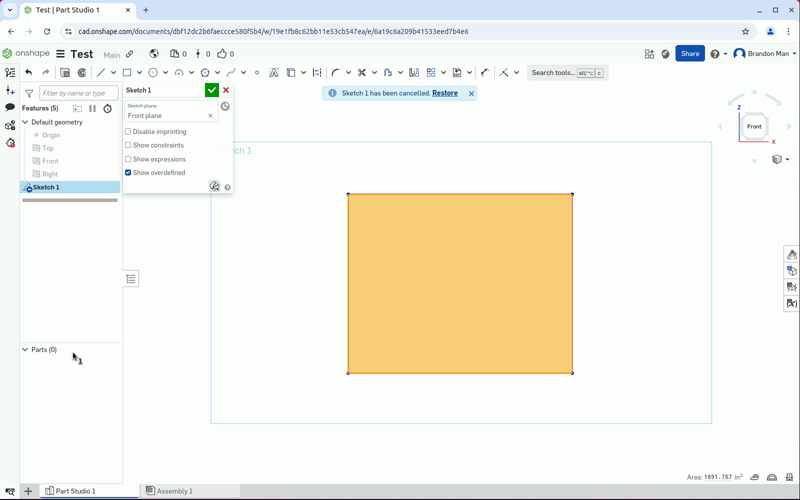
key(shift+y)
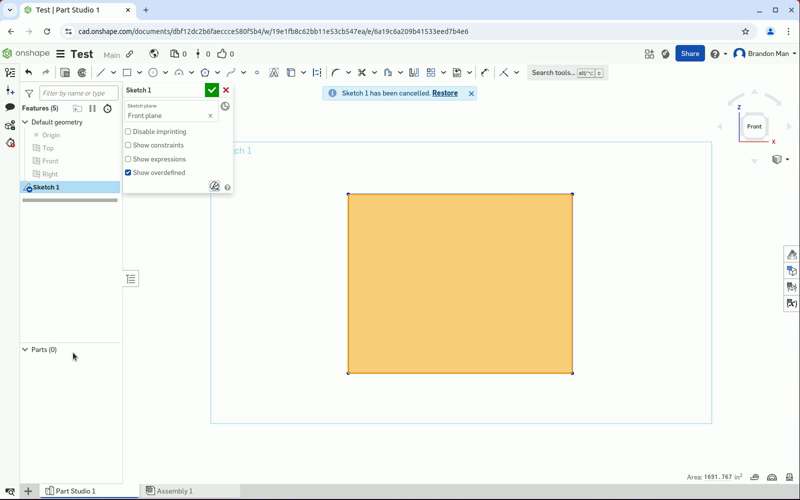
key(shift+e)
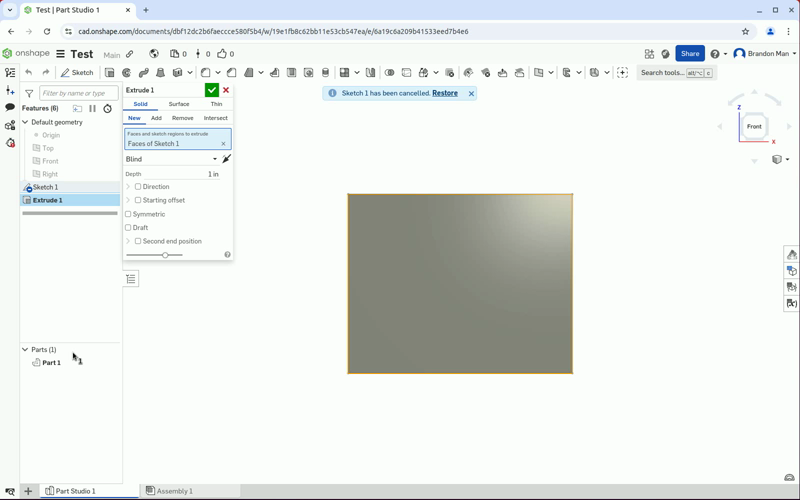
mouse_move(143, 106)
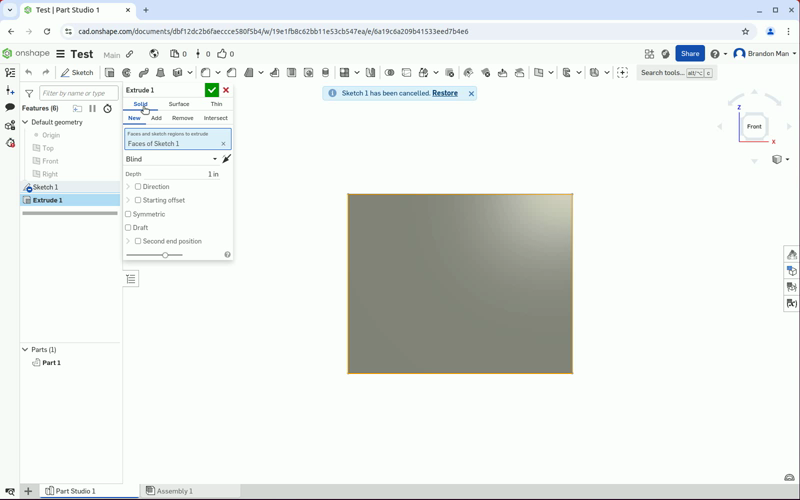
click(143, 106)
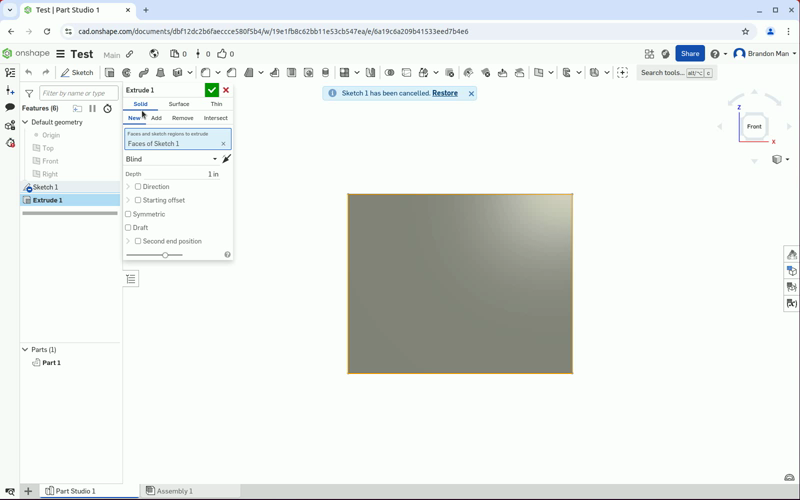
mouse_move(137, 120)
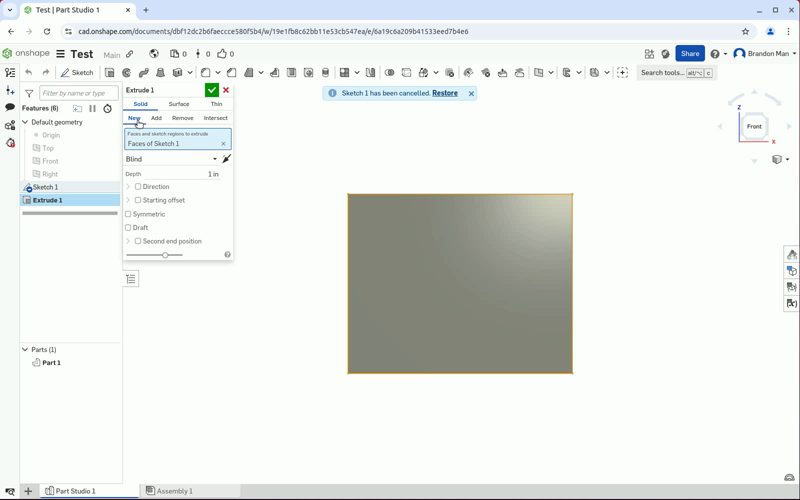
click(137, 120)
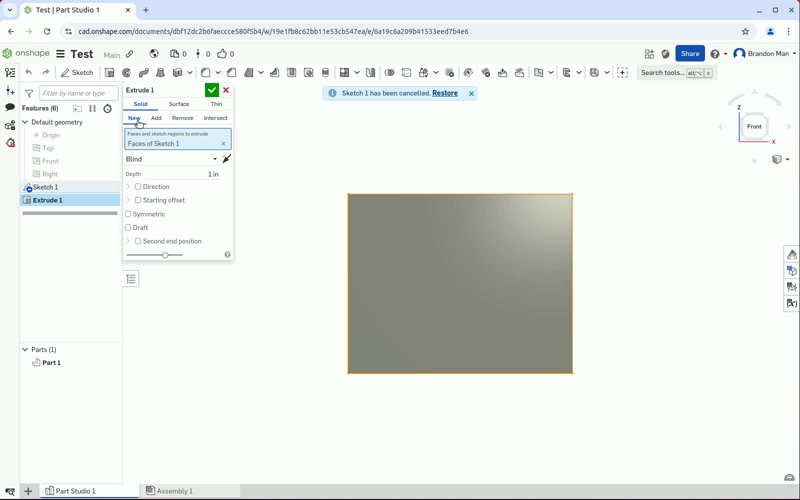
key(tab, 4)
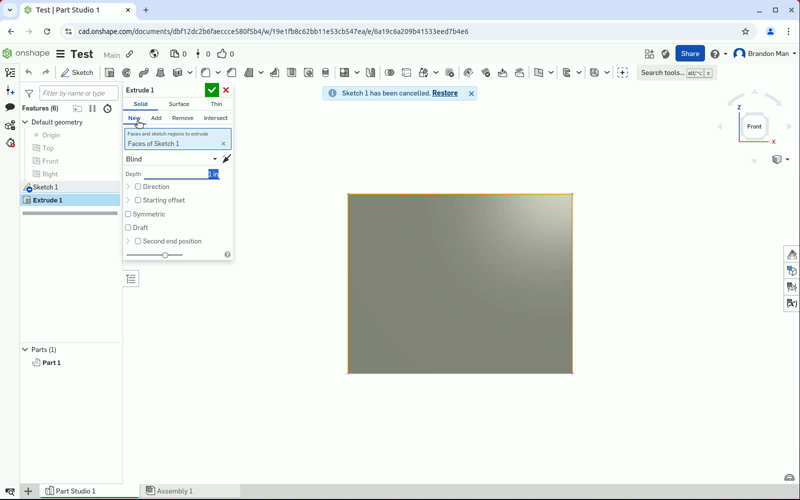
text(6.981)
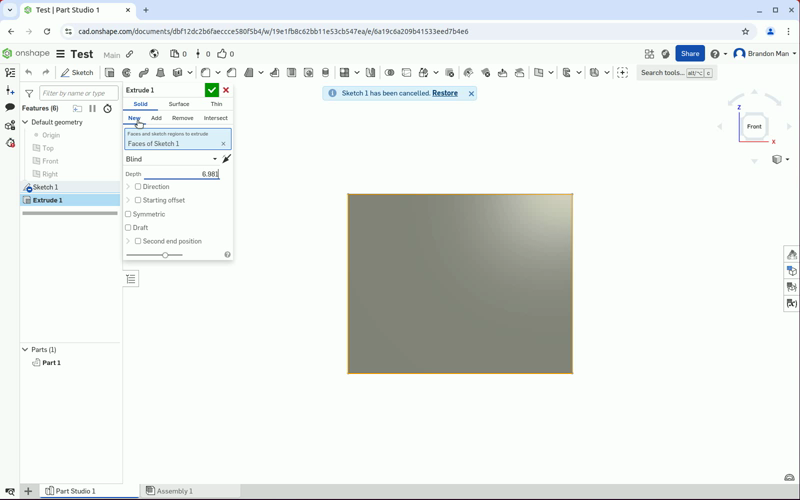
key(enter)
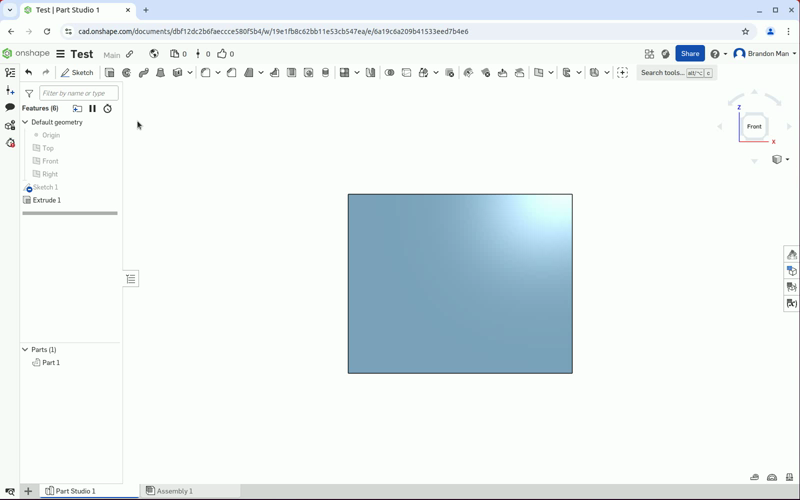
key(shift+h)
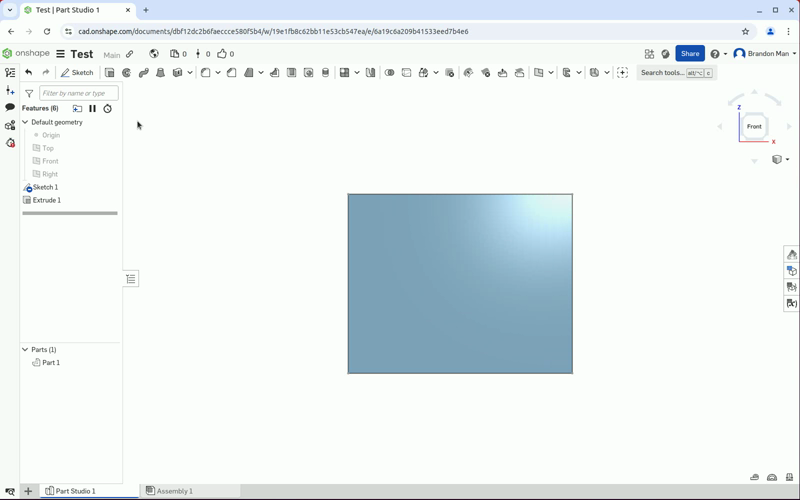
key(shift+h)
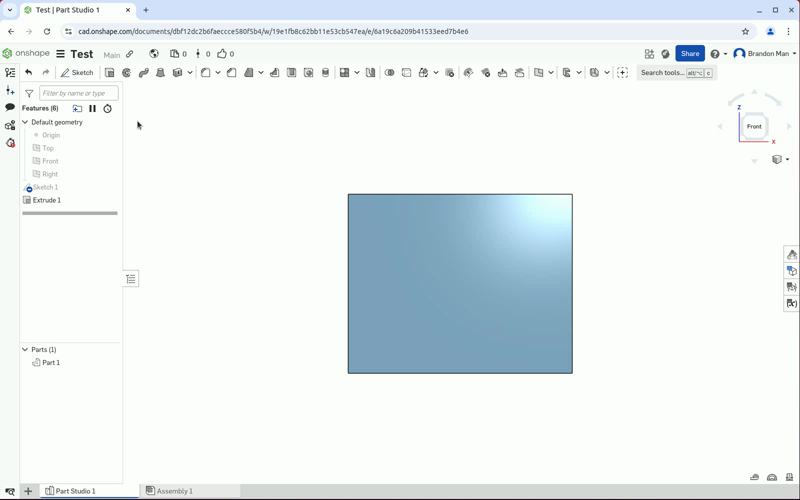
mouse_move(73, 189)
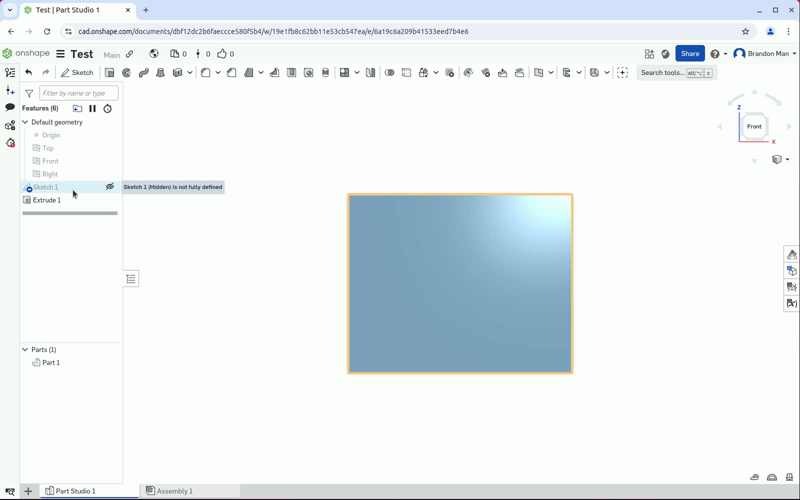
click(73, 189)
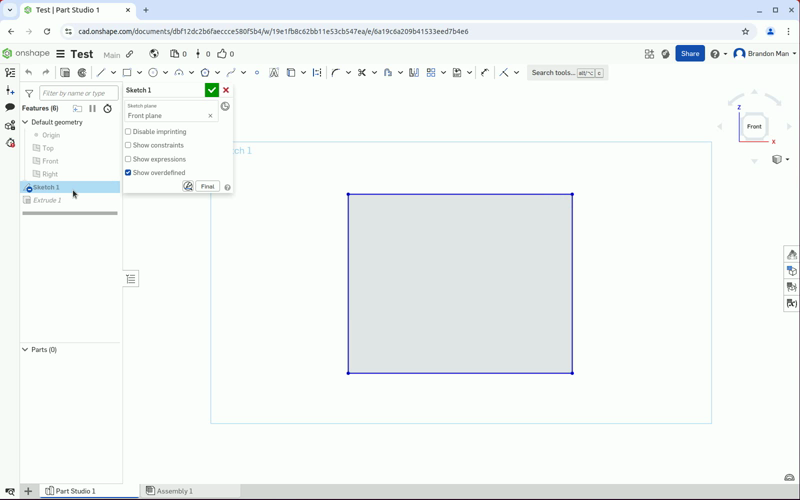
mouse_move(229, 92)
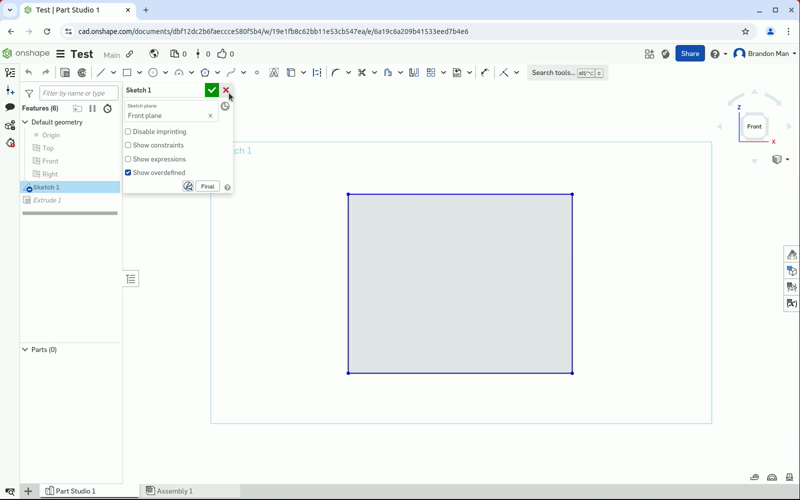
click(229, 92)
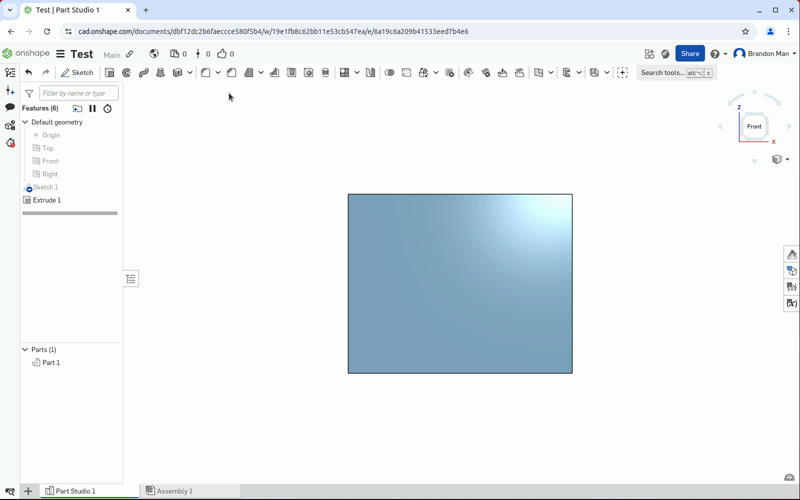
mouse_move(541, 75)
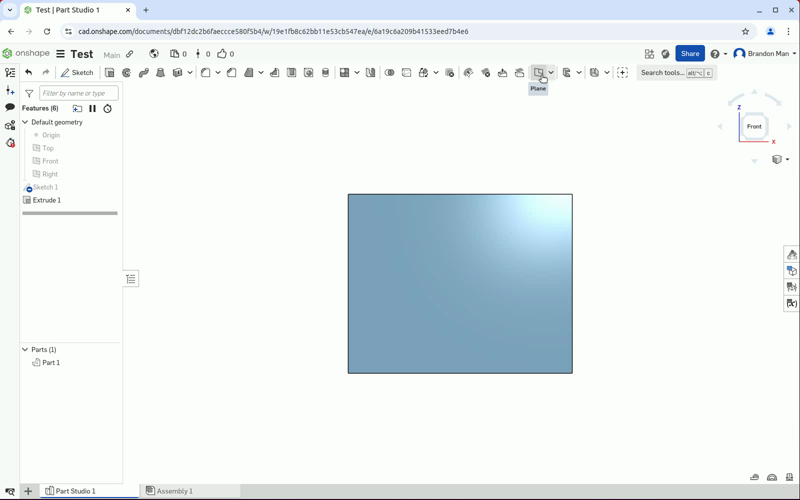
click(541, 75)
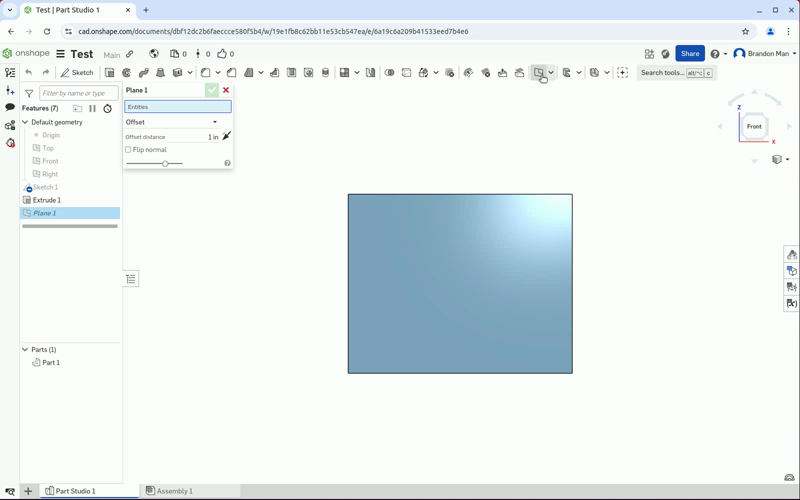
mouse_move(73, 163)
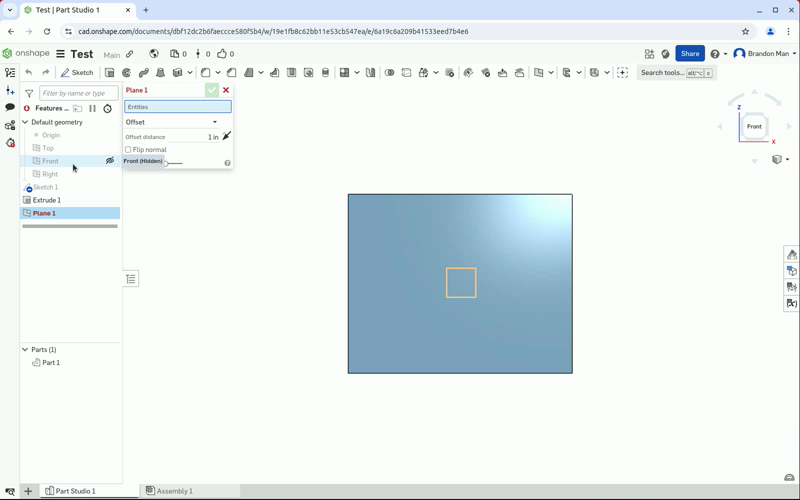
click(73, 163)
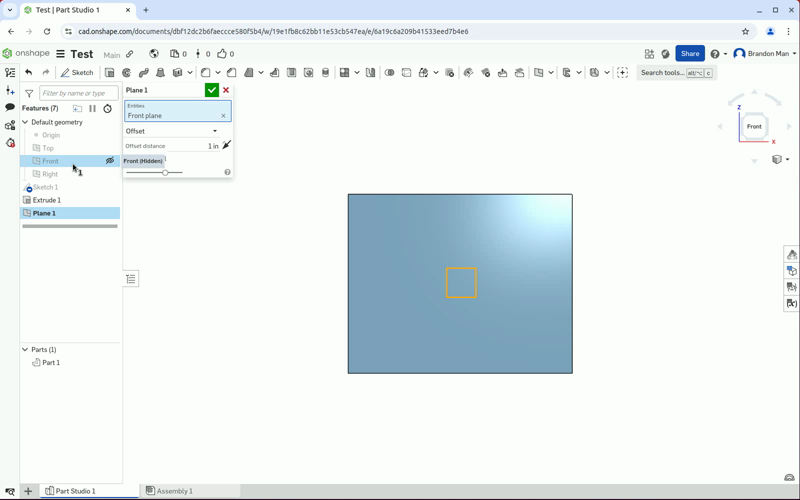
key(tab, 2)
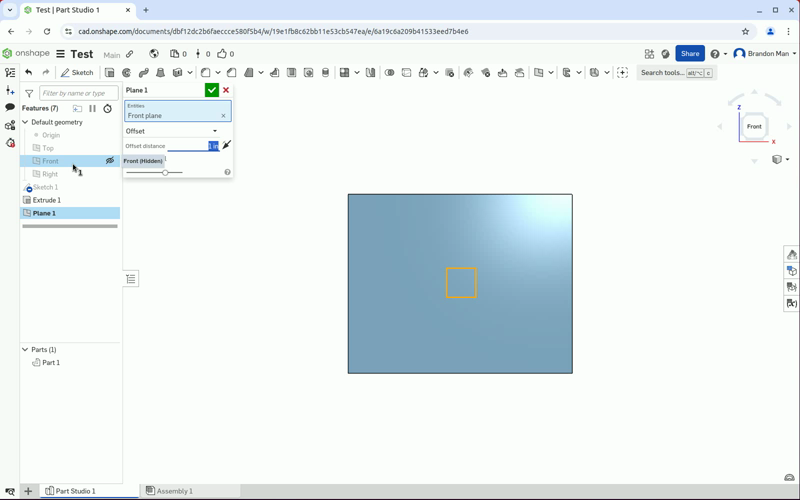
text(6.994)
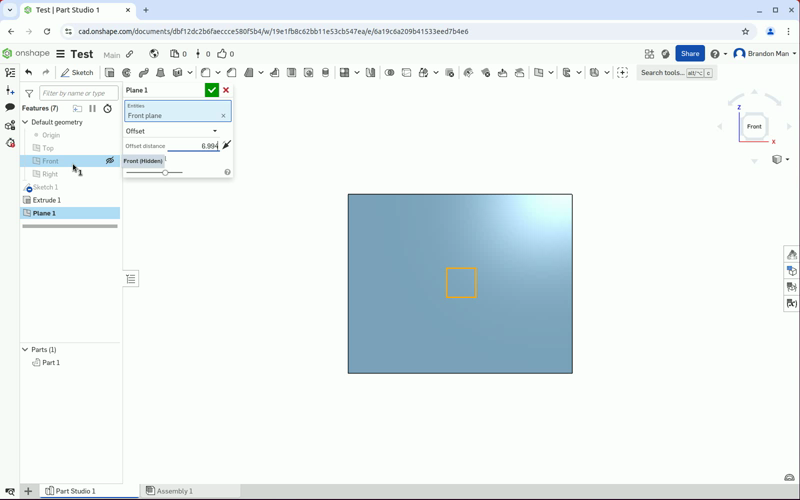
key(enter, 2)
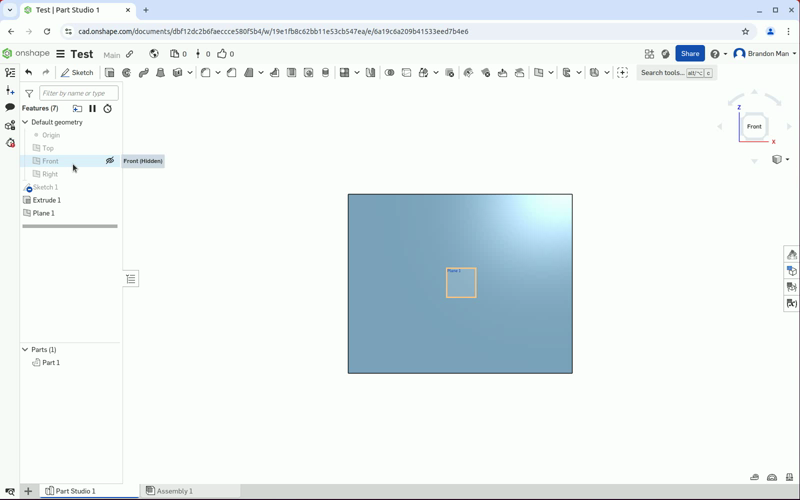
key(shift+s)
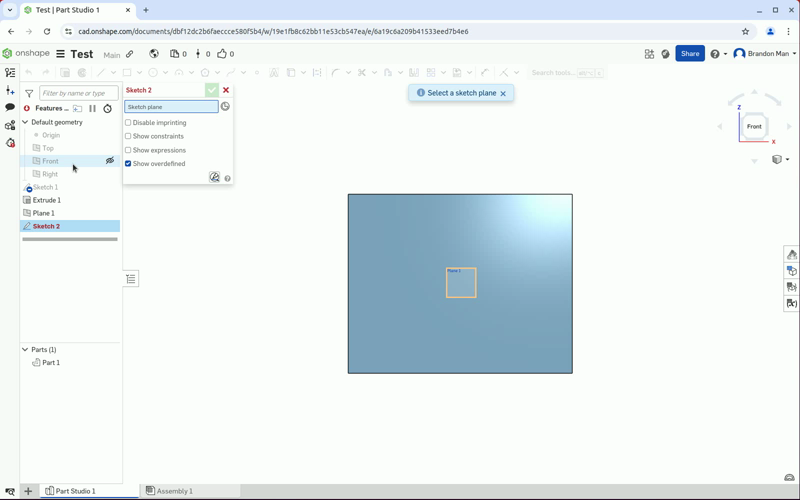
mouse_move(73, 215)
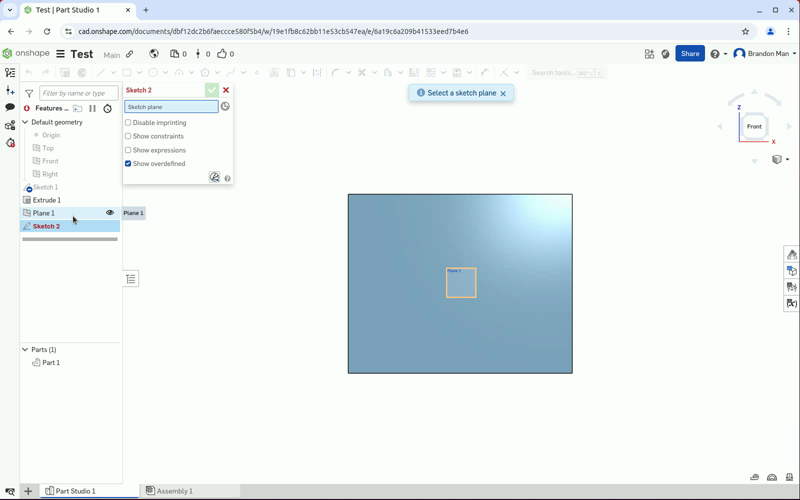
click(73, 215)
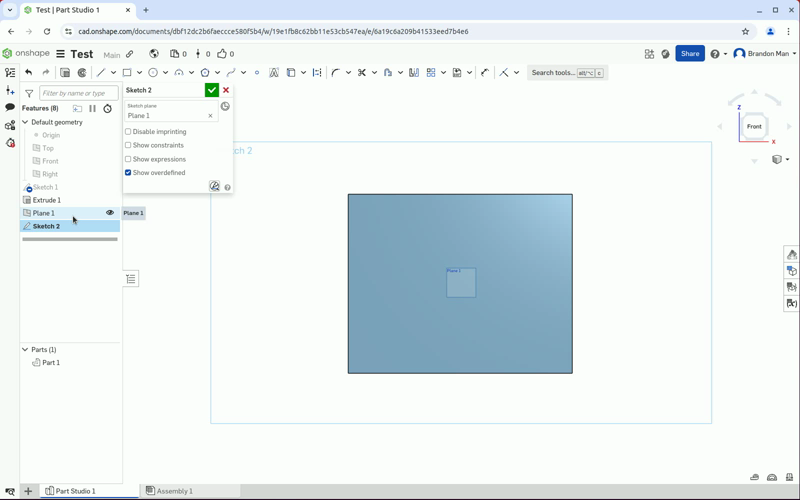
mouse_move(73, 352)
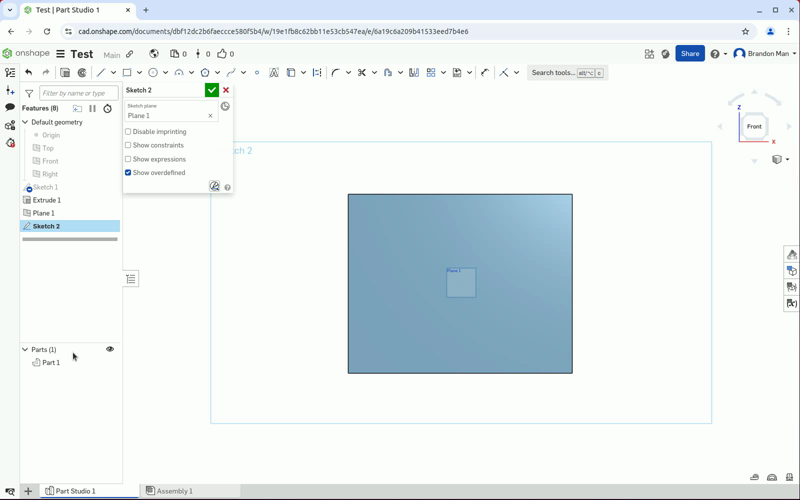
key(y)
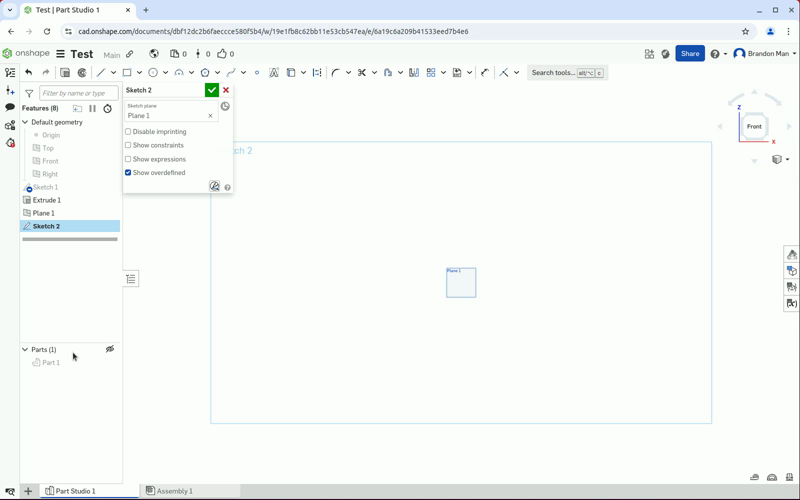
key(c)
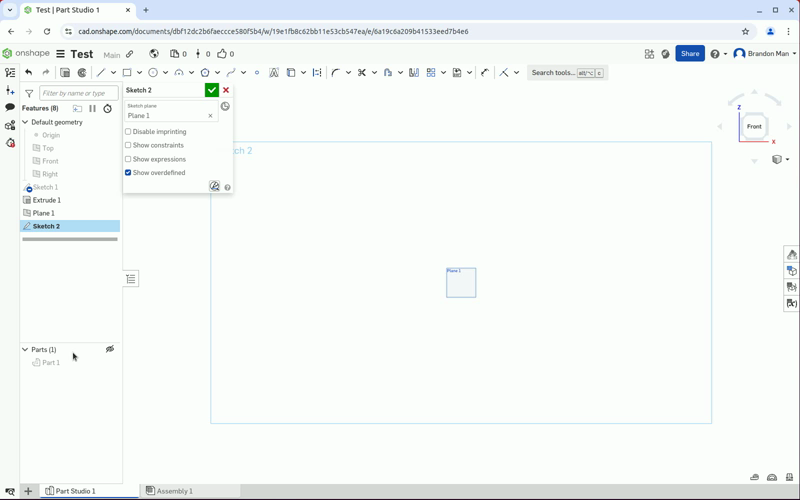
key_down(shift)
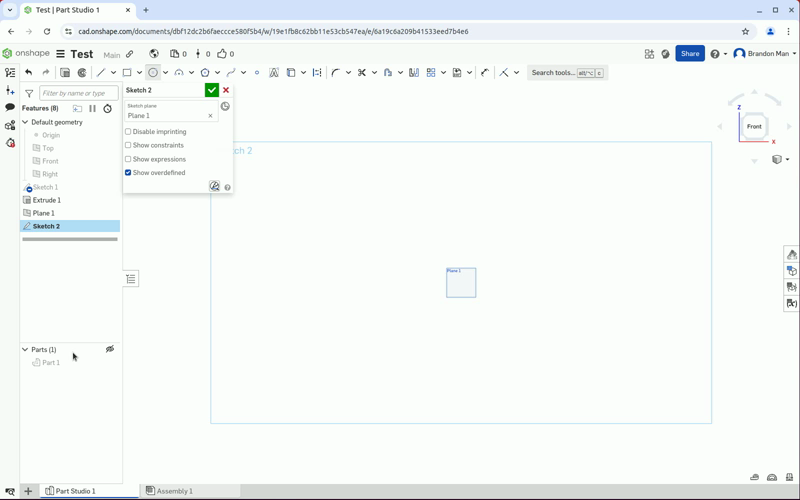
mouse_move(389, 336)
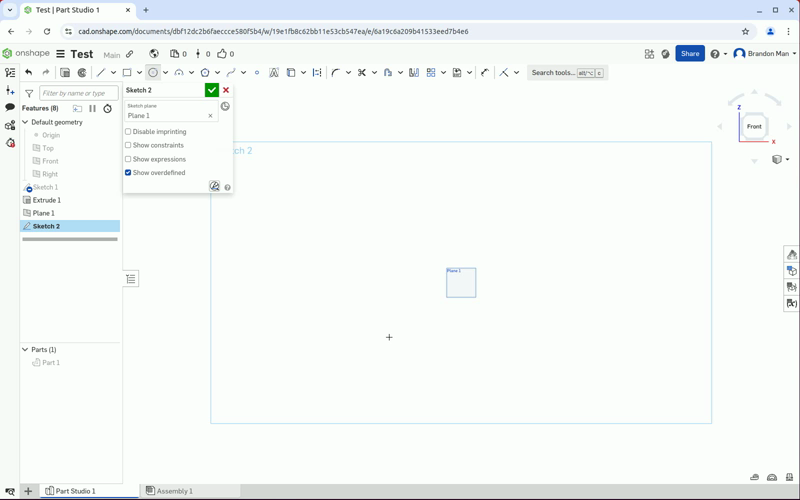
click(389, 336)
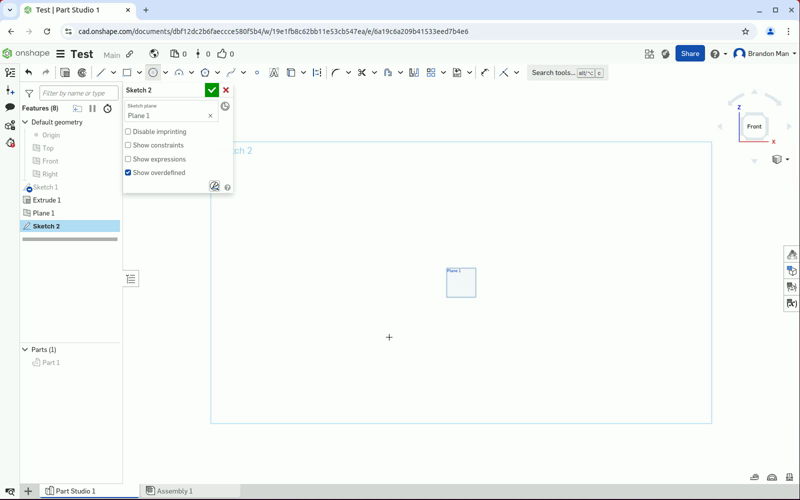
key_up(shift)
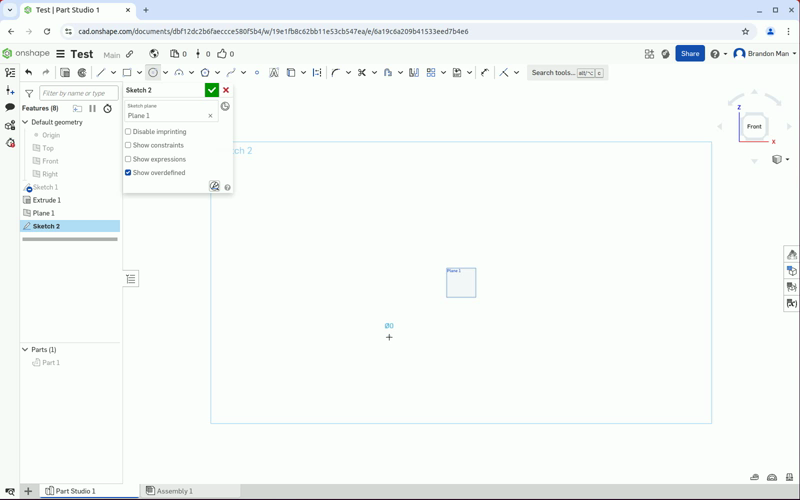
mouse_move(403, 336)
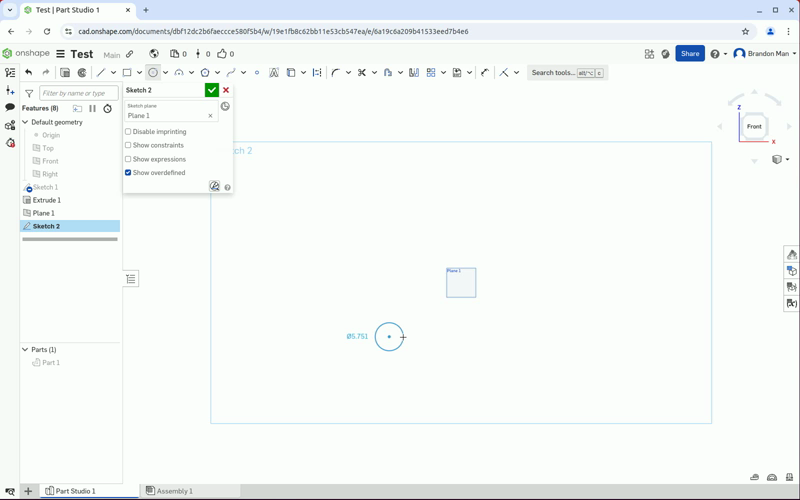
click(403, 336)
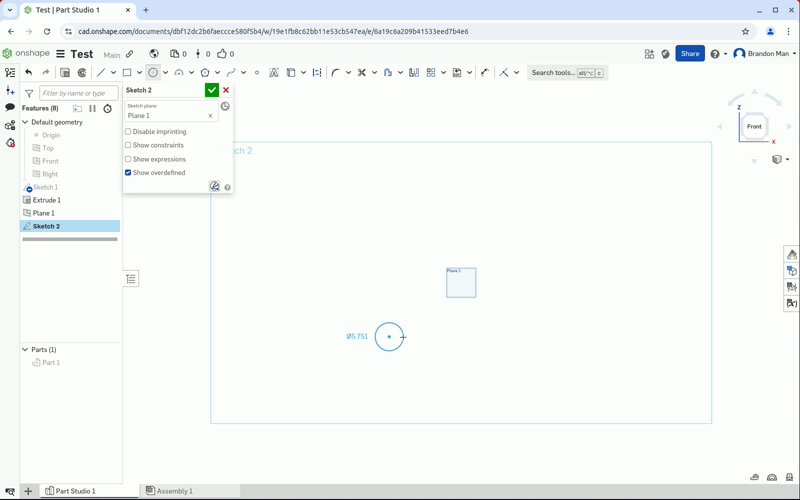
key(esc)
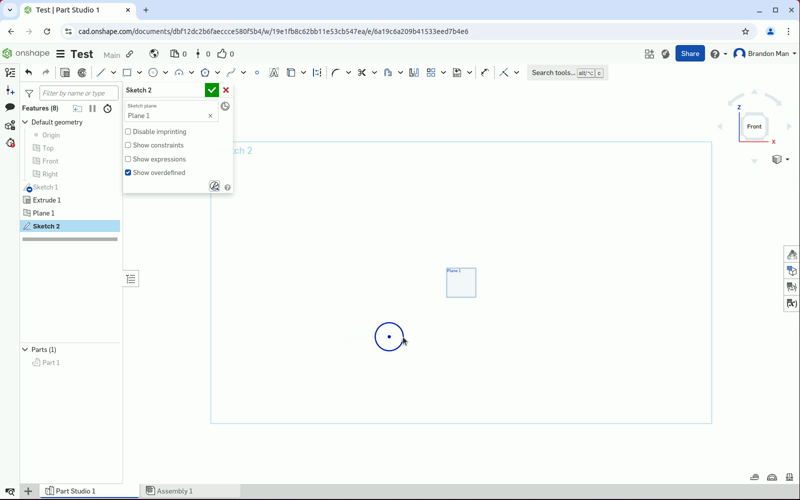
mouse_move(395, 332)
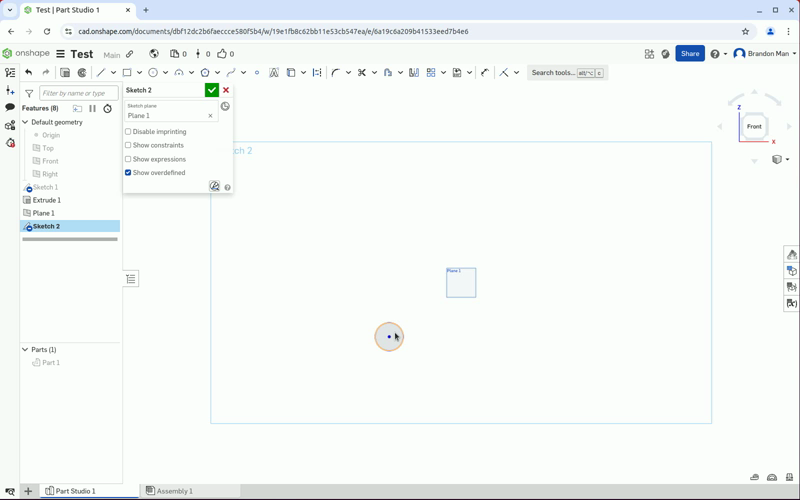
scroll(6)
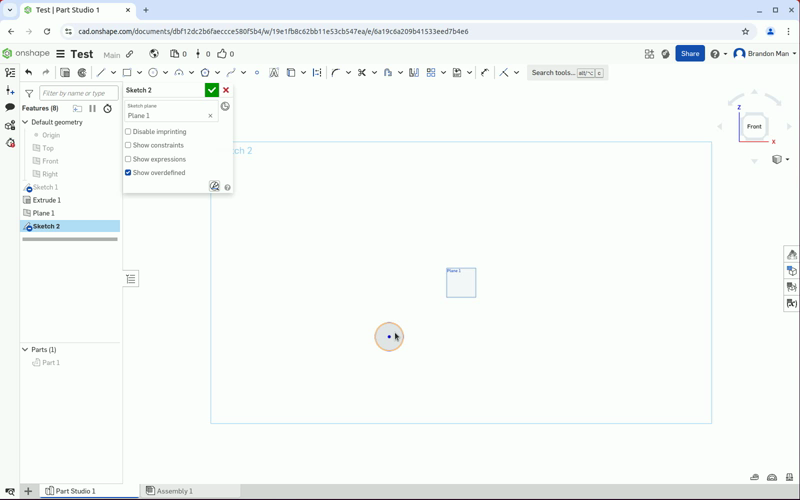
scroll(6)
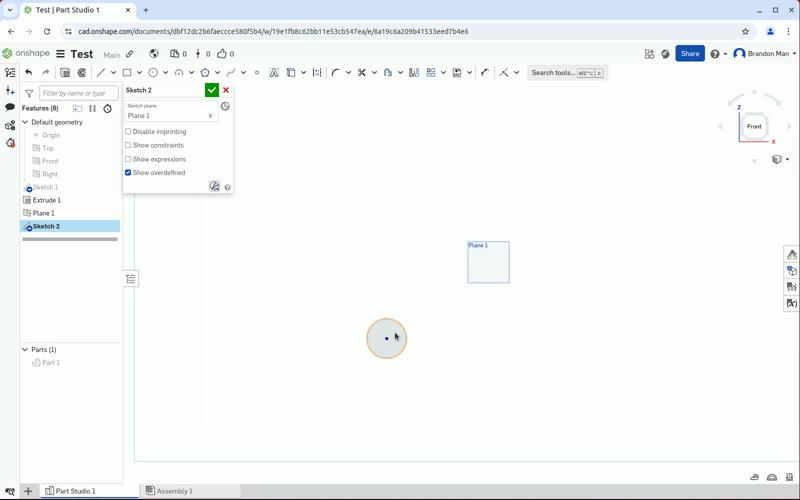
scroll(6)
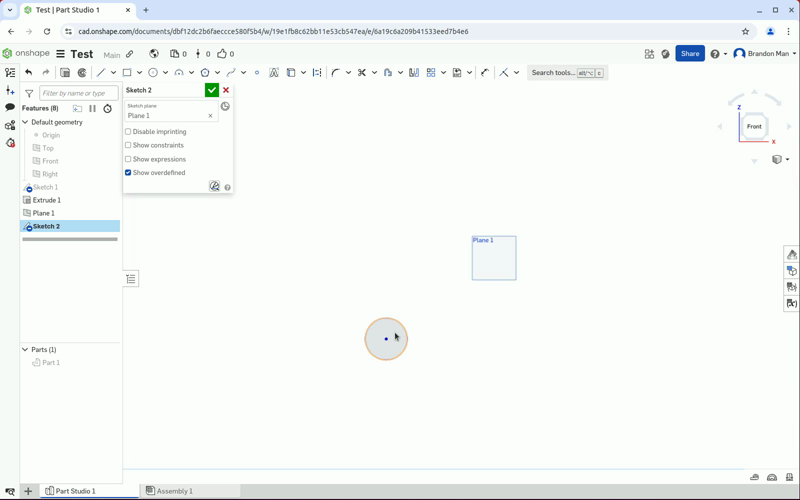
scroll(6)
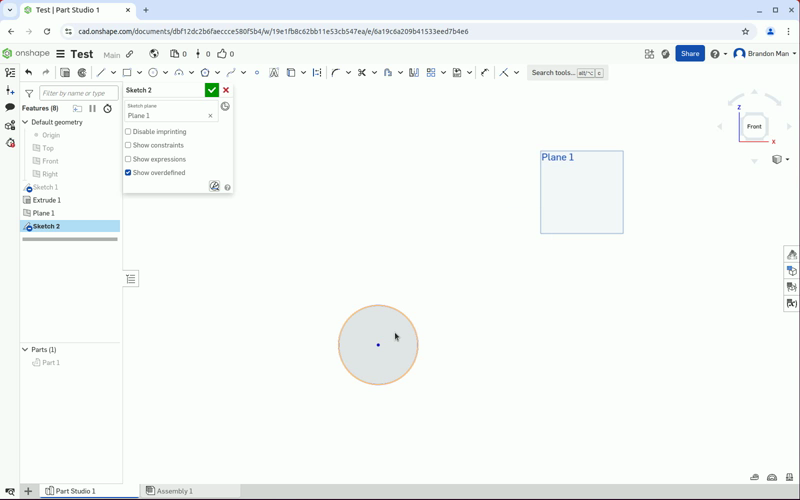
scroll(6)
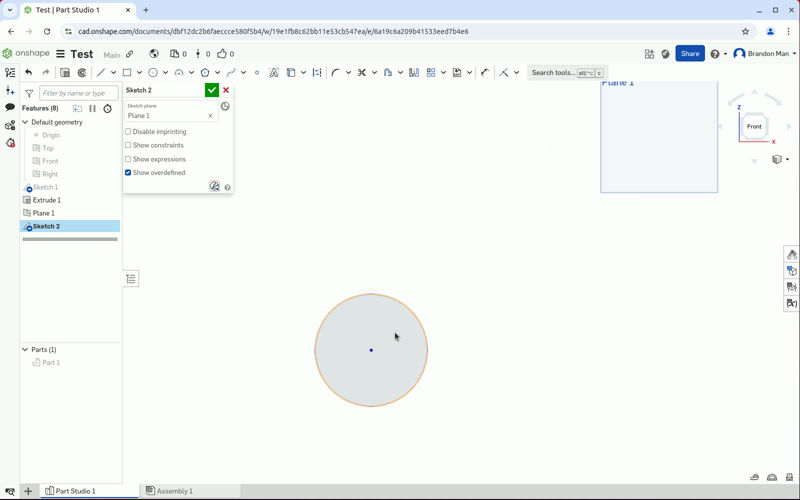
scroll(6)
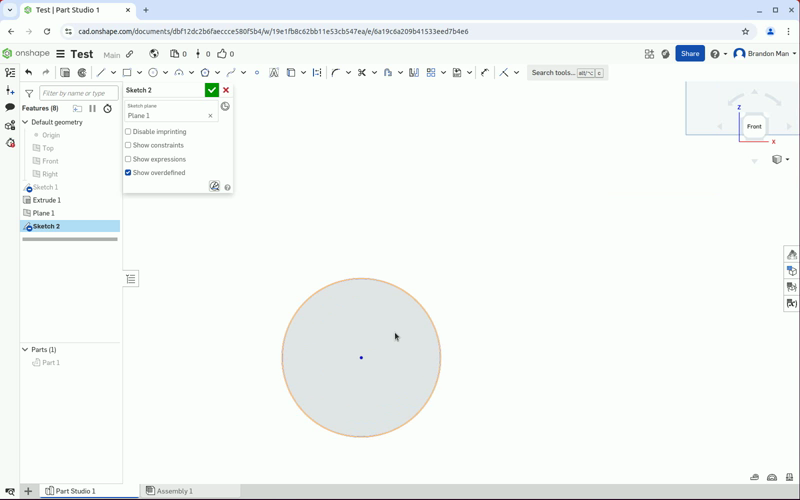
scroll(6)
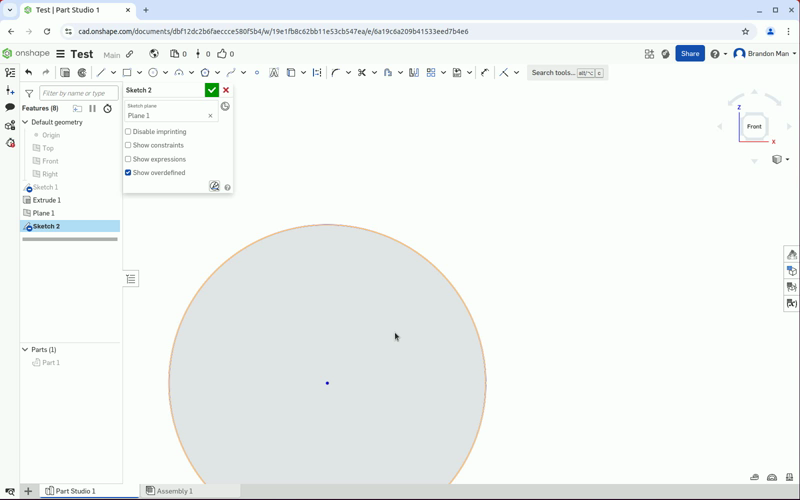
click(395, 332)
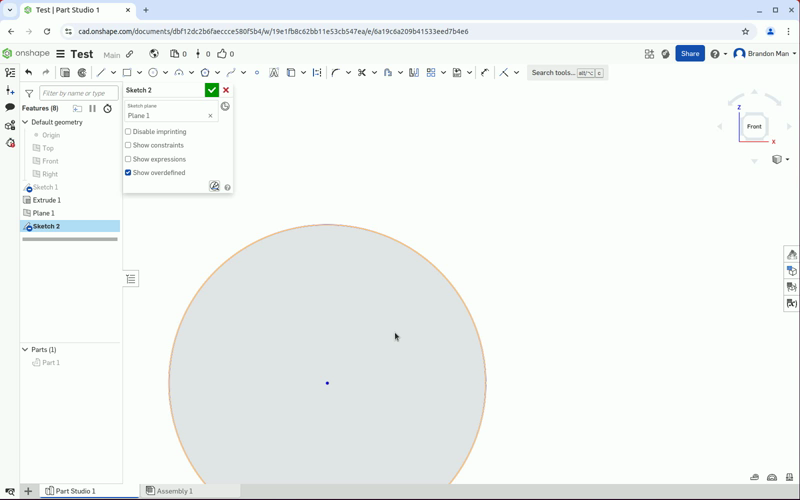
scroll(-6)
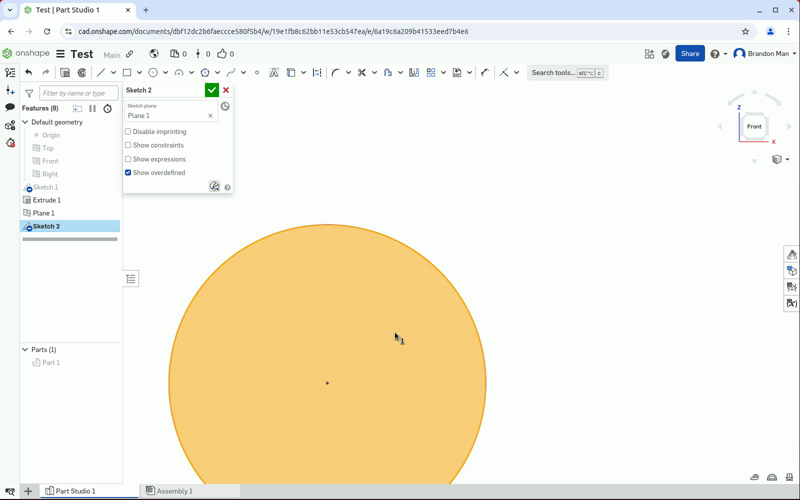
scroll(-6)
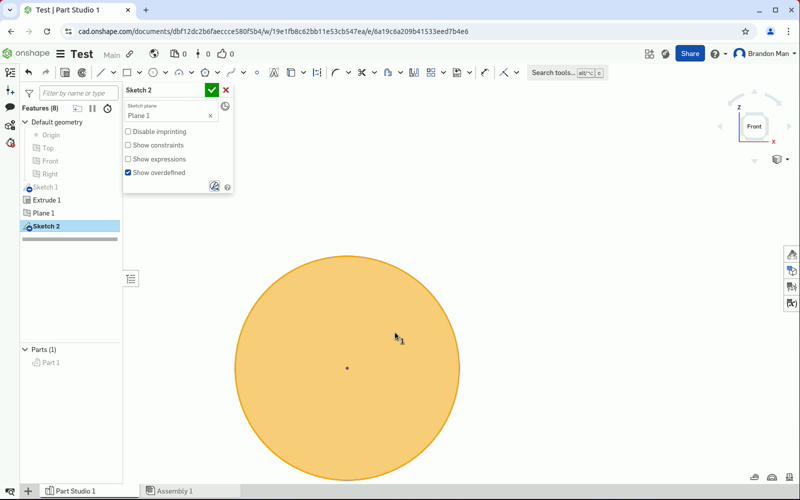
scroll(-6)
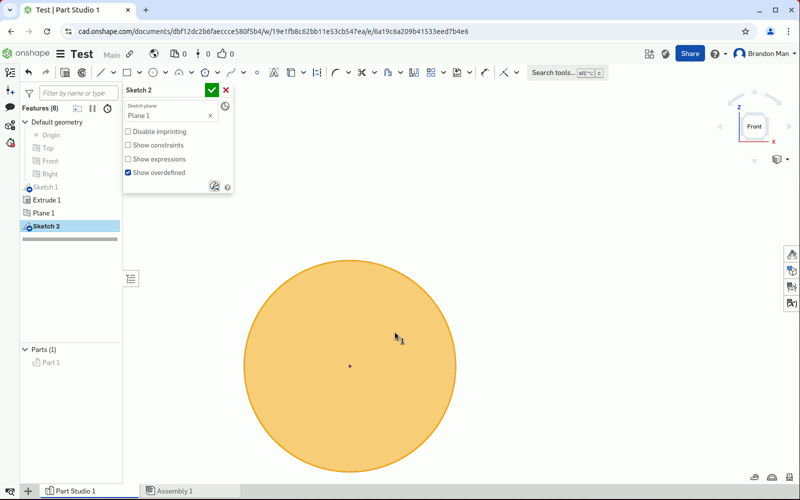
scroll(-6)
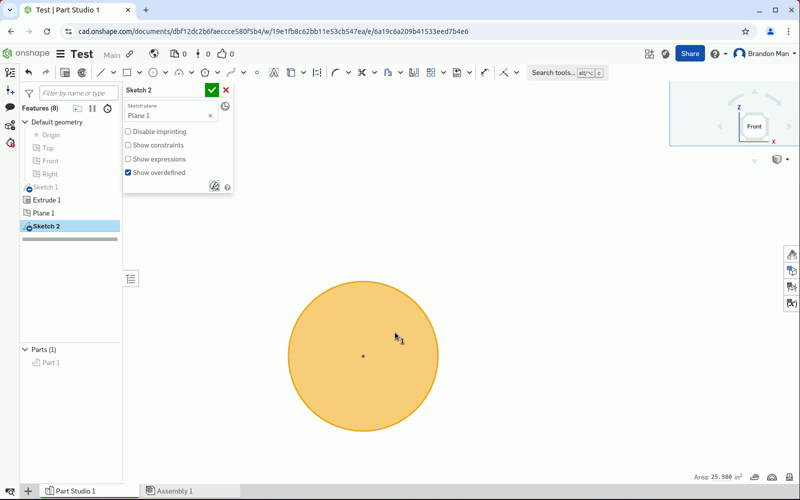
scroll(-6)
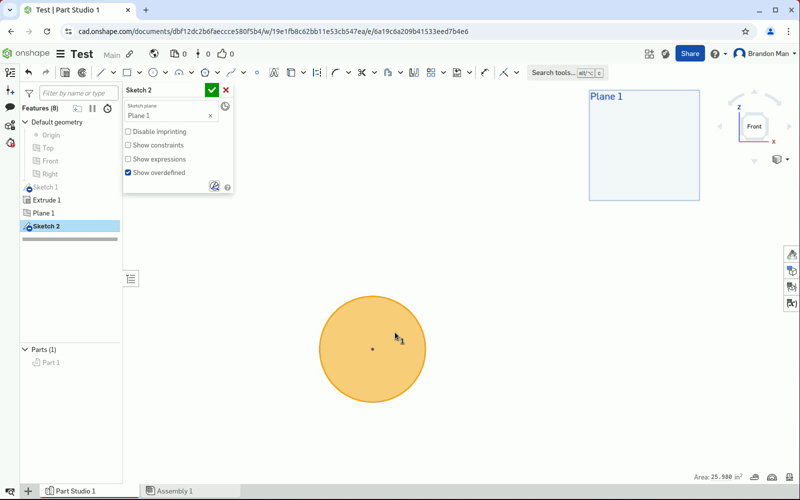
scroll(-6)
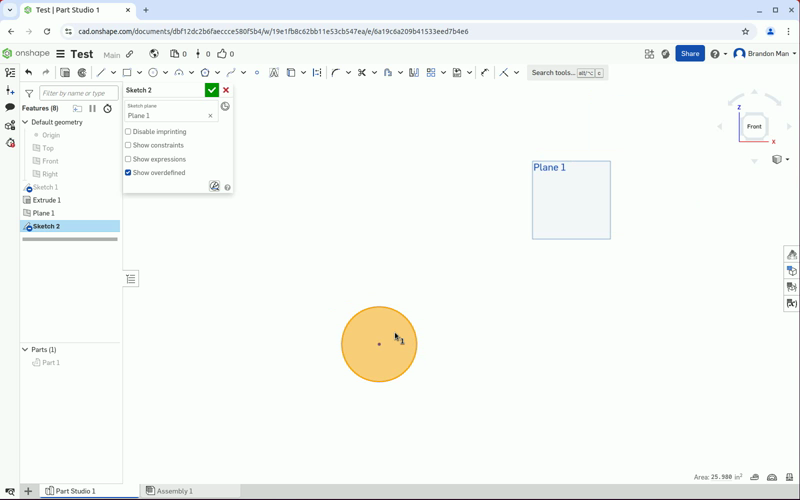
scroll(-6)
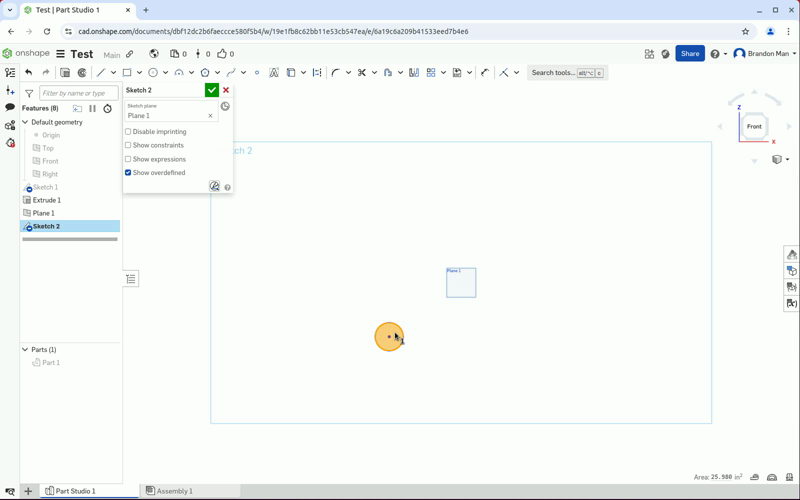
mouse_move(73, 352)
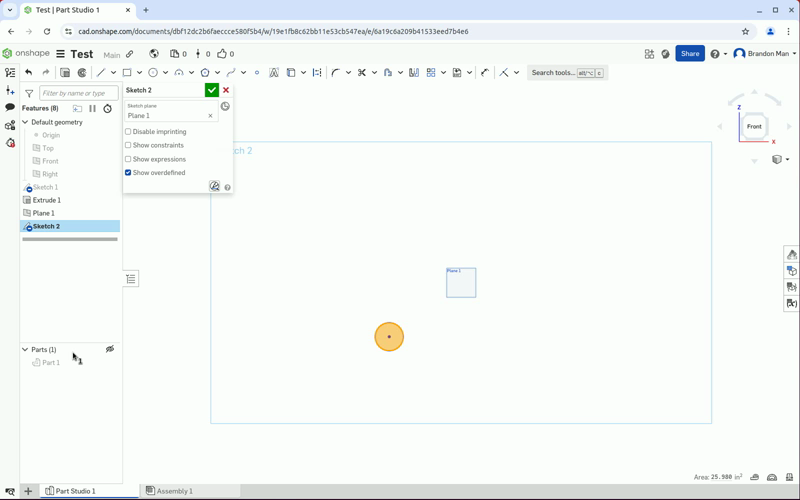
key(shift+y)
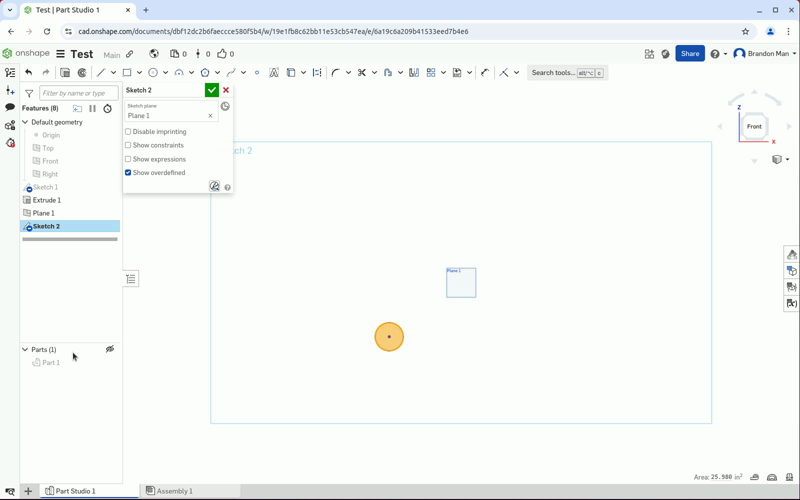
key(shift+e)
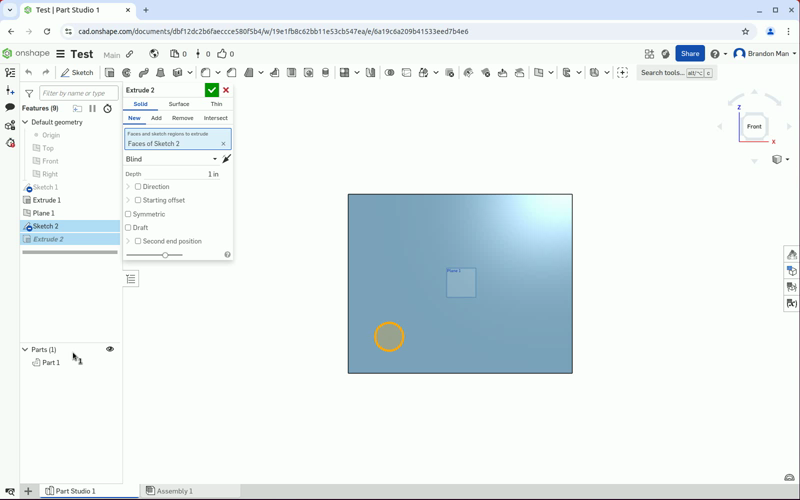
mouse_move(143, 106)
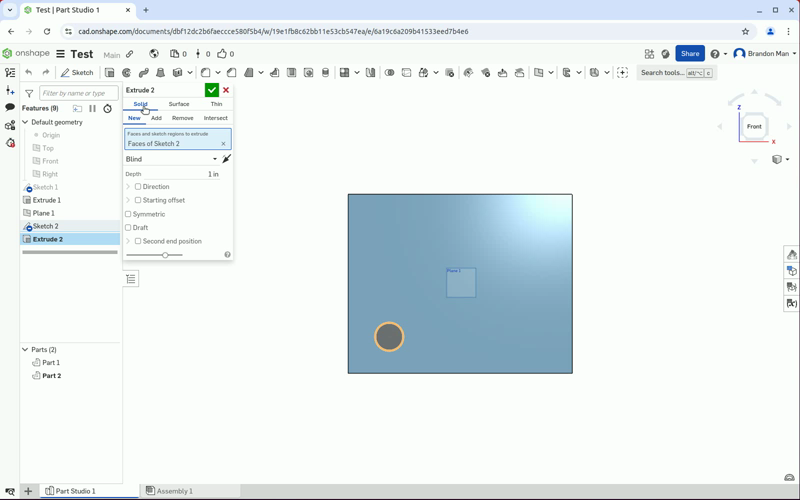
click(143, 106)
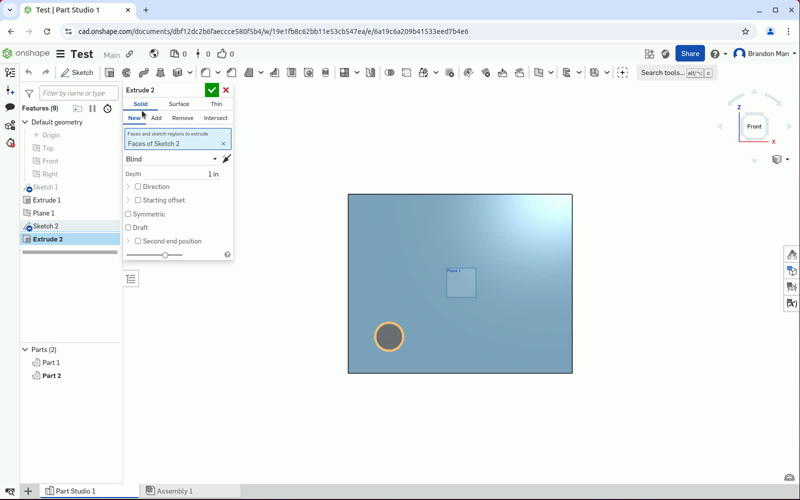
mouse_move(137, 120)
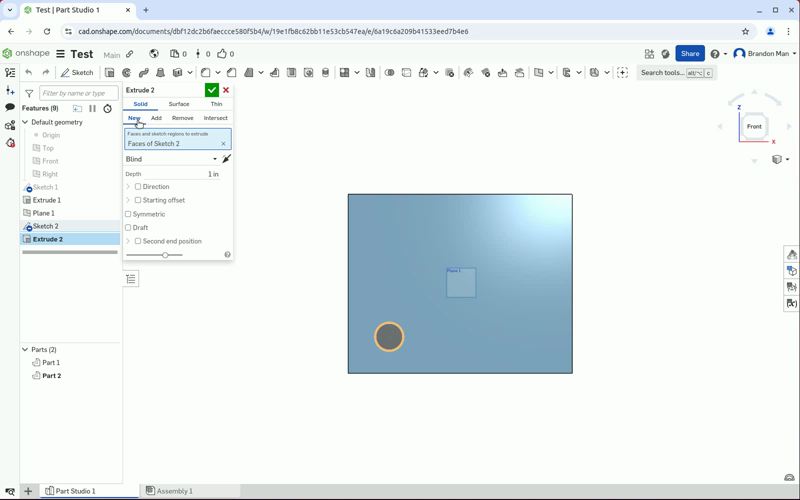
click(137, 120)
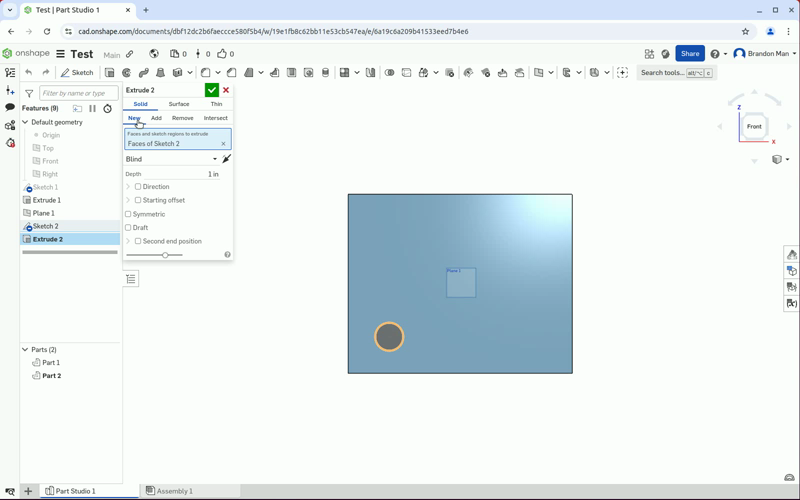
key(tab, 4)
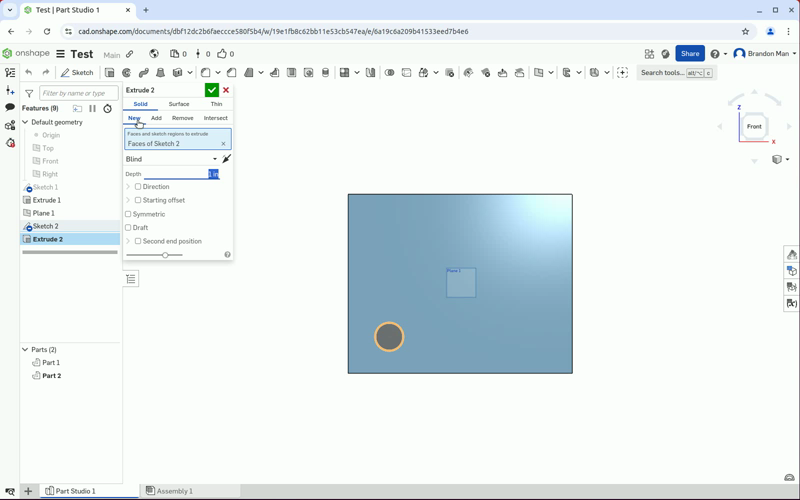
text(16.128)
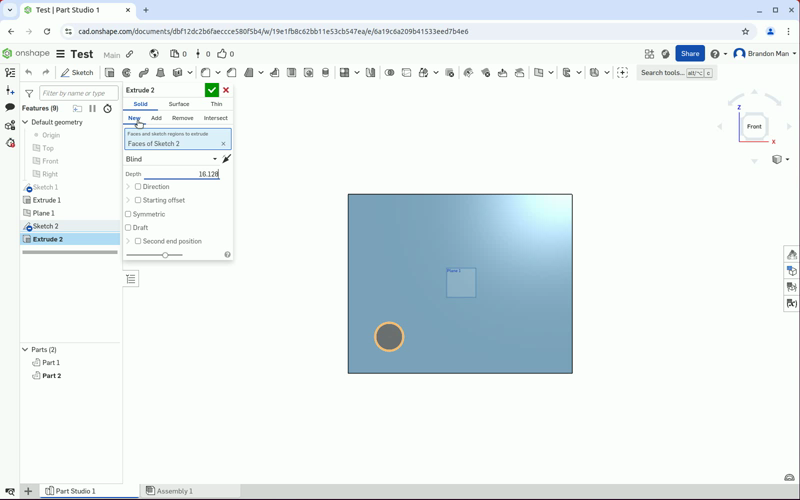
key(enter)
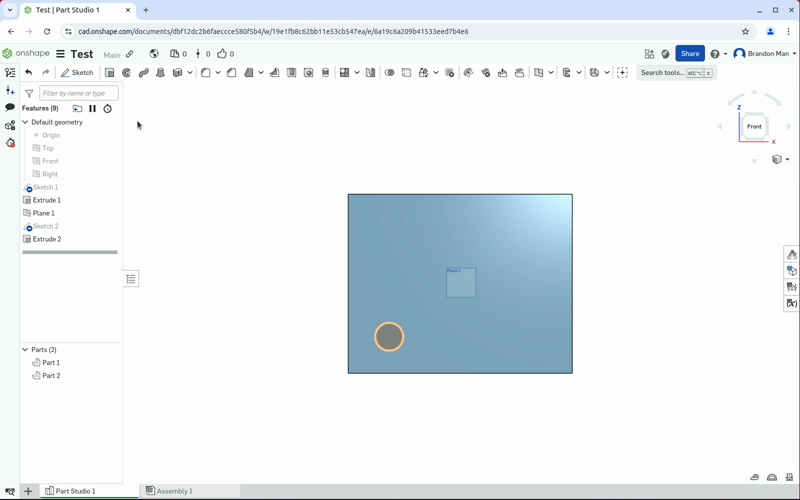
key(shift+h)
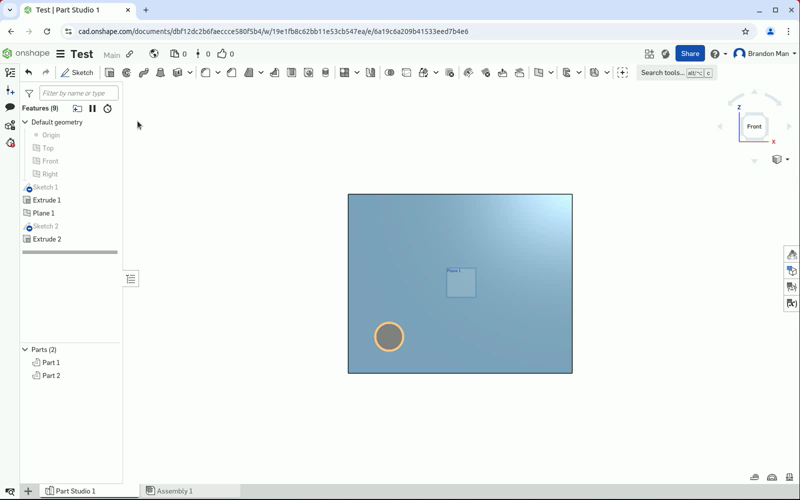
key(shift+h)
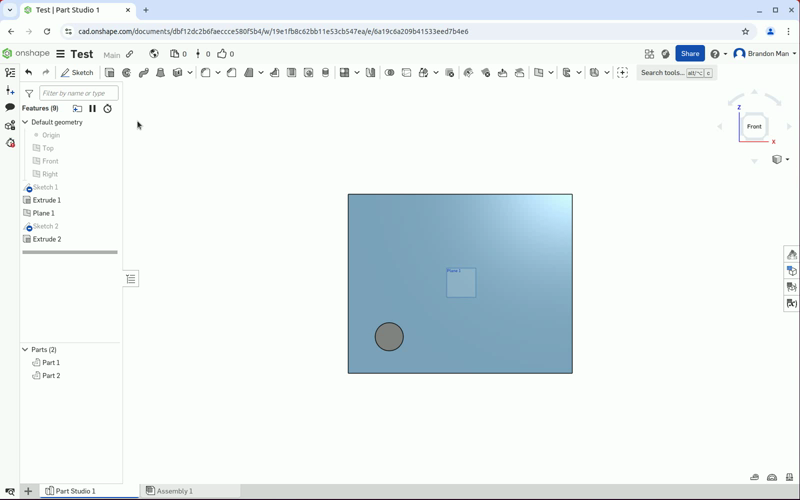
mouse_move(73, 189)
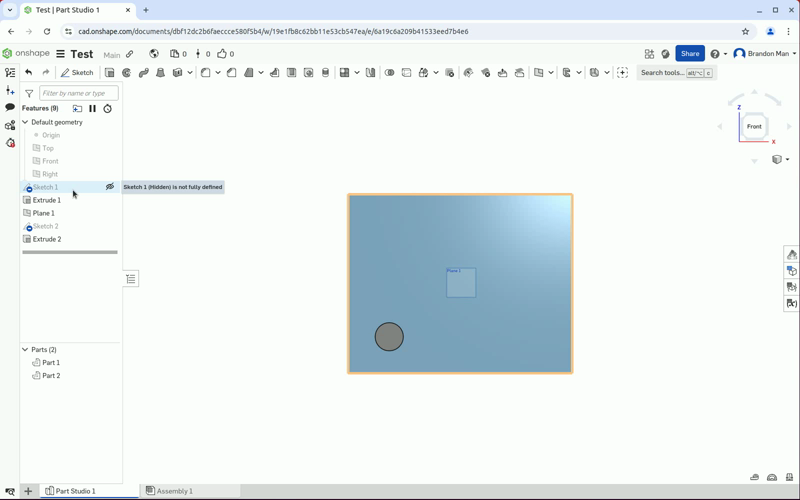
click(73, 189)
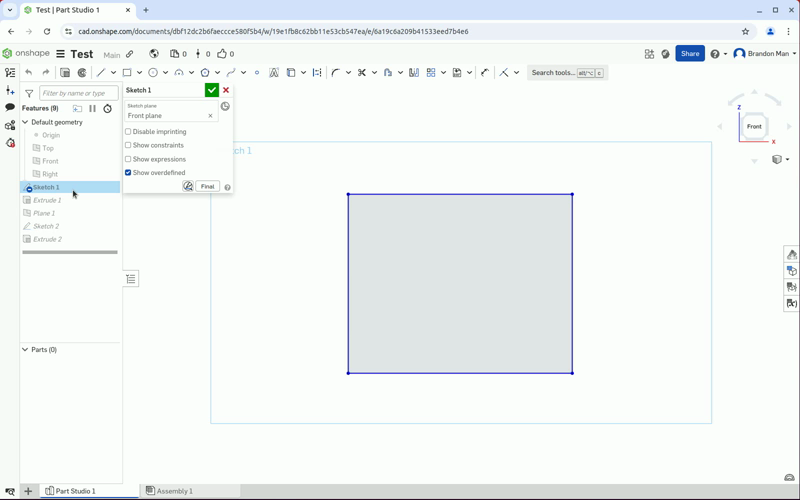
mouse_move(229, 92)
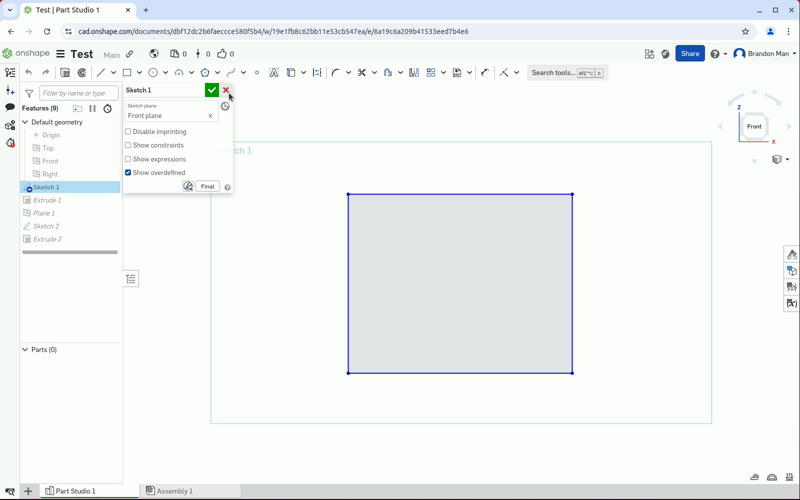
click(229, 92)
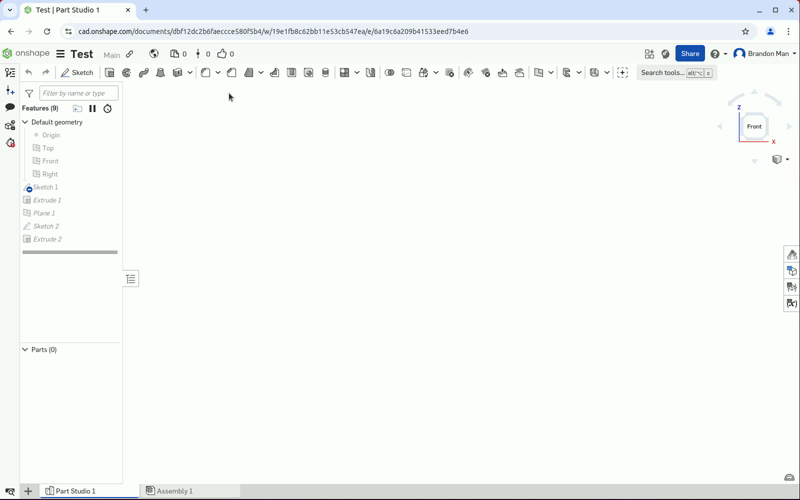
key(shift+s)
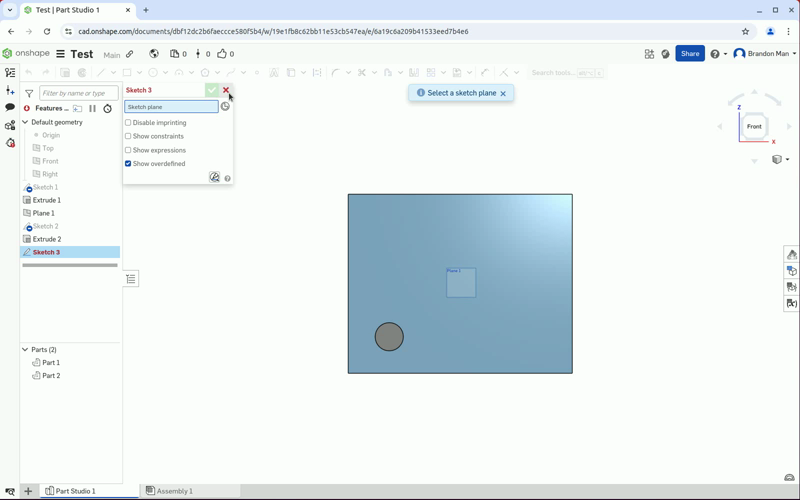
mouse_move(73, 215)
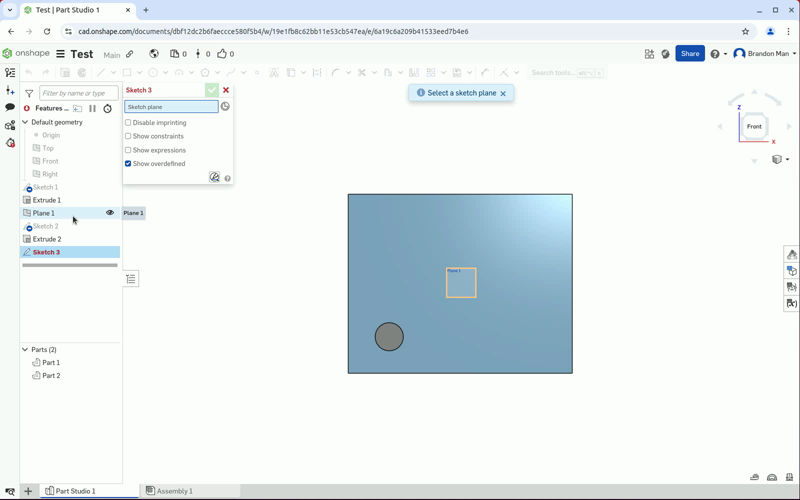
click(73, 215)
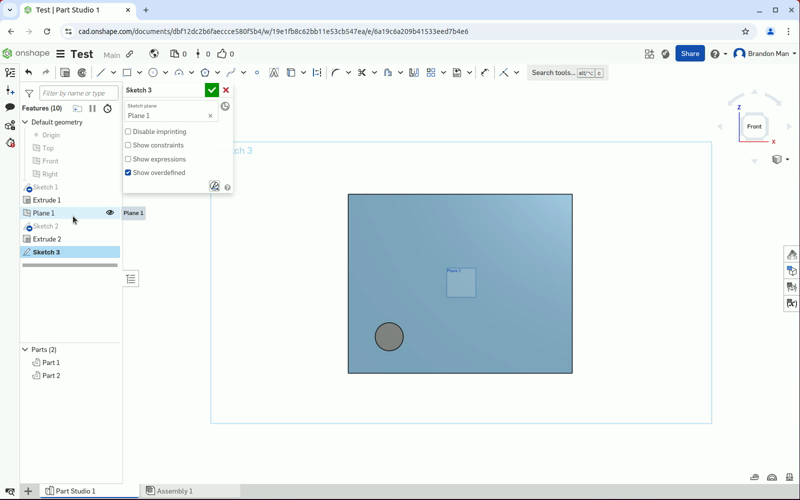
mouse_move(73, 352)
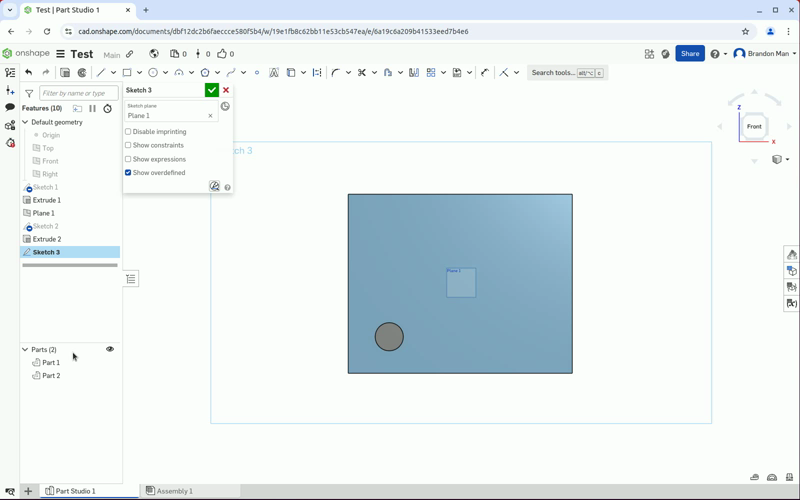
key(y)
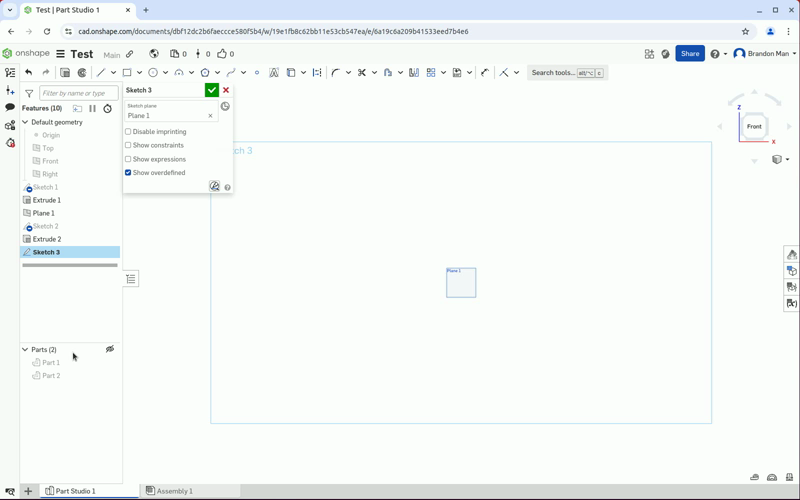
key(c)
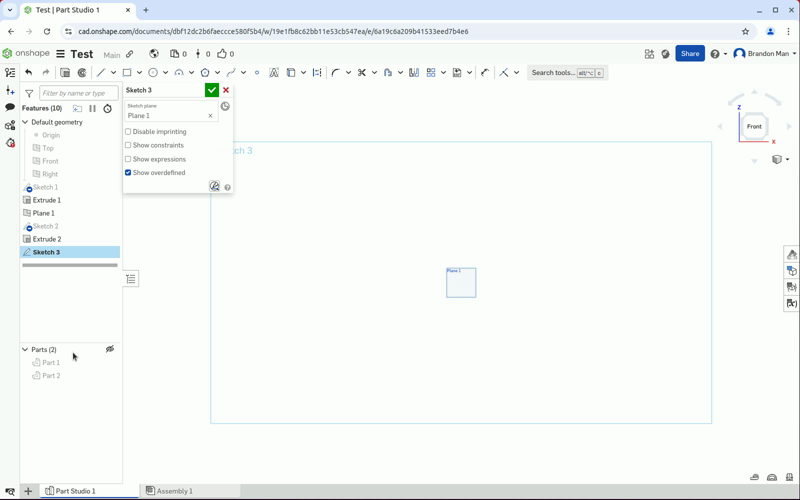
key_down(shift)
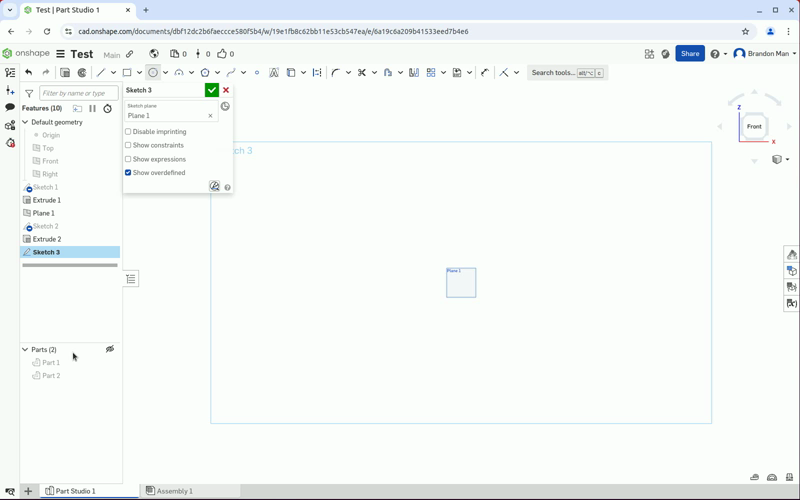
mouse_move(389, 228)
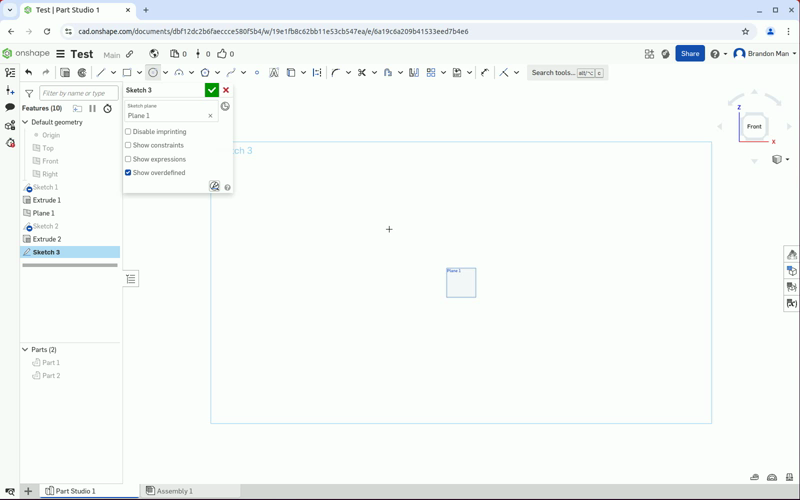
click(389, 228)
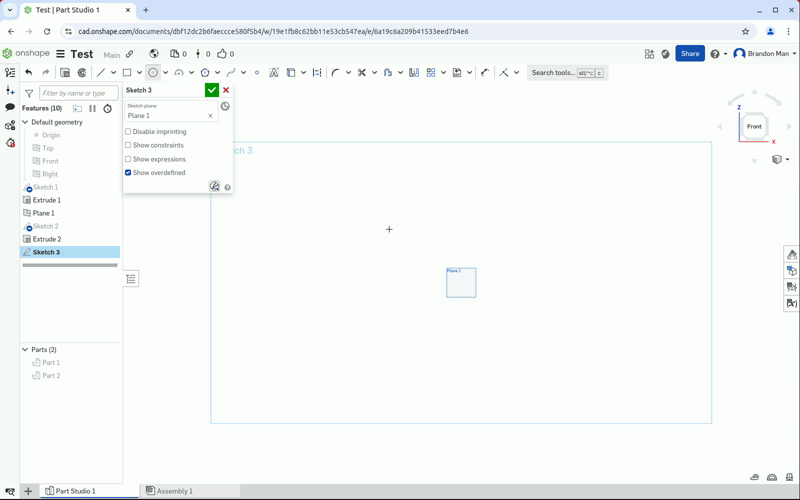
key_up(shift)
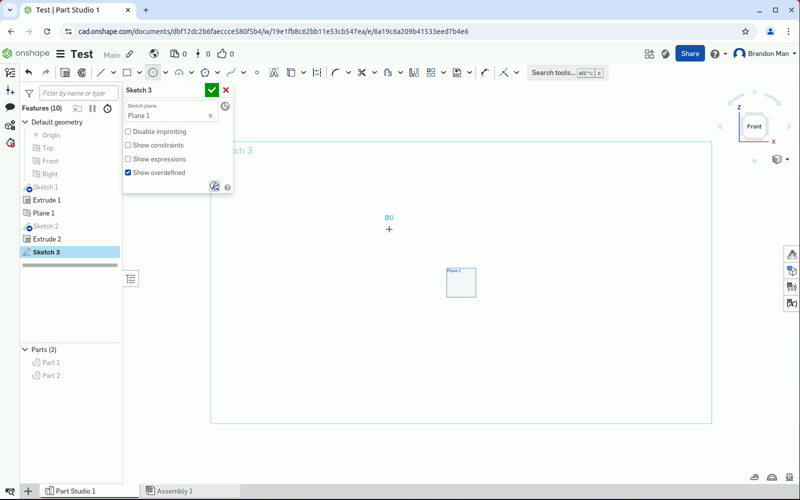
mouse_move(403, 228)
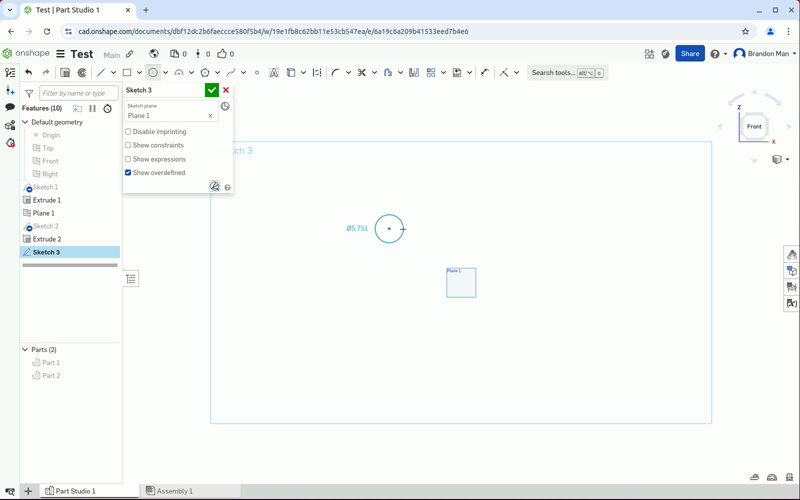
click(403, 228)
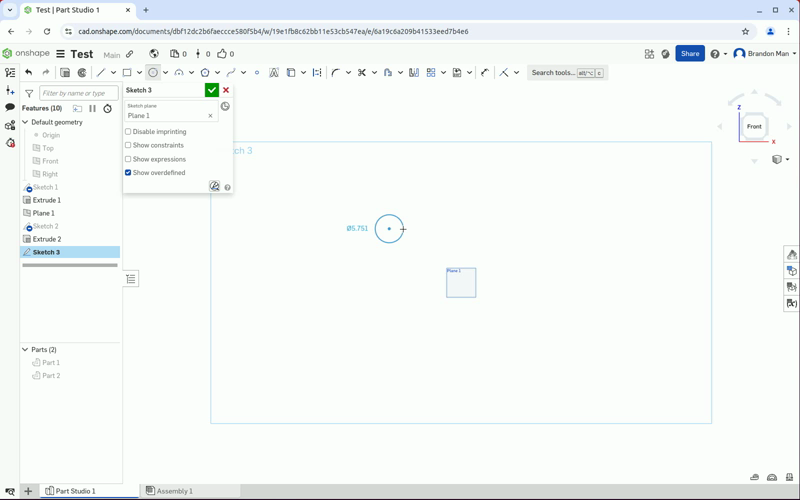
key(esc)
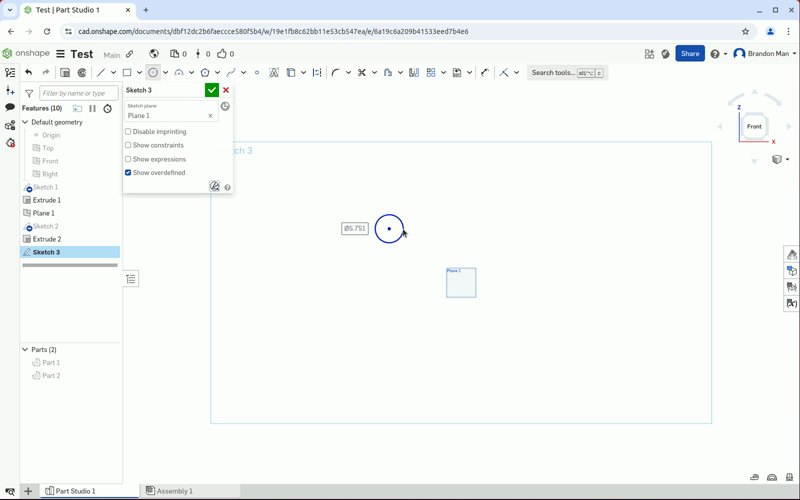
mouse_move(391, 224)
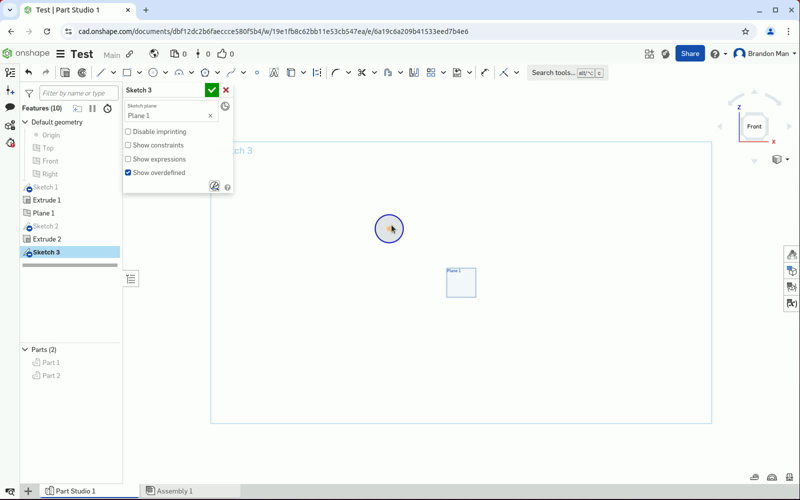
scroll(6)
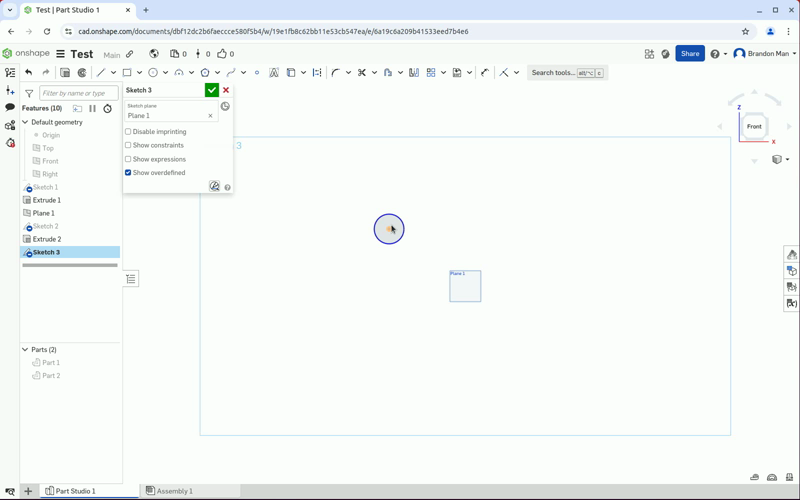
scroll(6)
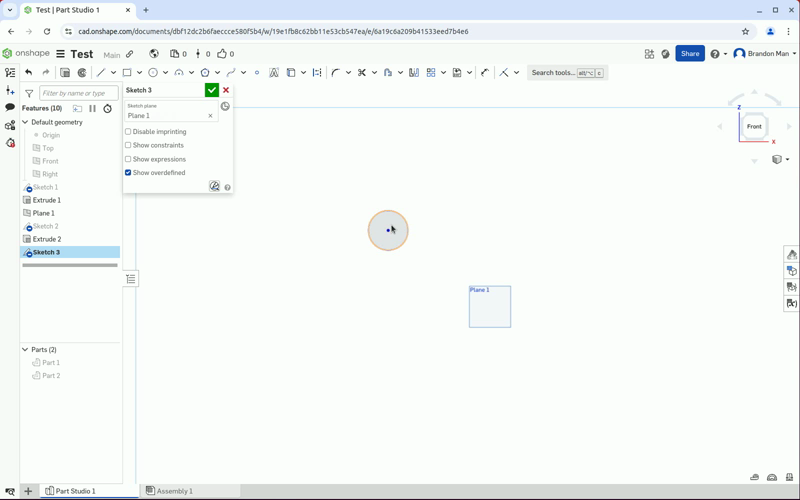
scroll(6)
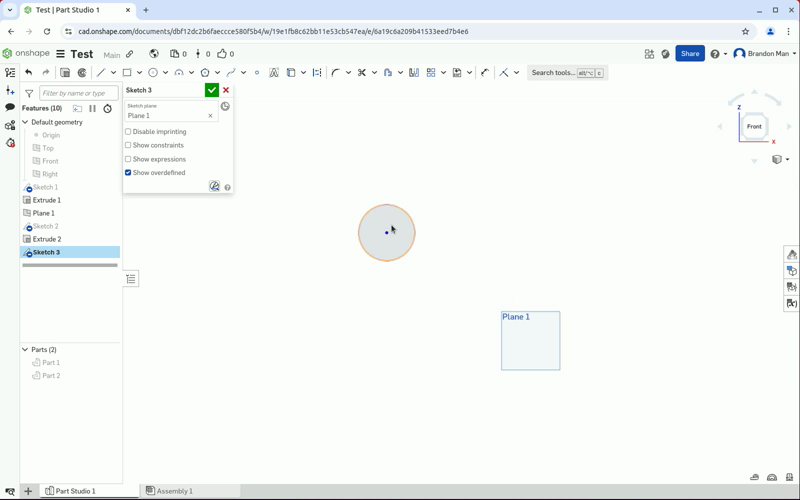
scroll(6)
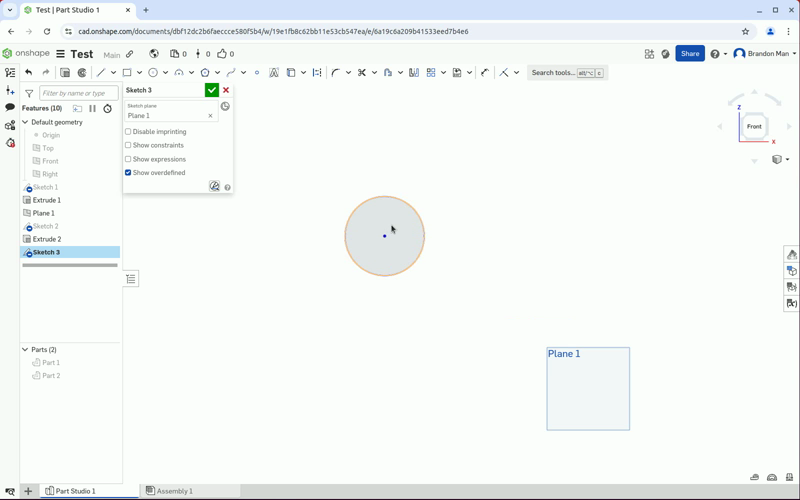
scroll(6)
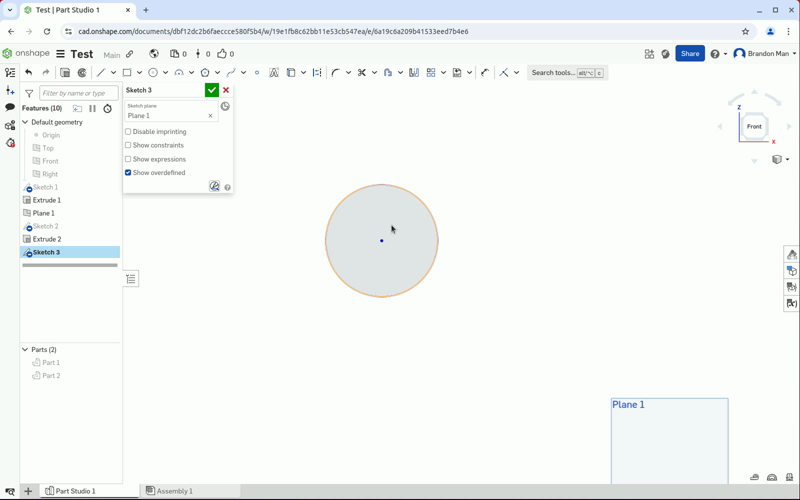
scroll(6)
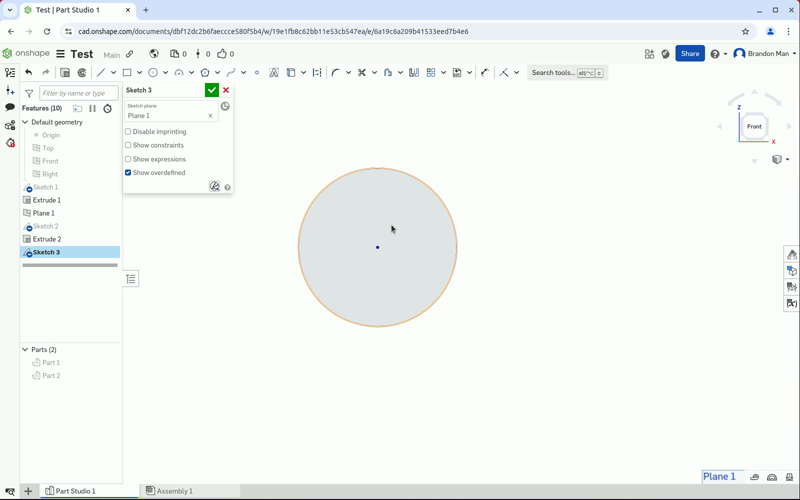
scroll(6)
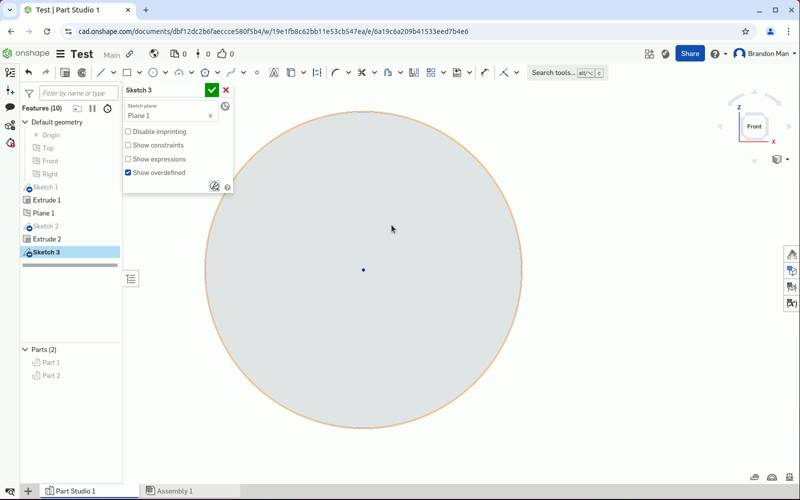
click(391, 224)
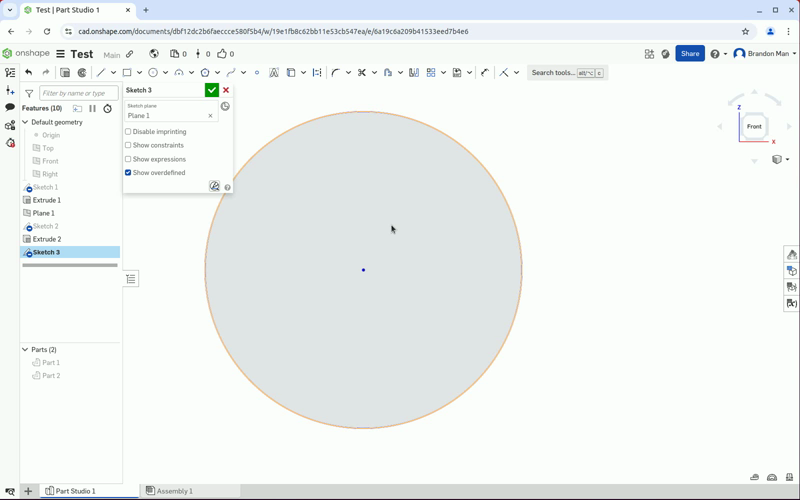
scroll(-6)
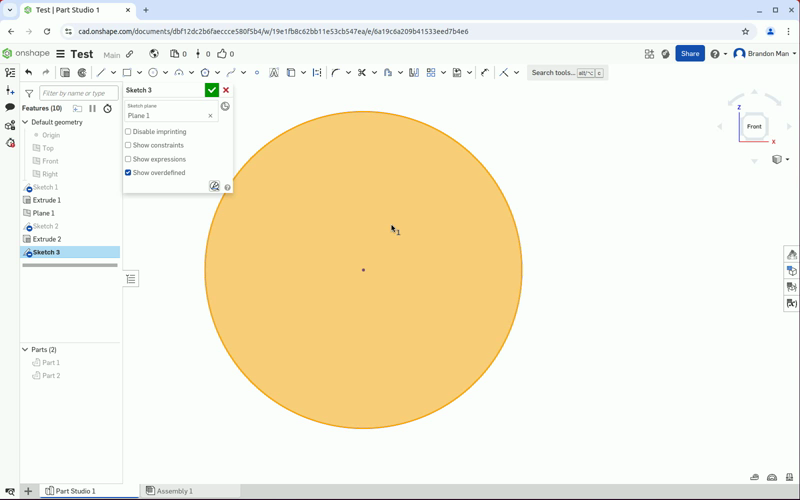
scroll(-6)
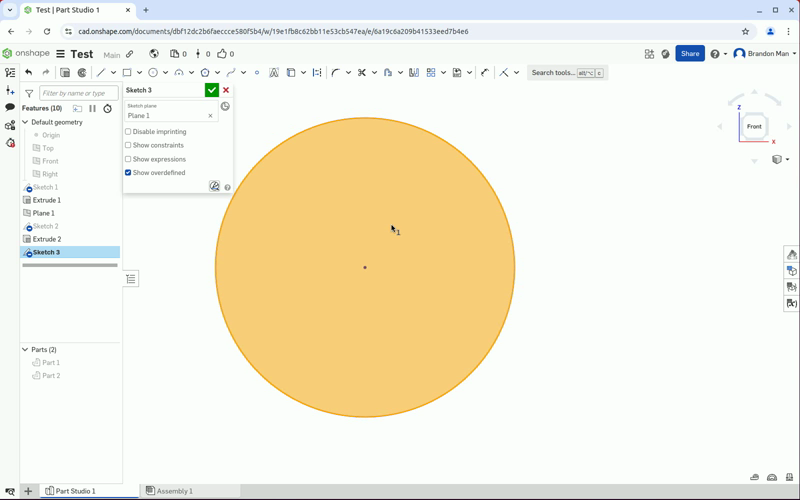
scroll(-6)
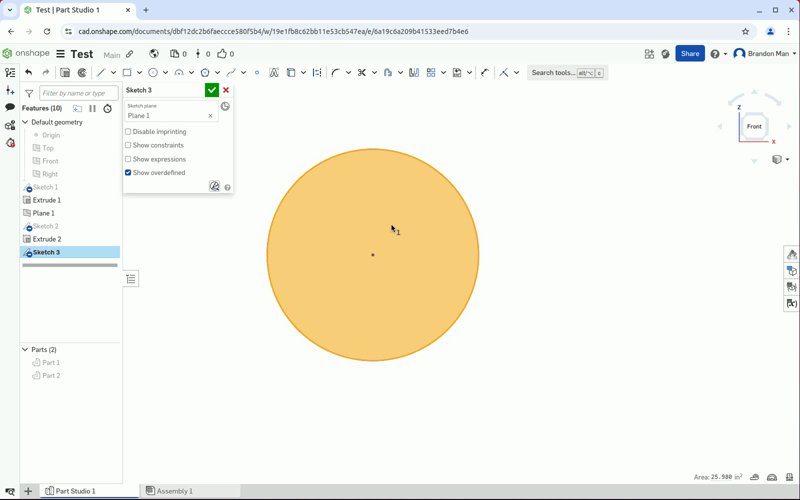
scroll(-6)
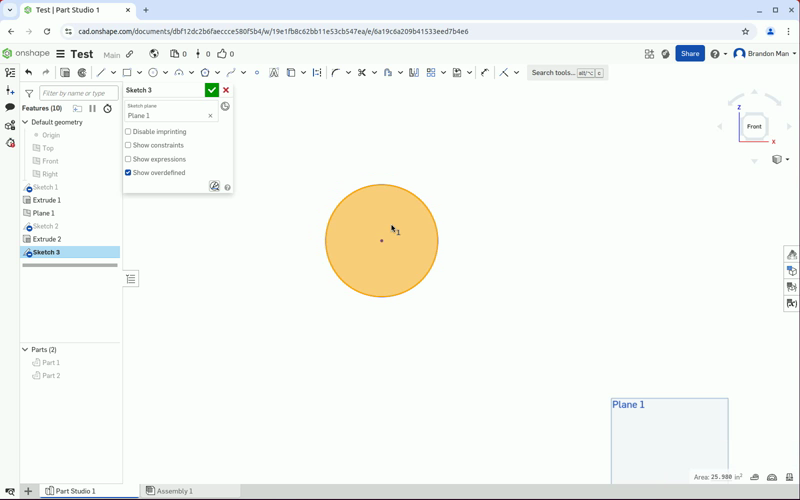
scroll(-6)
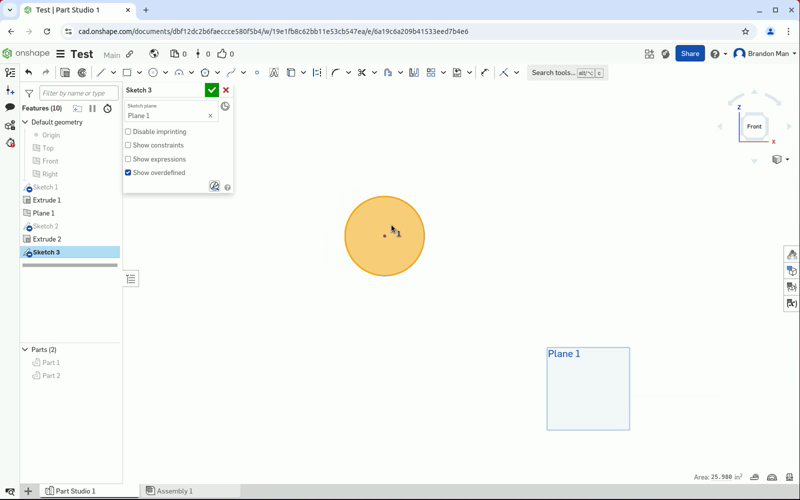
scroll(-6)
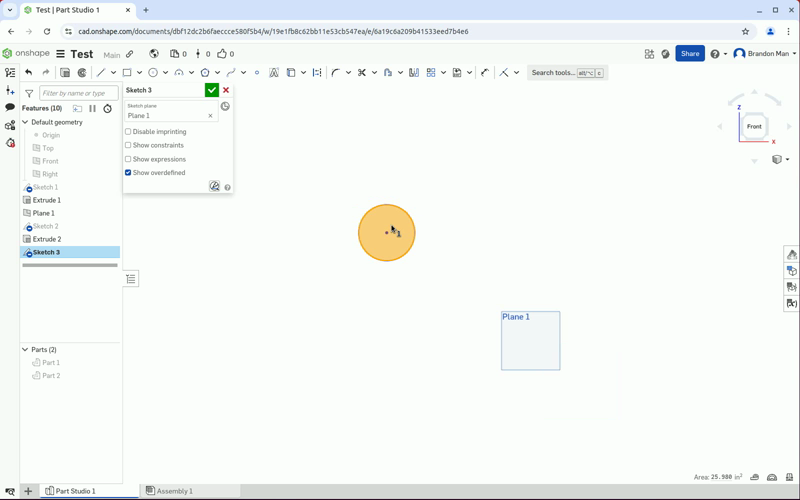
scroll(-6)
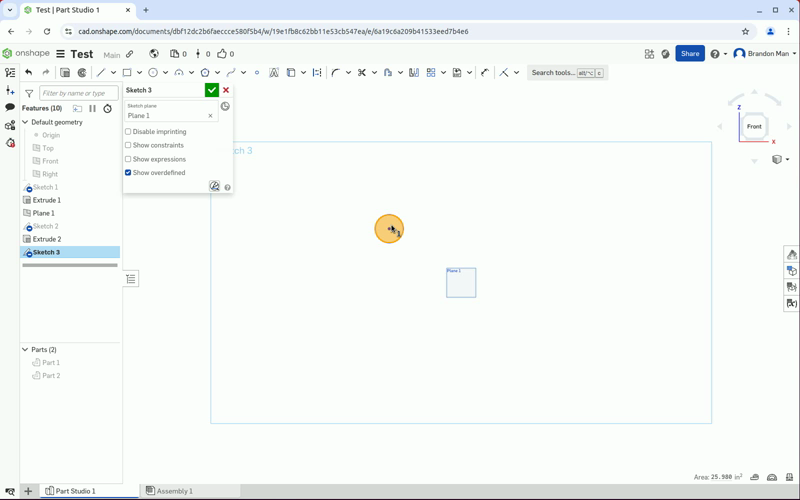
mouse_move(73, 352)
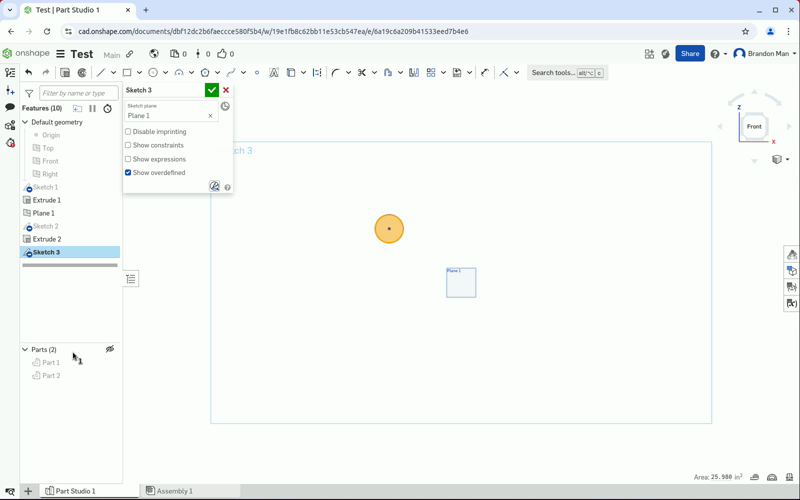
key(shift+y)
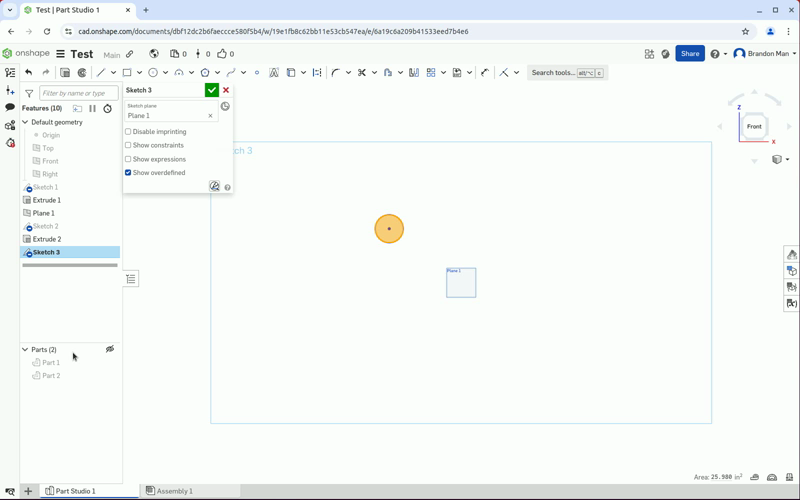
key(shift+e)
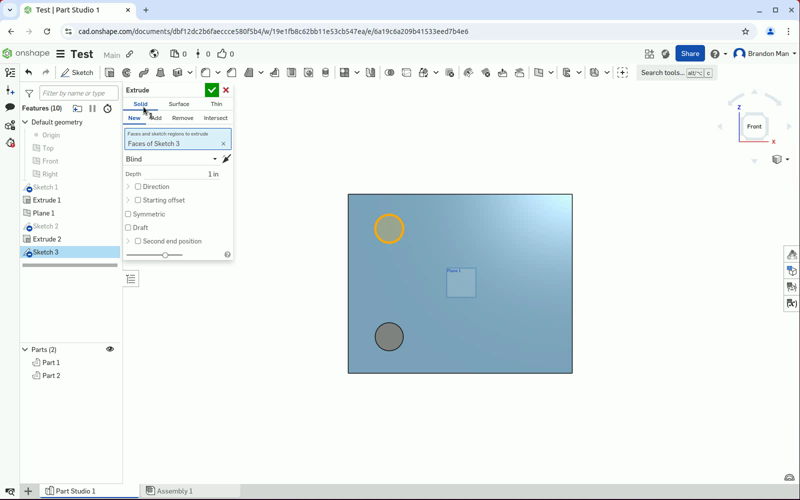
mouse_move(143, 106)
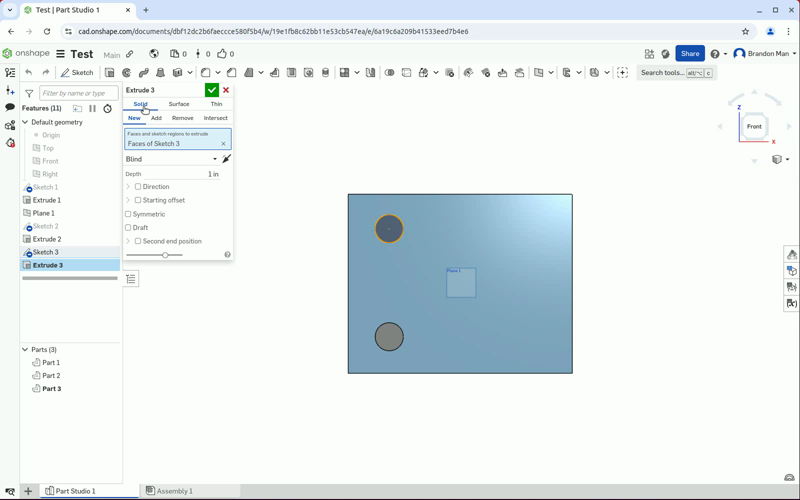
click(143, 106)
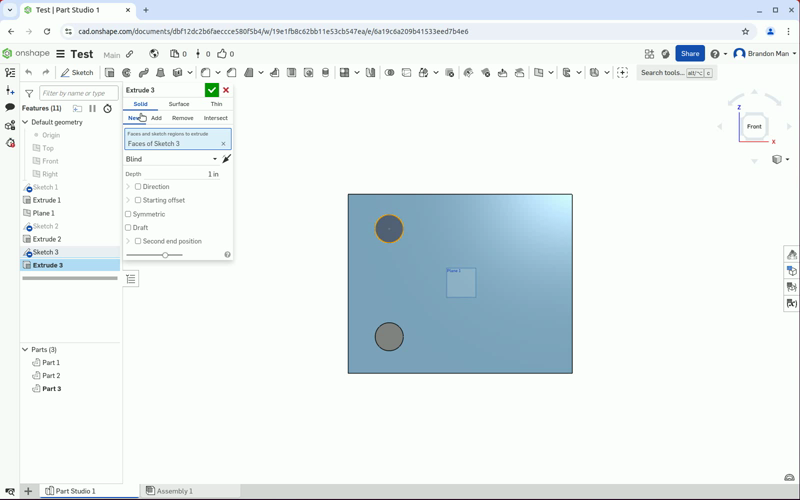
mouse_move(137, 120)
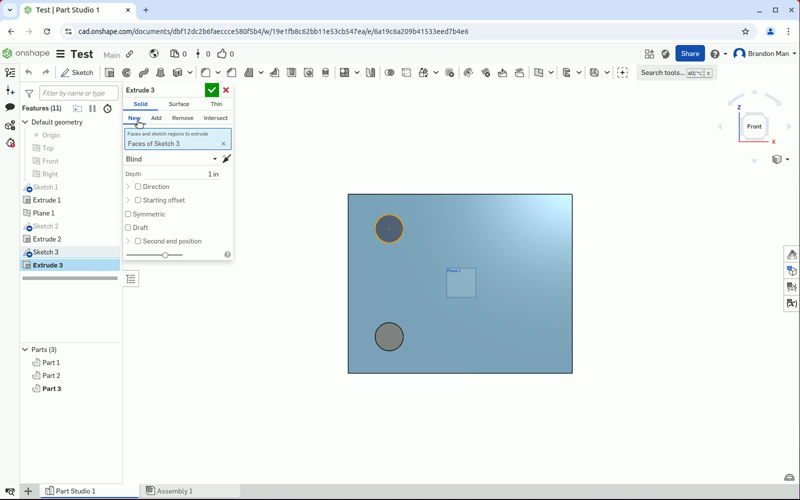
click(137, 120)
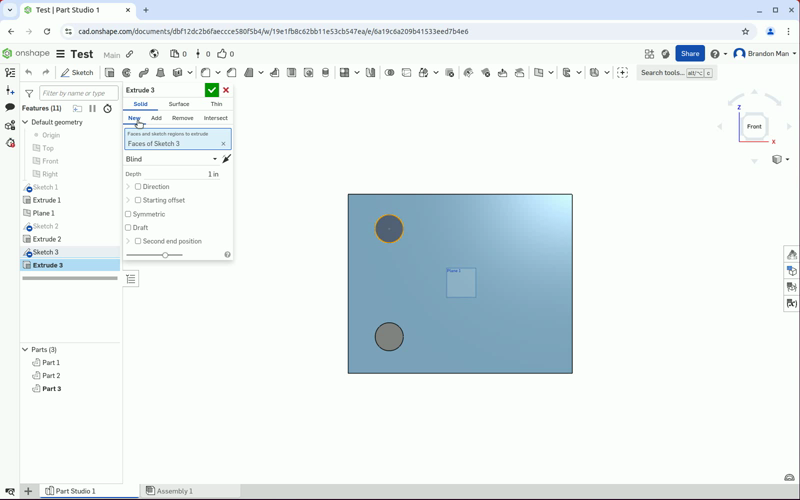
key(tab, 4)
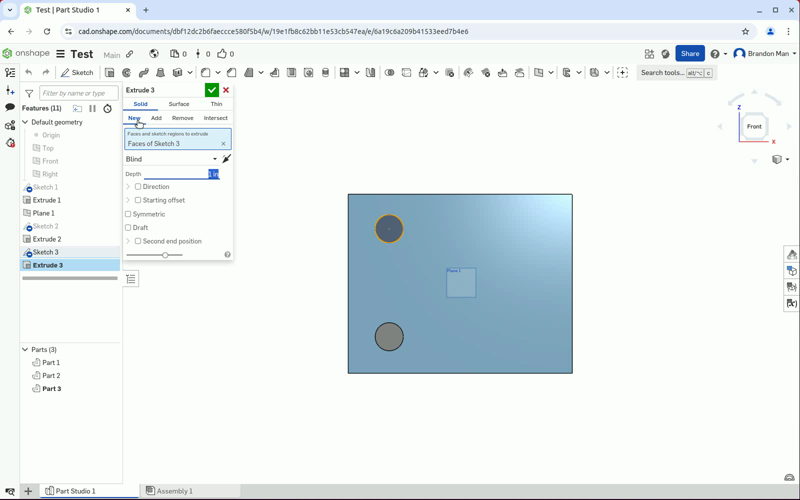
text(16.128)
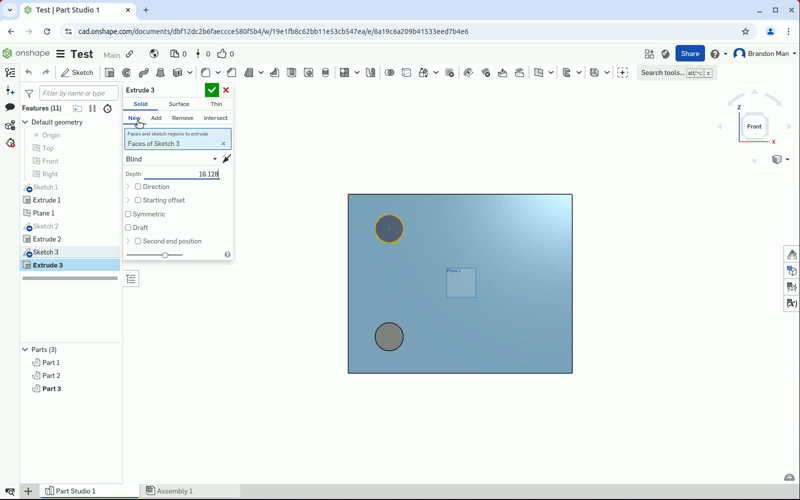
key(enter)
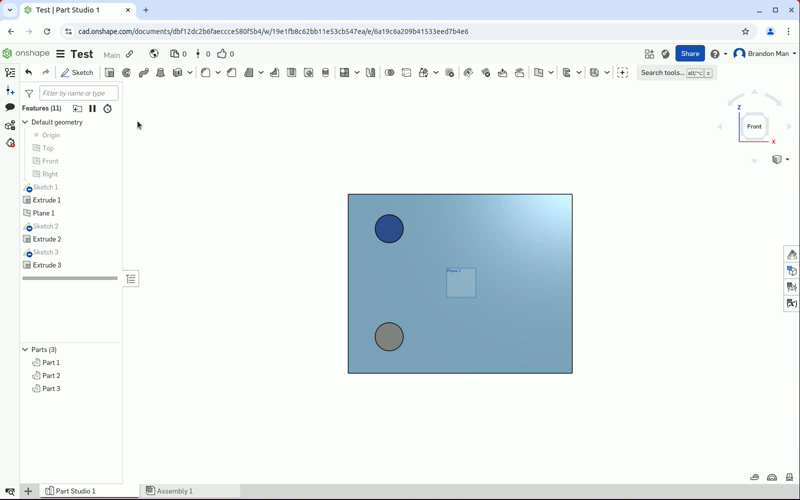
key(shift+h)
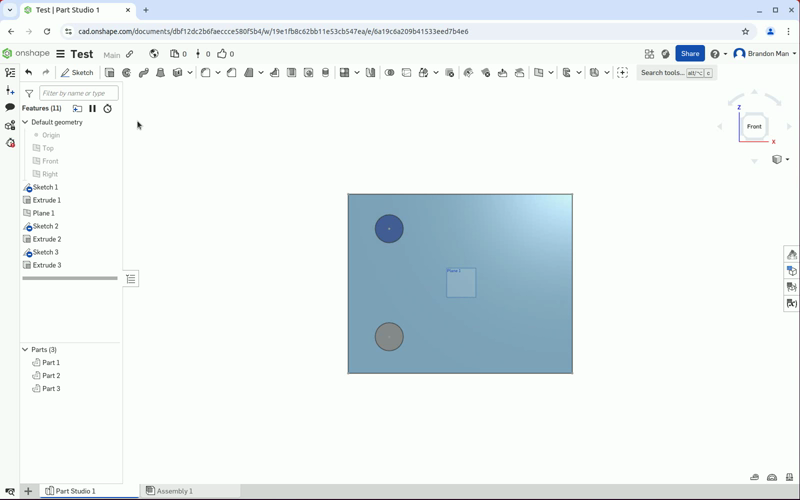
key(shift+h)
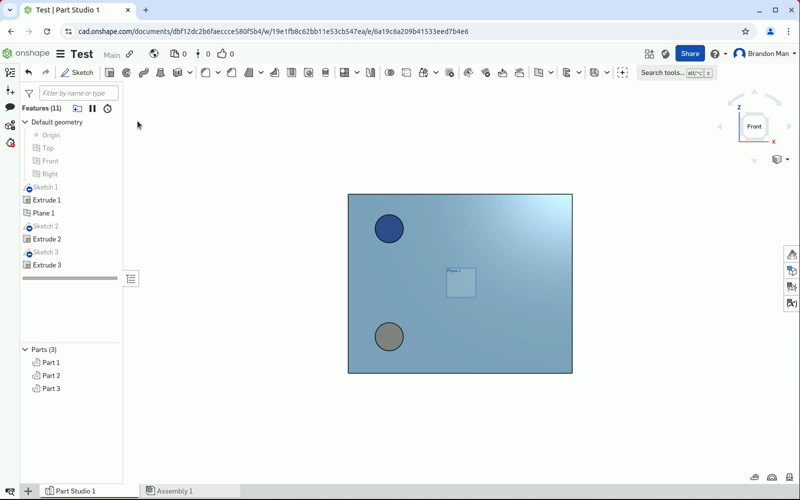
mouse_move(73, 189)
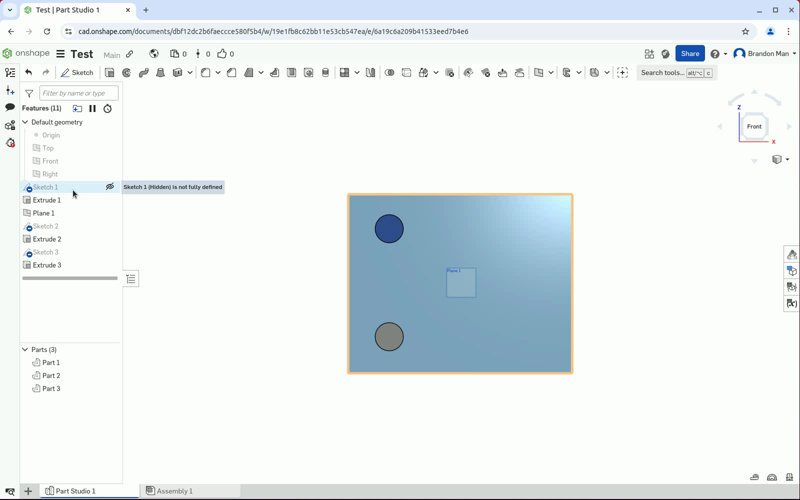
click(73, 189)
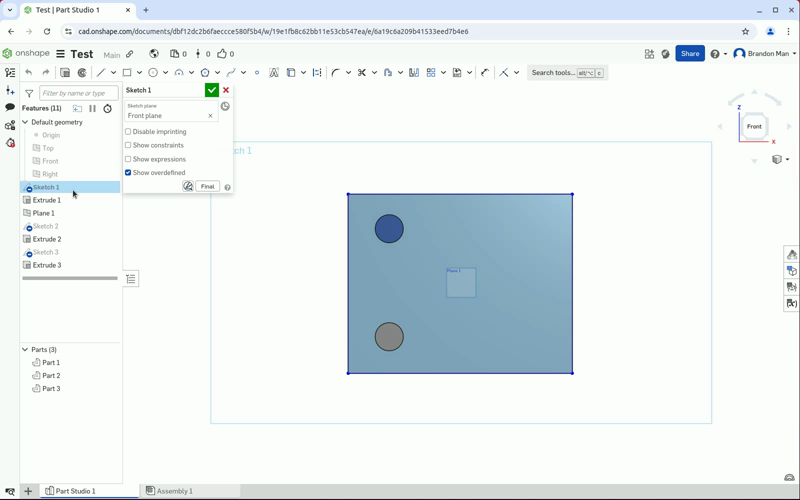
mouse_move(229, 92)
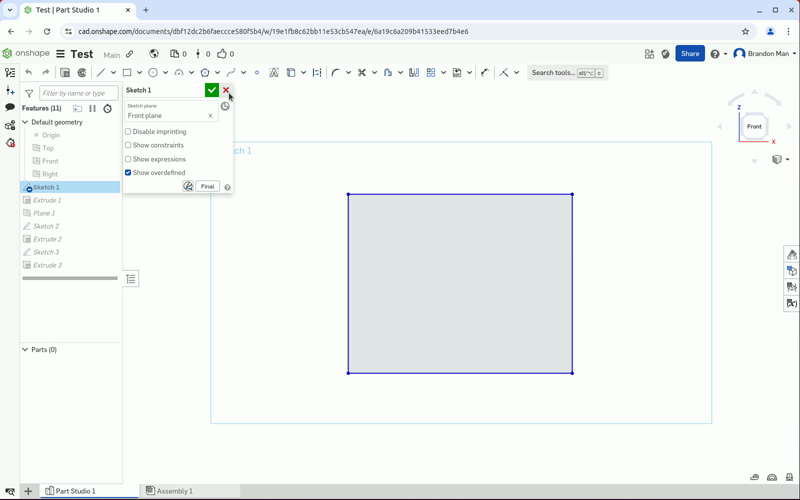
click(229, 92)
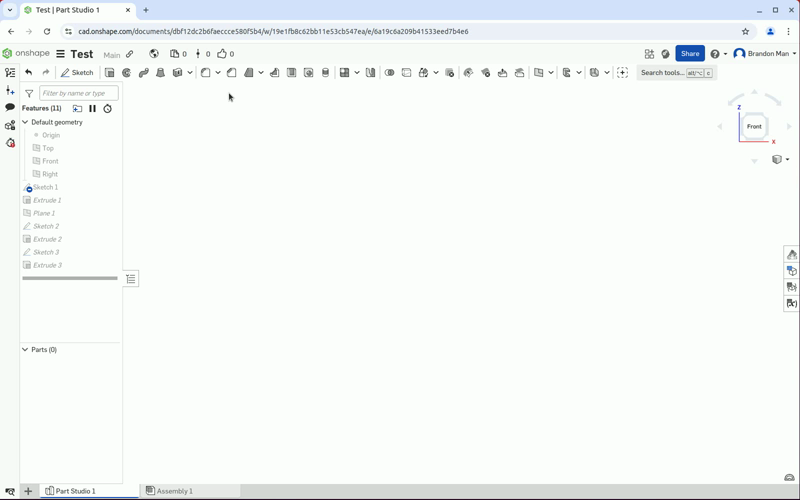
key(shift+s)
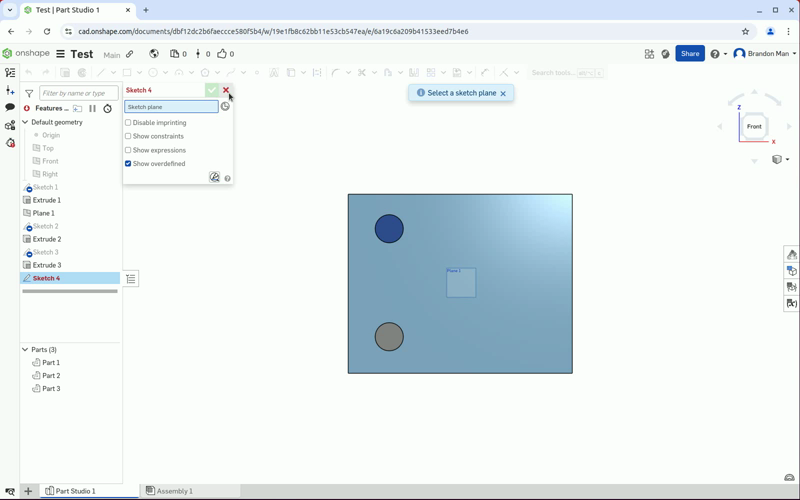
mouse_move(73, 215)
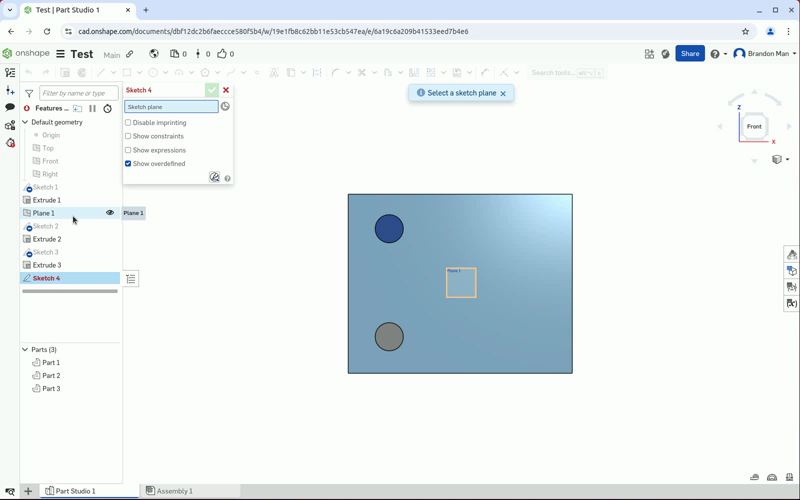
click(73, 215)
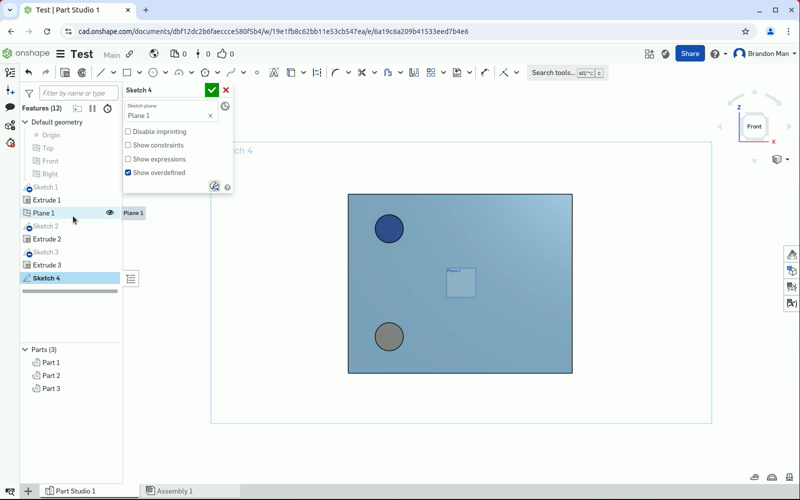
mouse_move(73, 352)
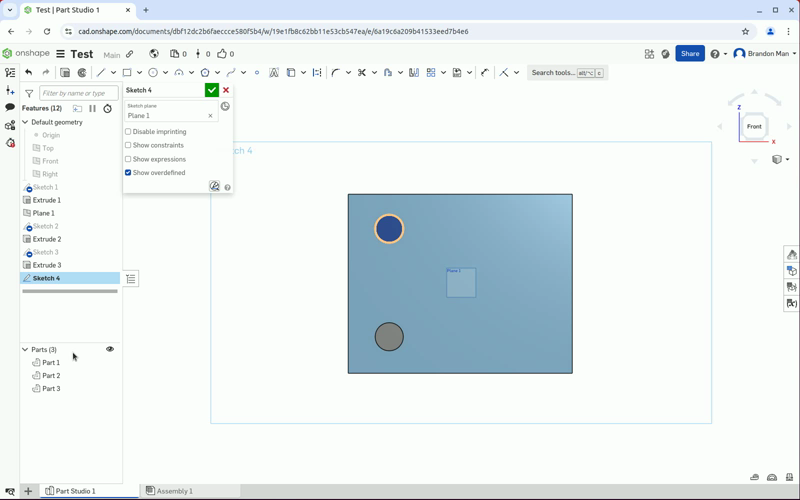
key(y)
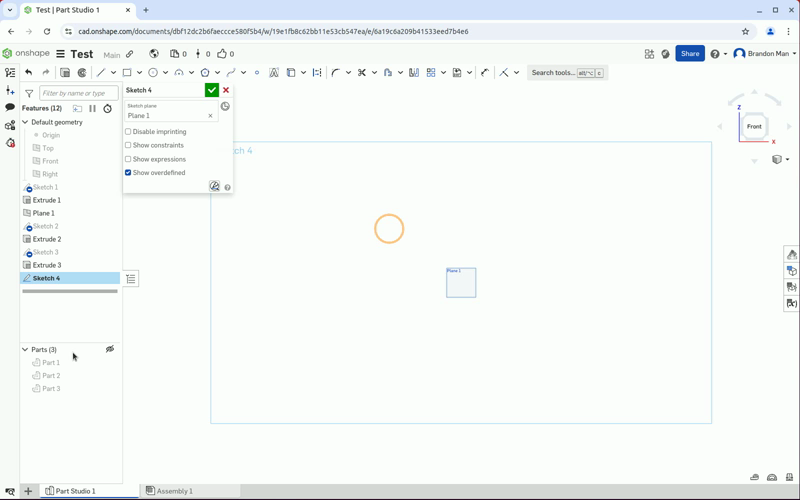
key(c)
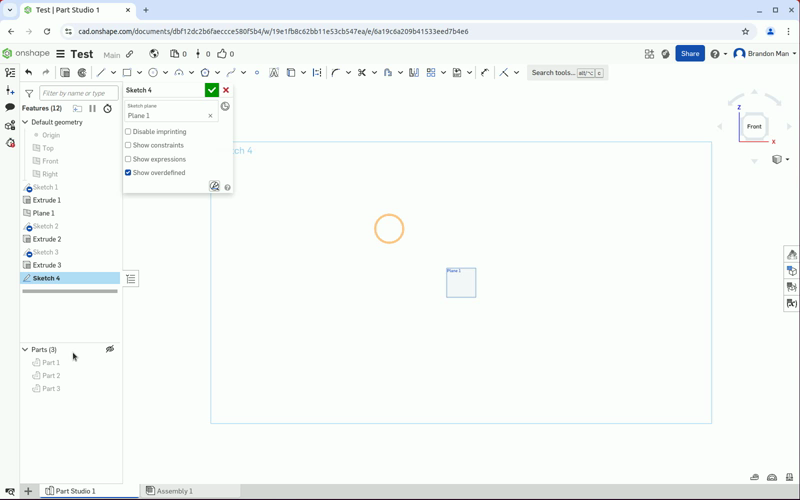
key_down(shift)
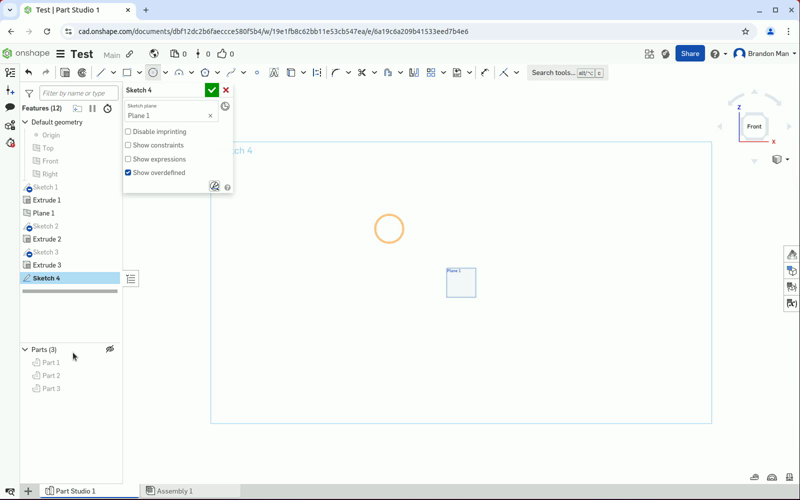
mouse_move(533, 228)
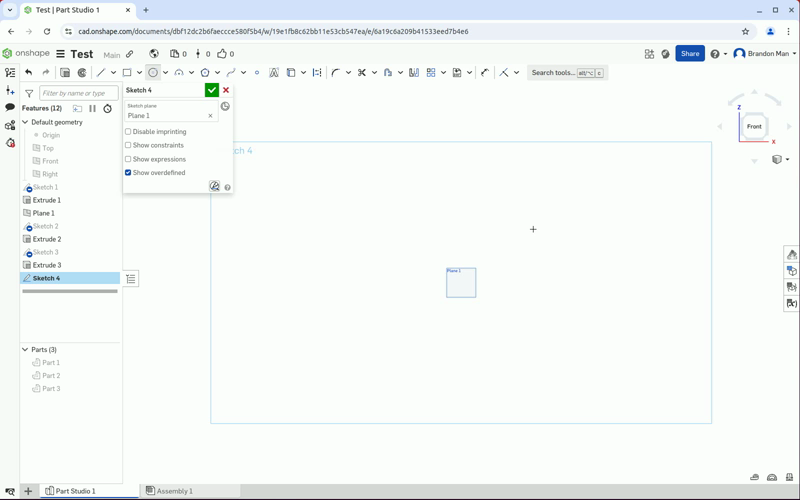
click(533, 228)
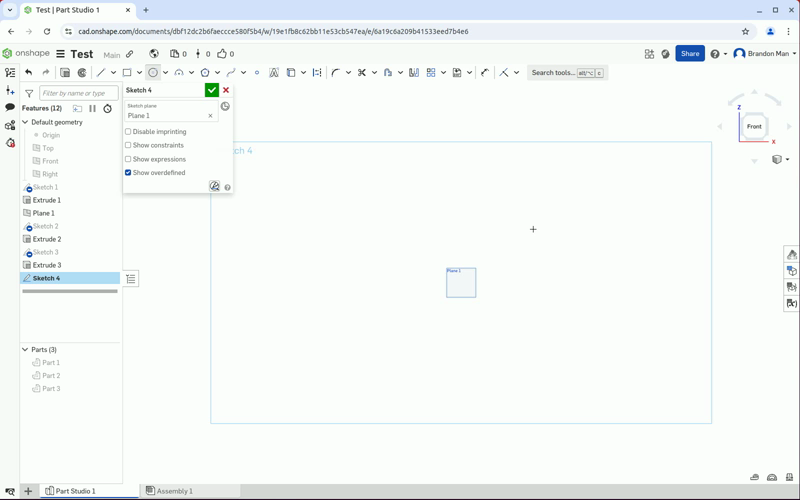
key_up(shift)
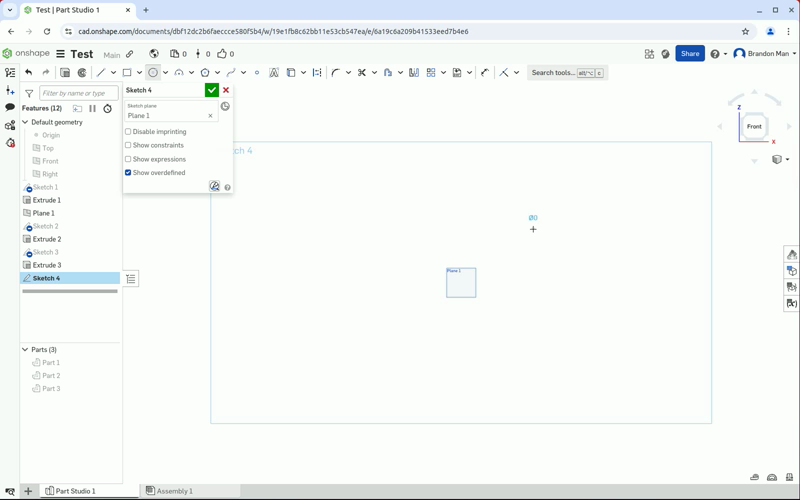
mouse_move(547, 228)
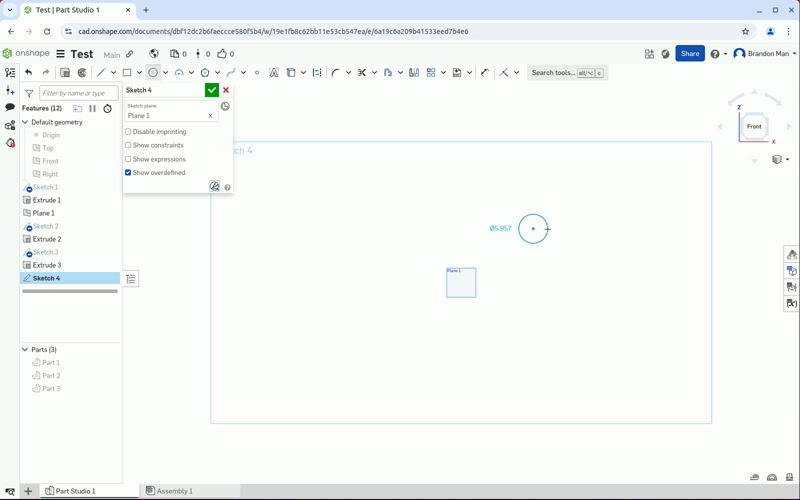
click(547, 228)
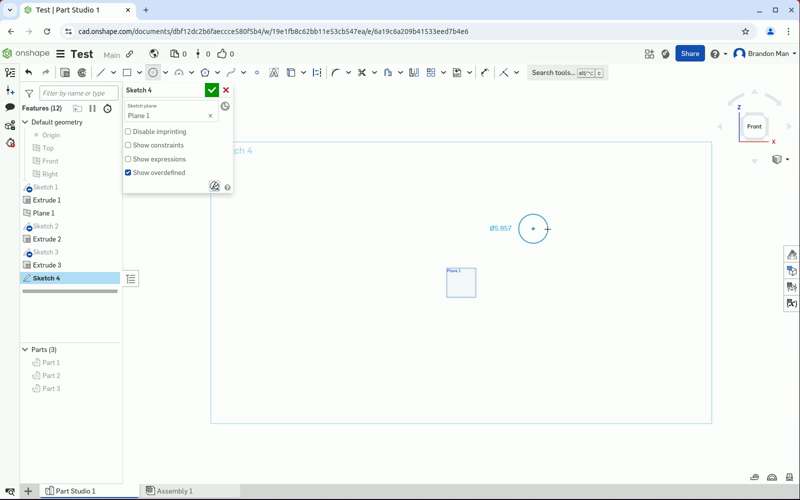
key(esc)
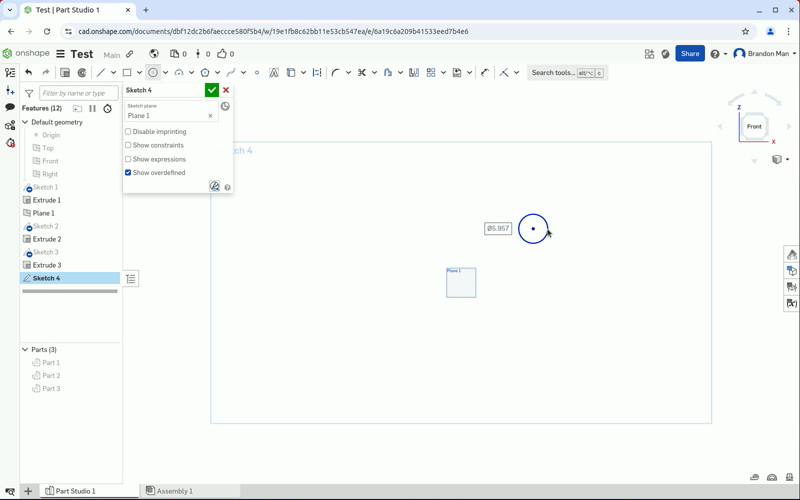
mouse_move(521, 224)
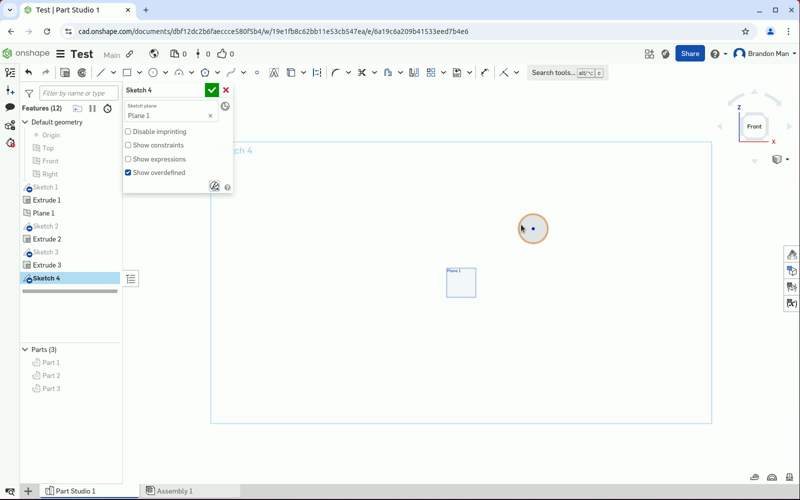
scroll(6)
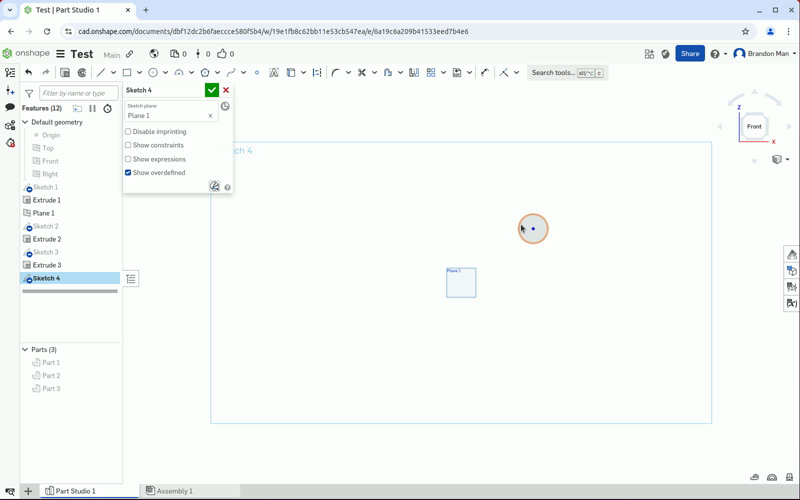
scroll(6)
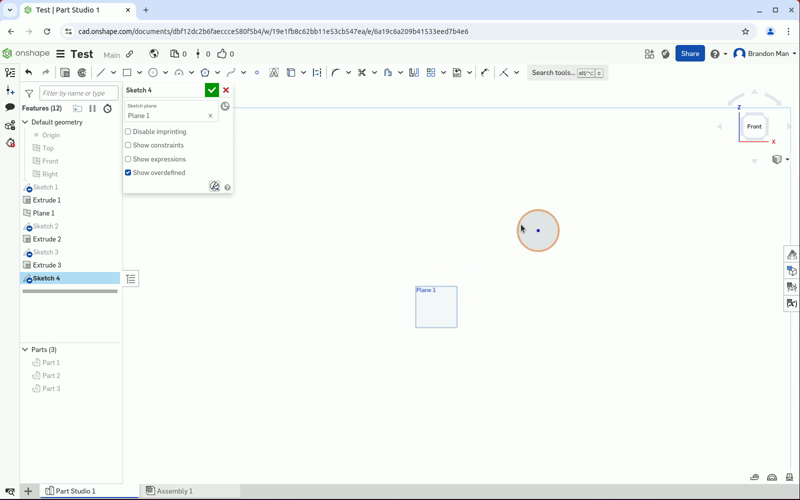
scroll(6)
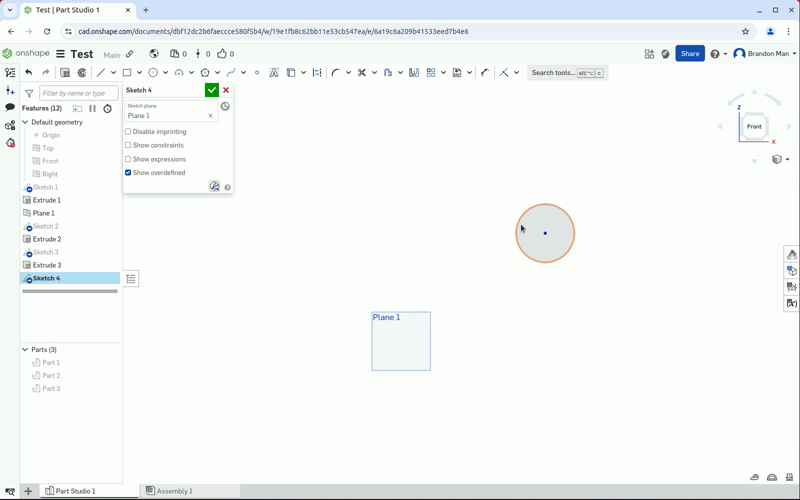
scroll(6)
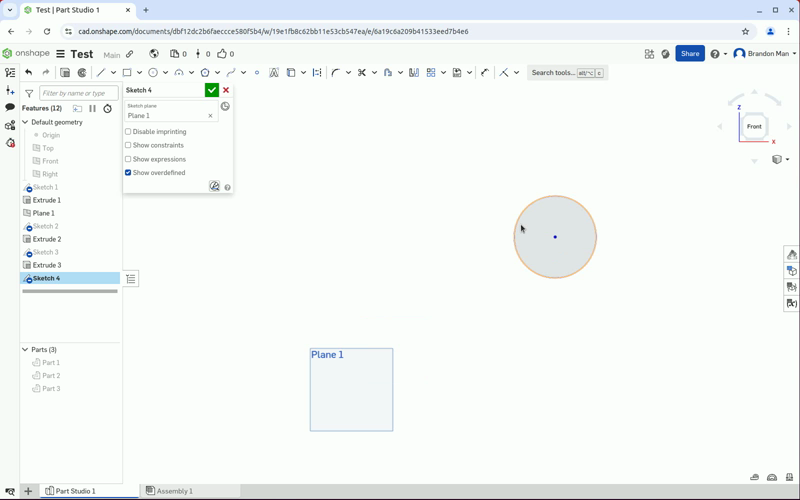
scroll(6)
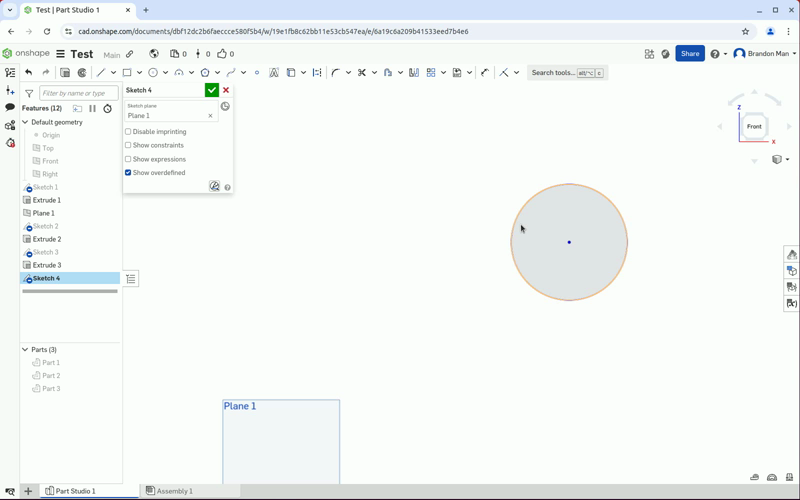
scroll(6)
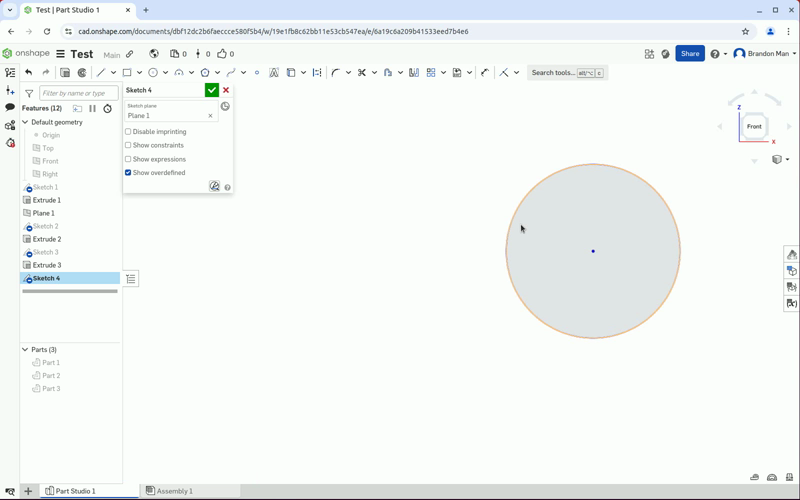
scroll(6)
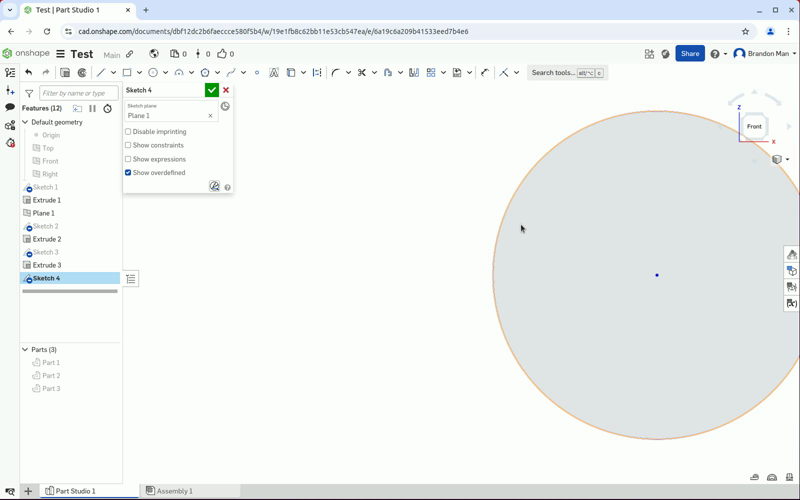
click(521, 224)
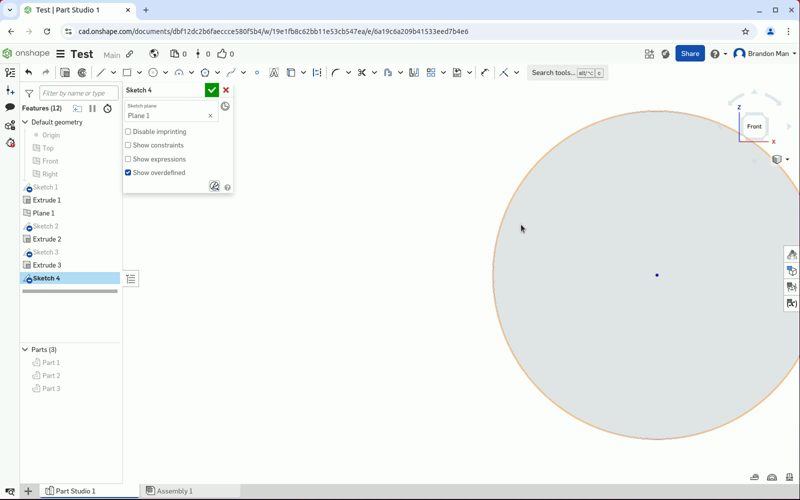
scroll(-6)
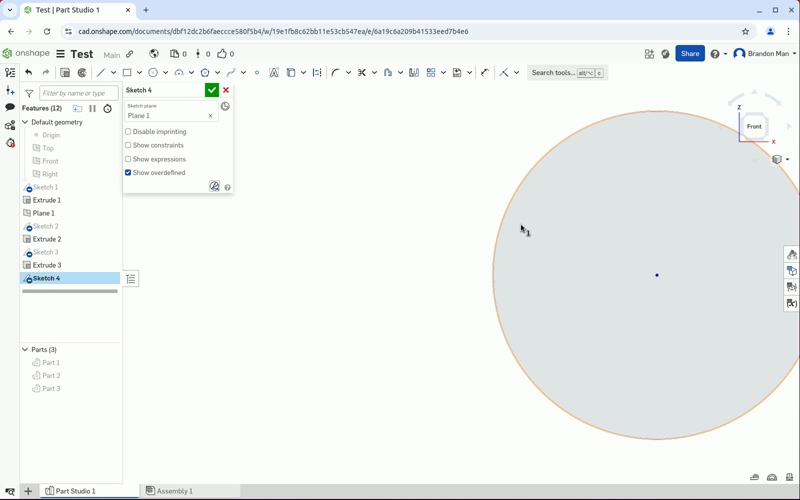
scroll(-6)
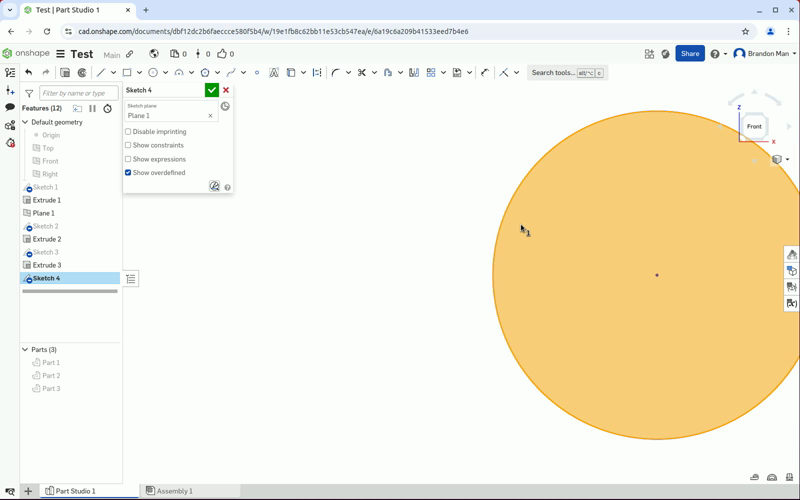
scroll(-6)
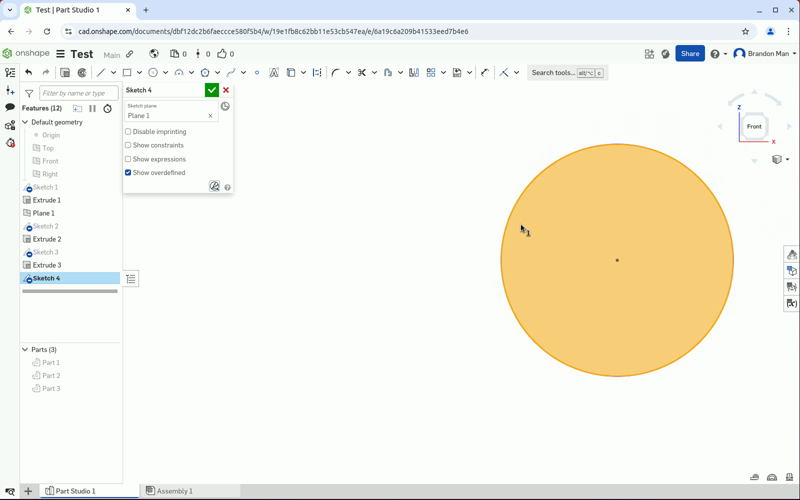
scroll(-6)
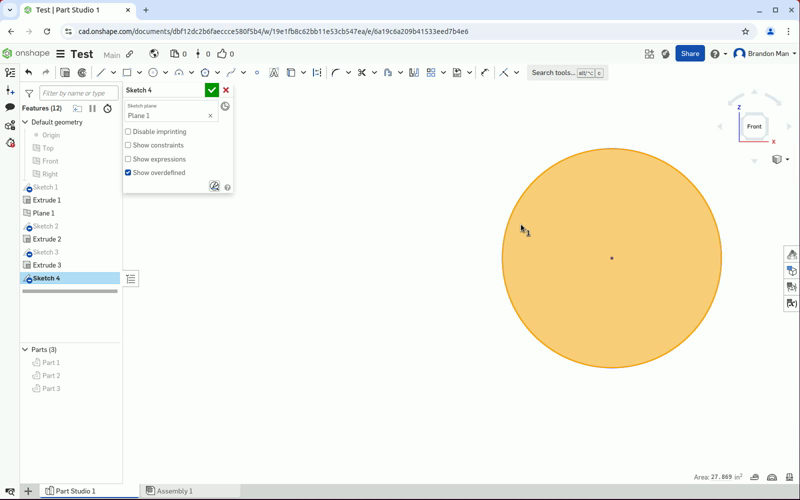
scroll(-6)
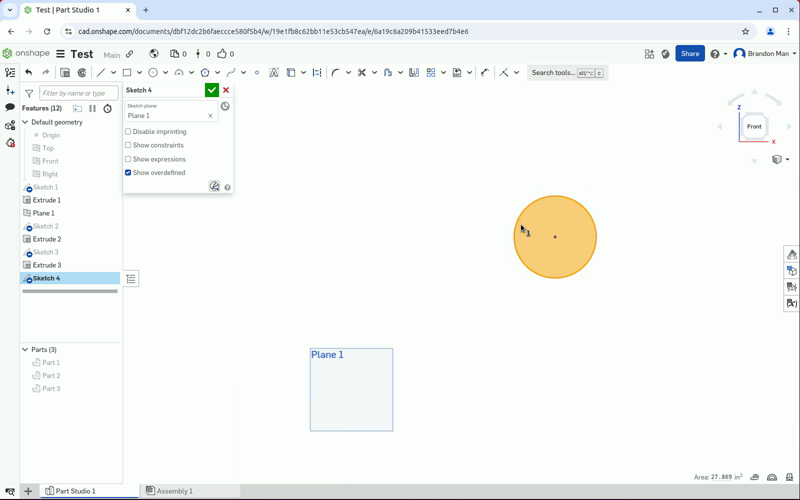
scroll(-6)
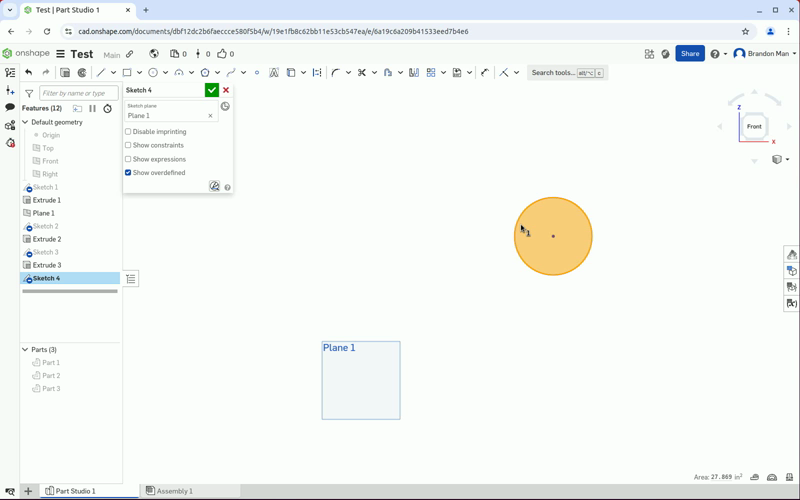
scroll(-6)
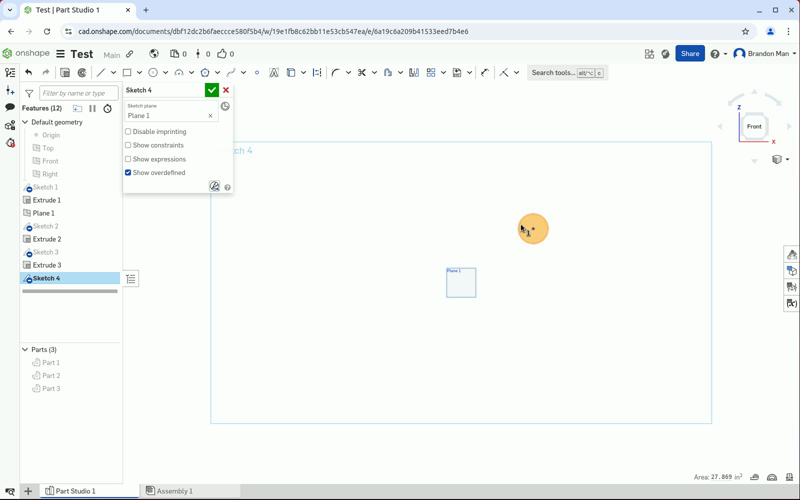
mouse_move(73, 352)
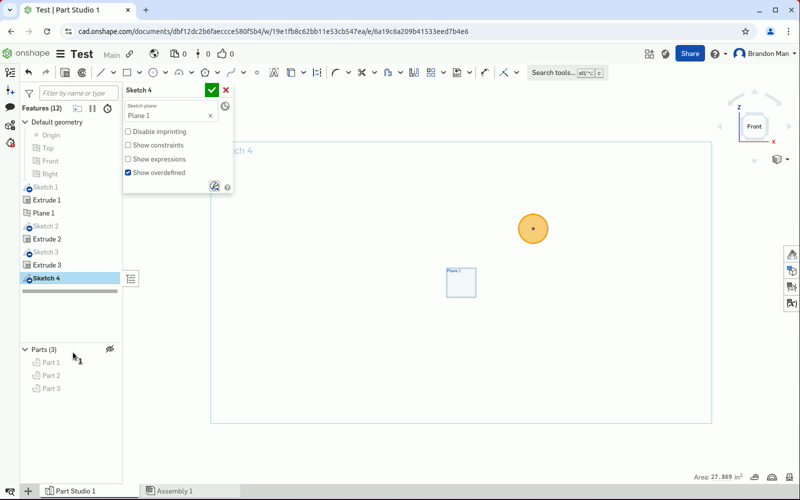
key(shift+y)
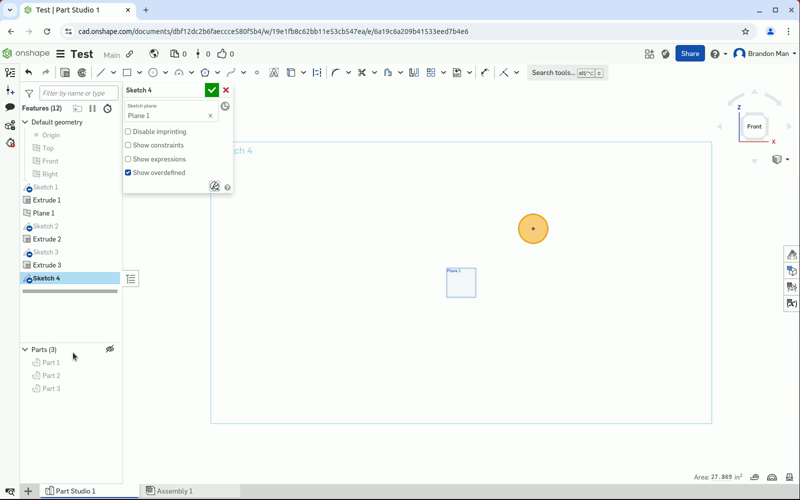
key(shift+e)
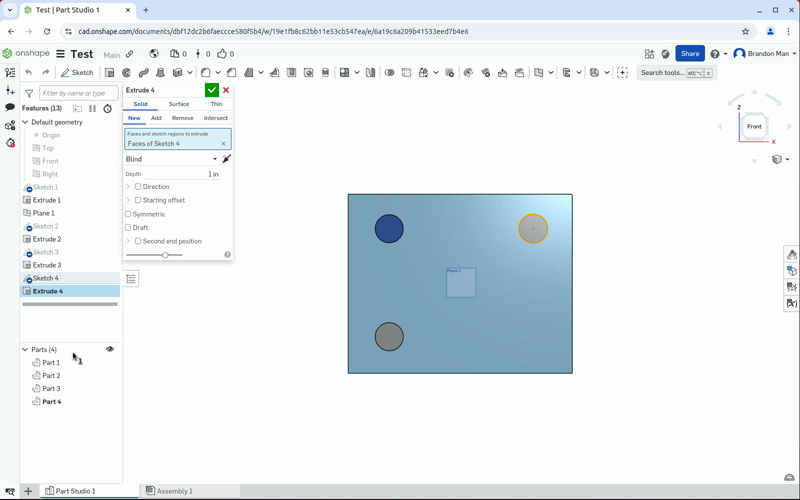
mouse_move(143, 106)
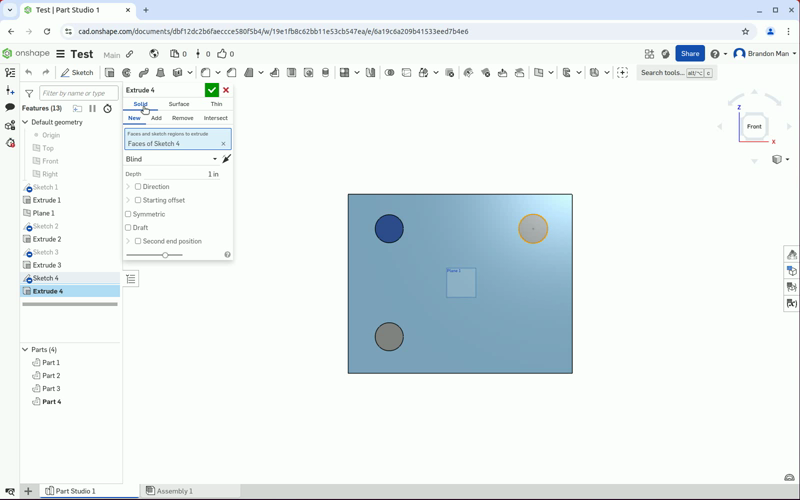
click(143, 106)
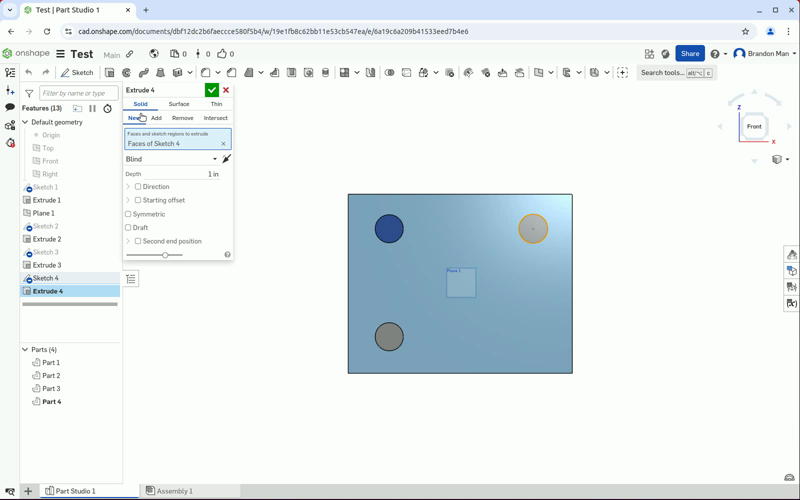
mouse_move(137, 120)
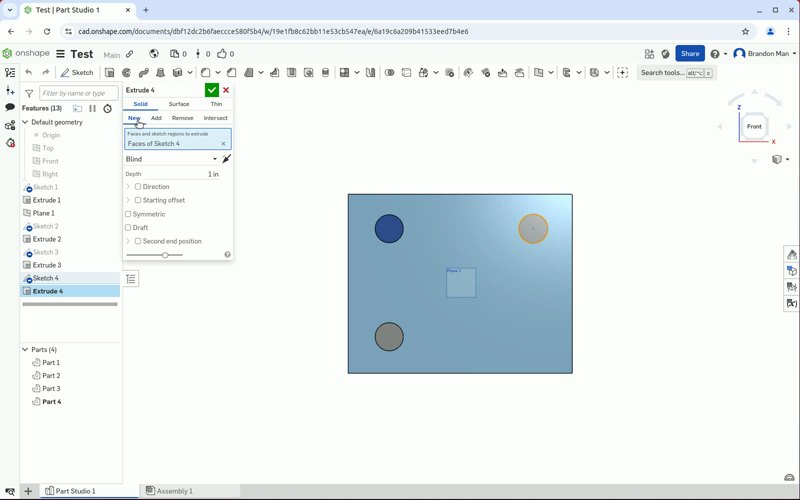
click(137, 120)
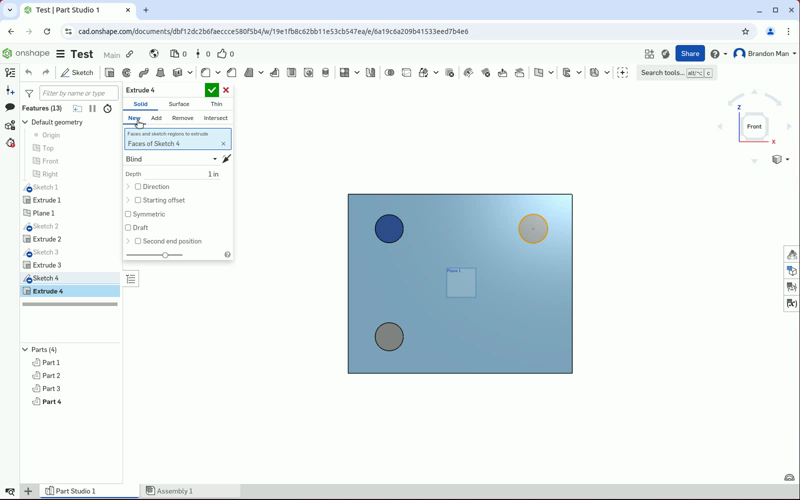
key(tab, 4)
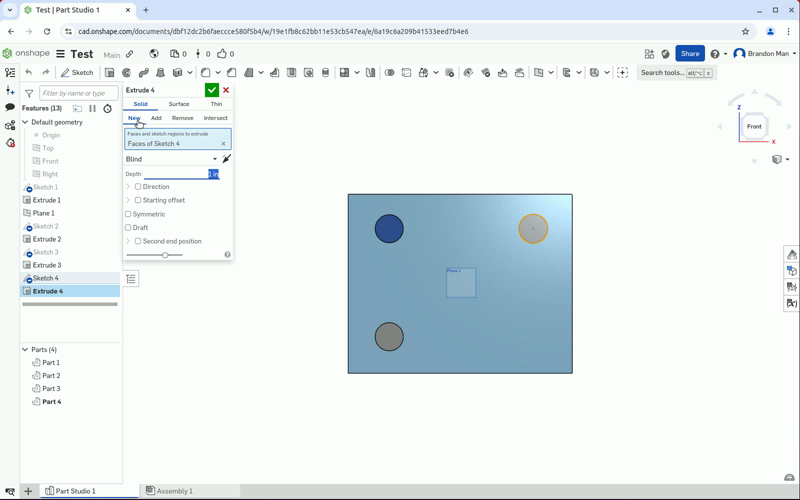
text(16.128)
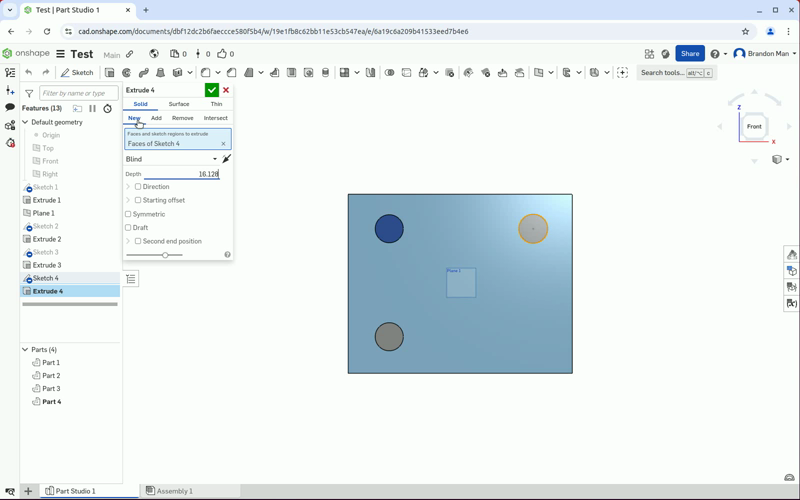
key(enter)
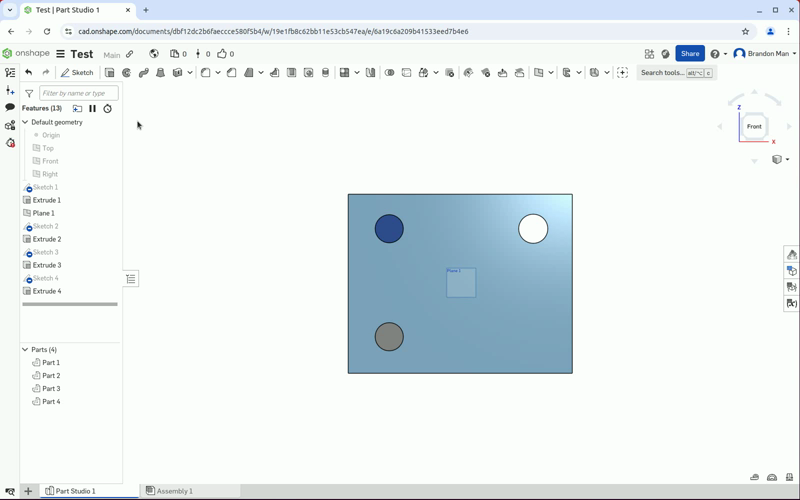
key(shift+h)
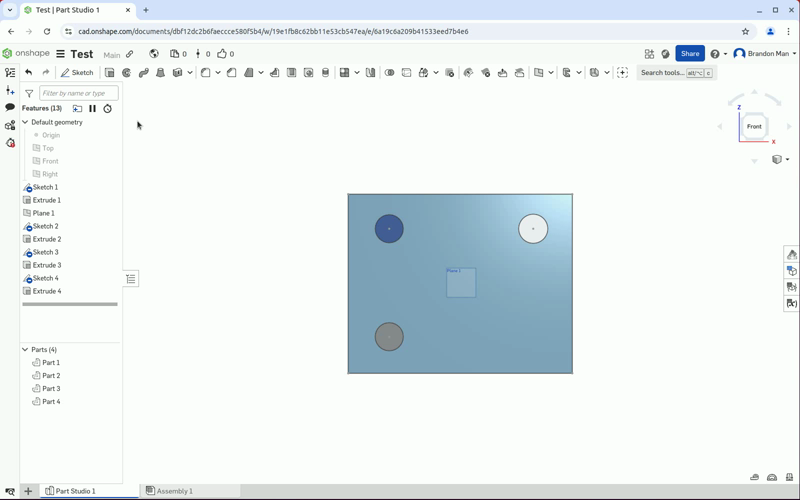
key(shift+h)
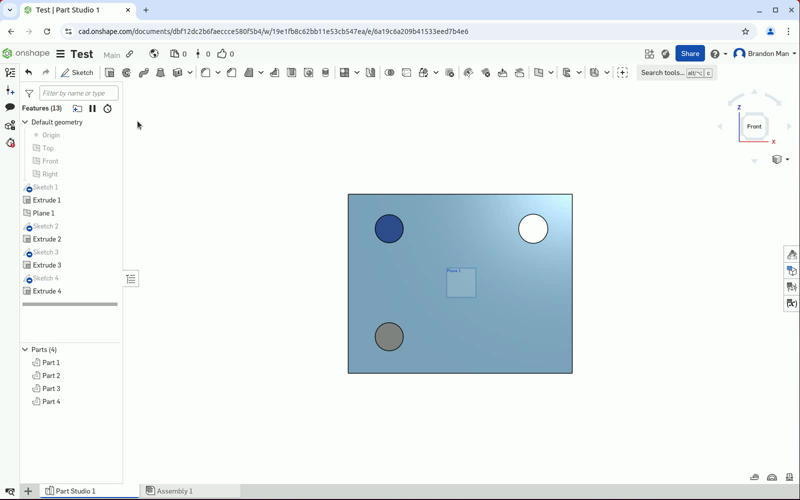
mouse_move(73, 189)
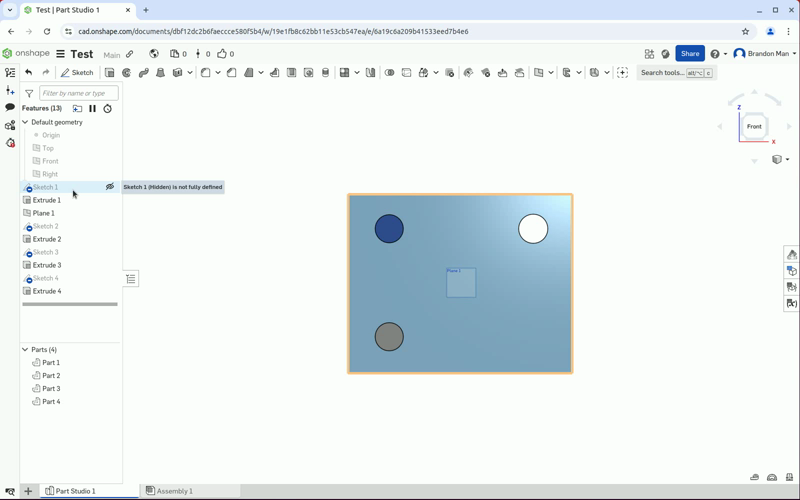
click(73, 189)
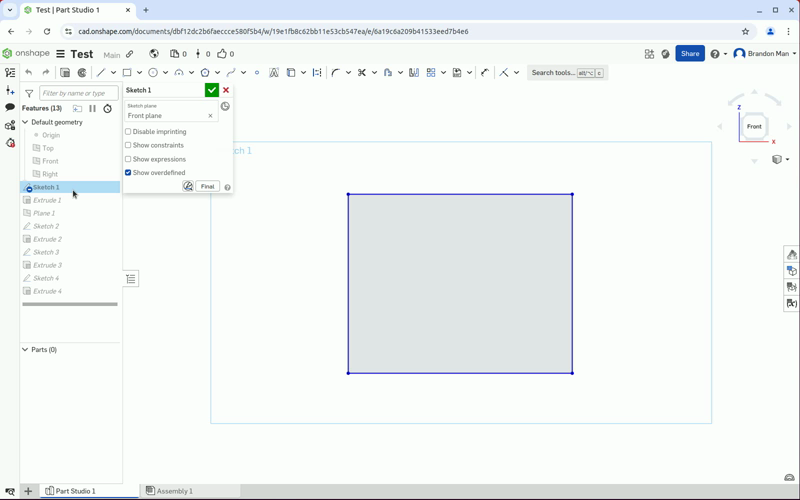
mouse_move(229, 92)
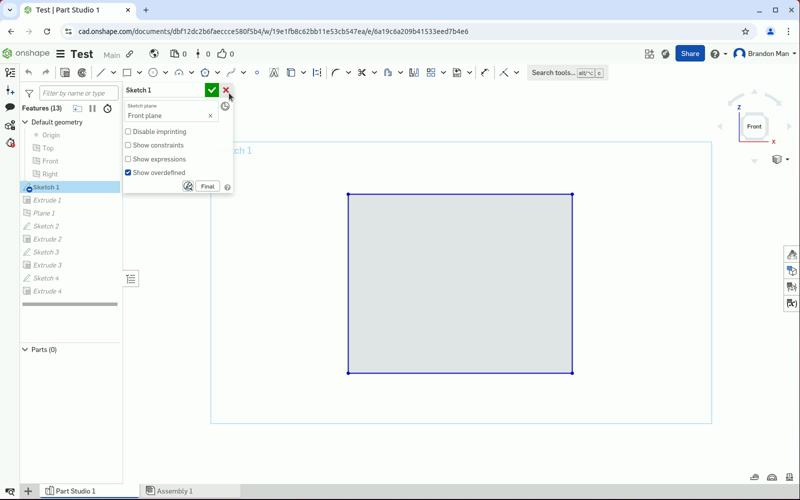
click(229, 92)
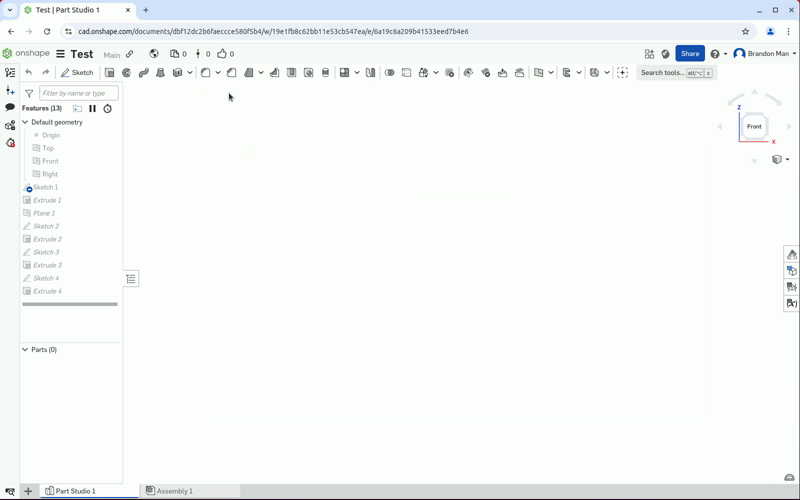
key(shift+s)
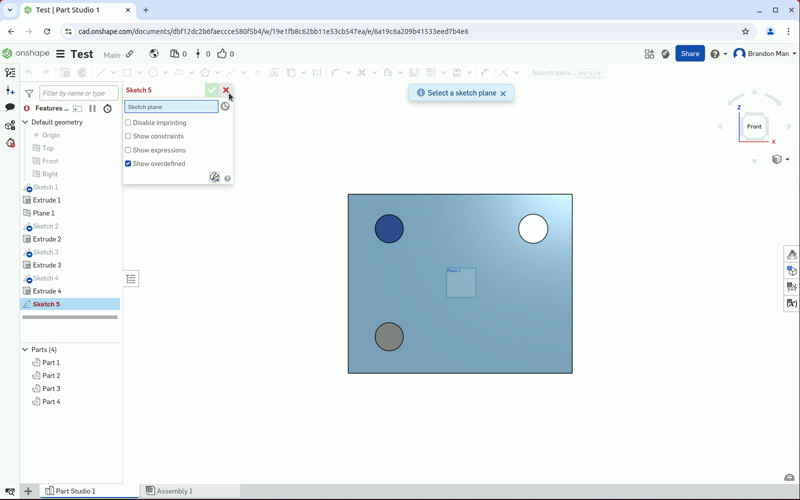
mouse_move(73, 215)
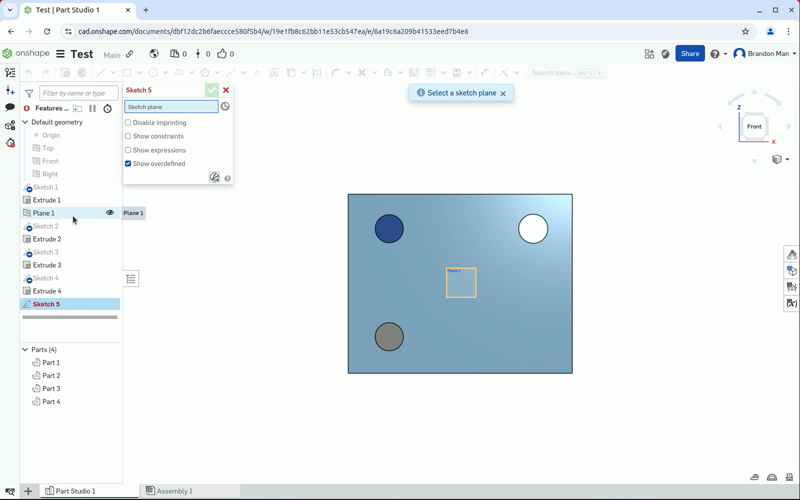
click(73, 215)
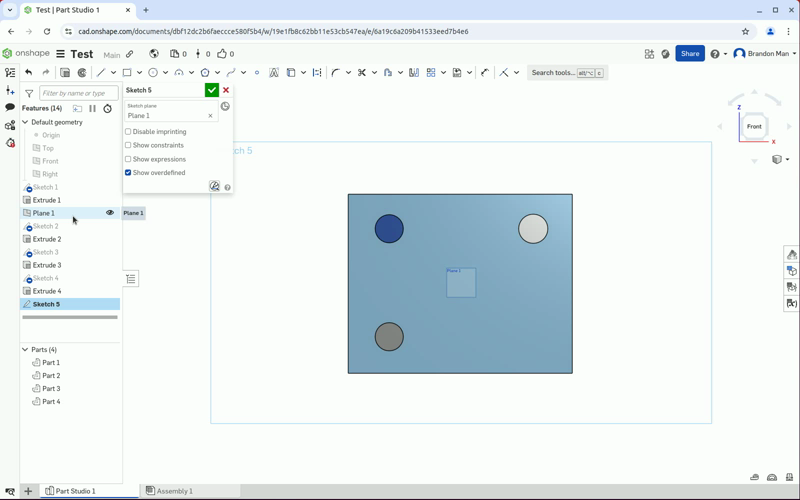
mouse_move(73, 352)
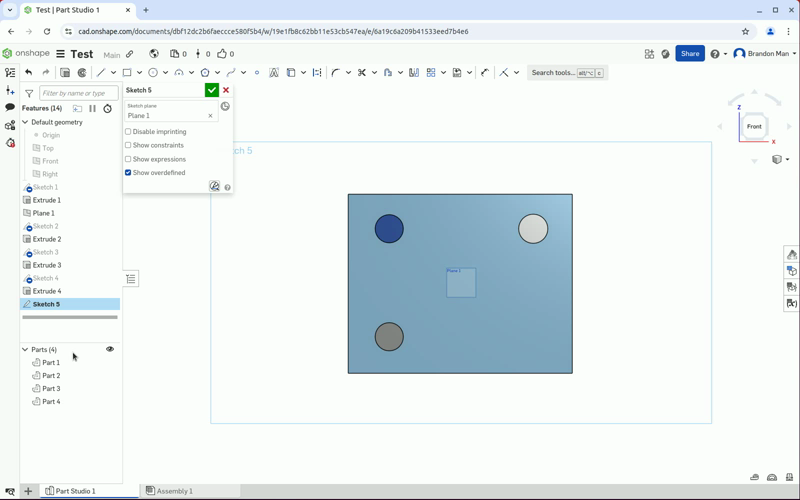
key(y)
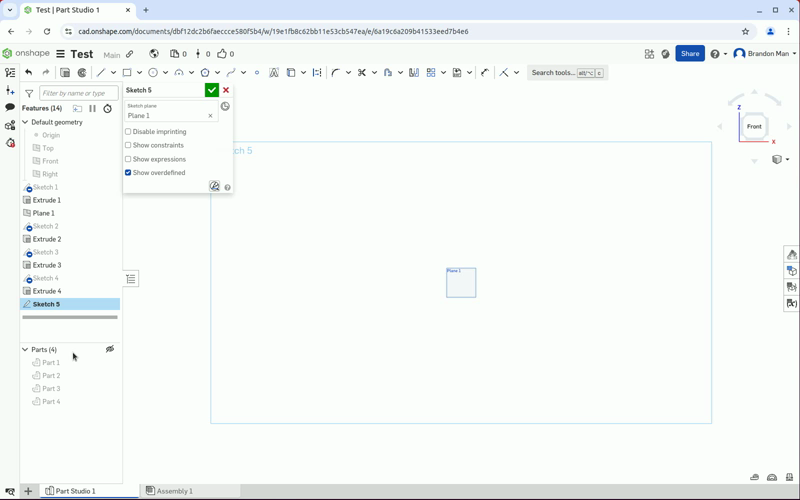
key(c)
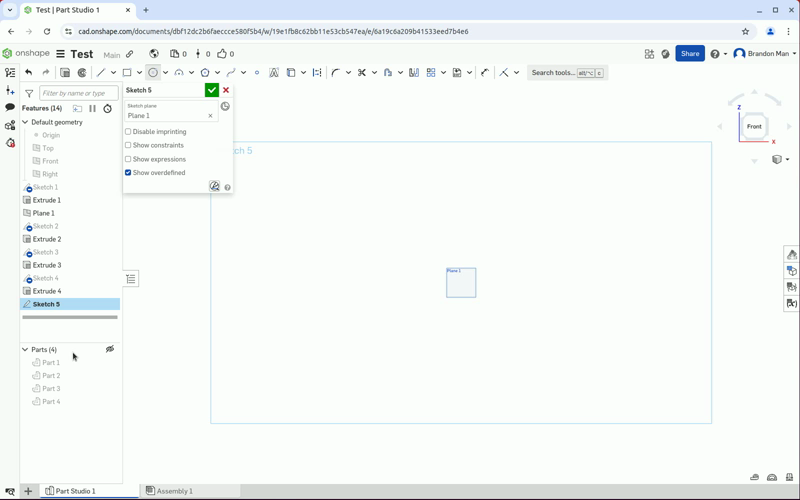
key_down(shift)
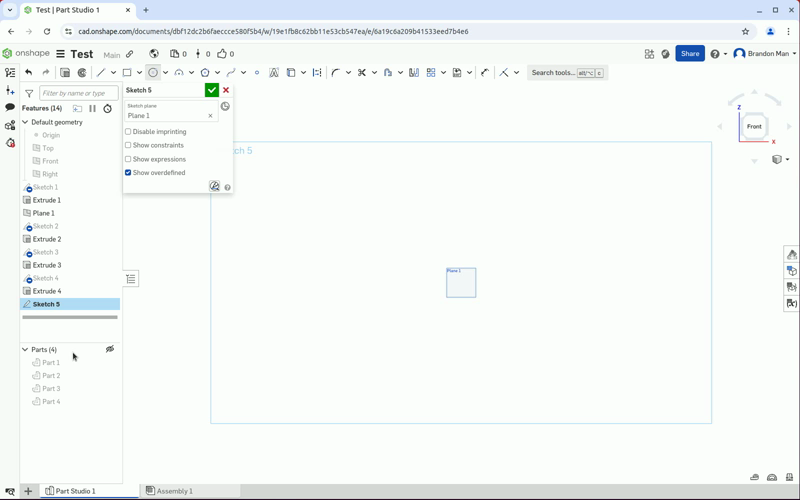
mouse_move(533, 336)
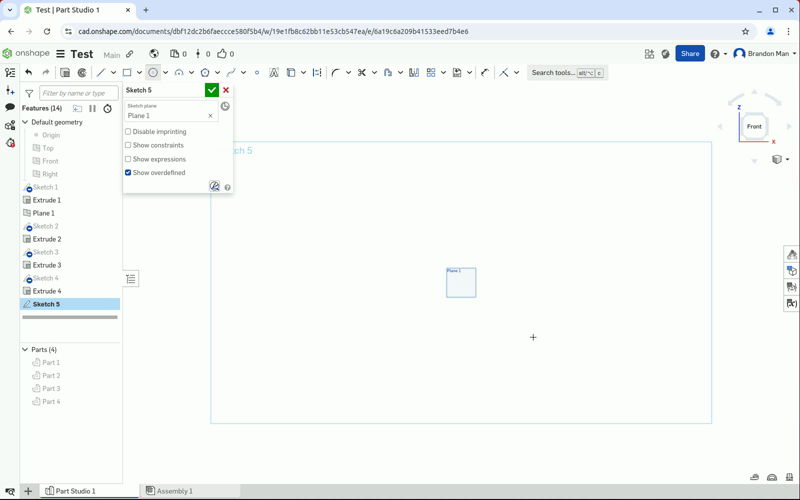
click(533, 336)
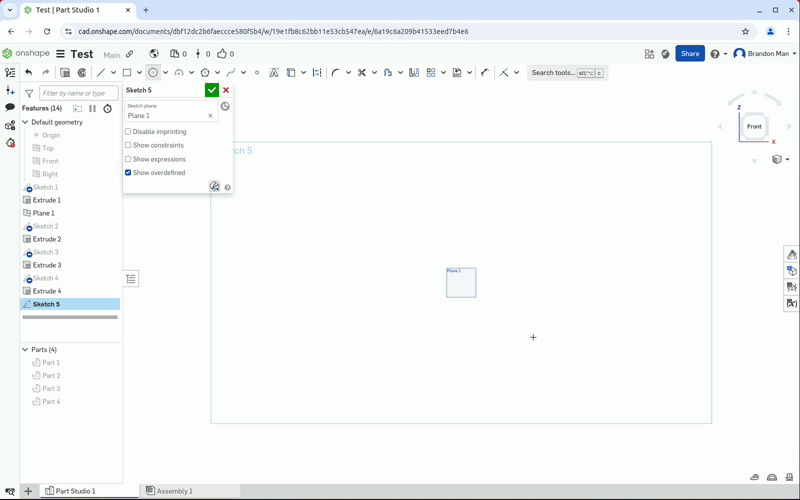
key_up(shift)
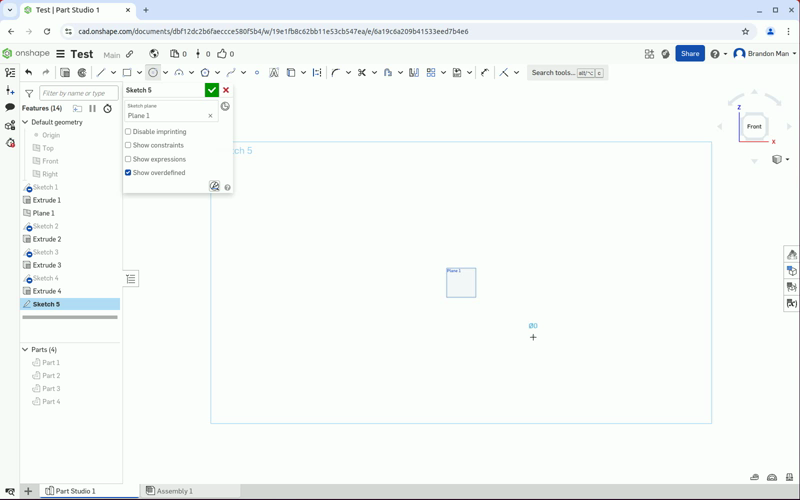
mouse_move(547, 336)
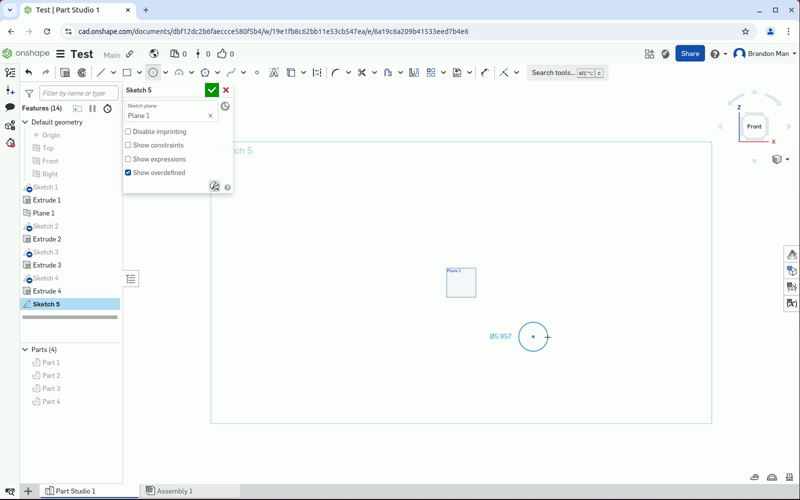
click(547, 336)
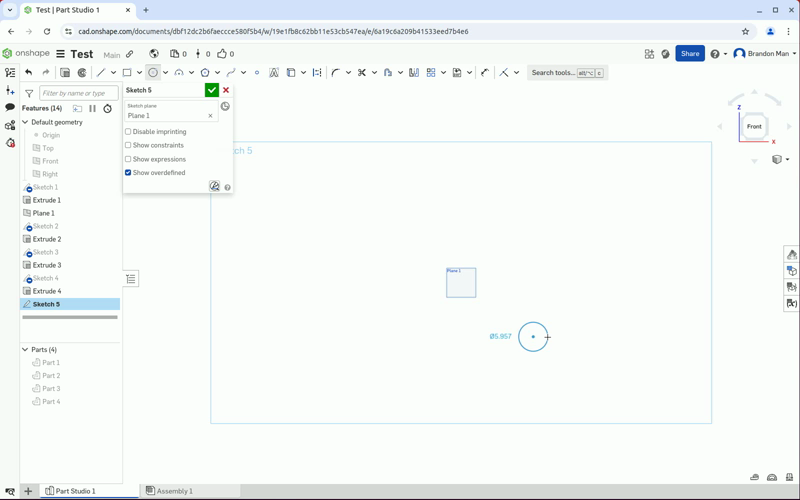
key(esc)
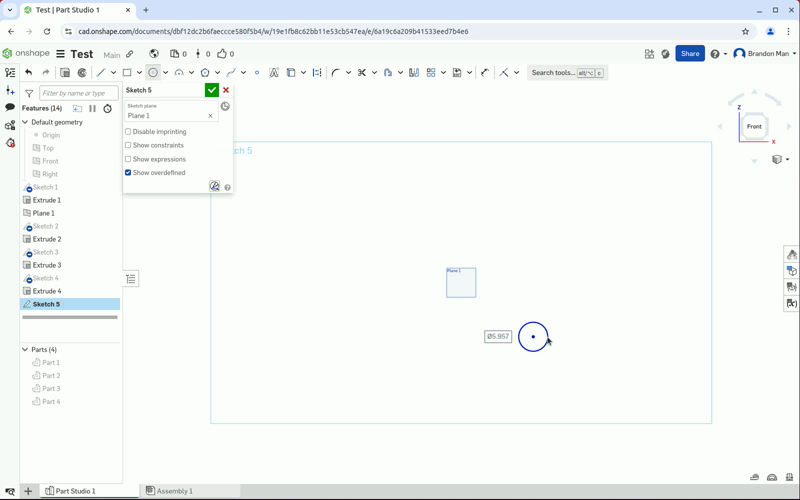
mouse_move(528, 334)
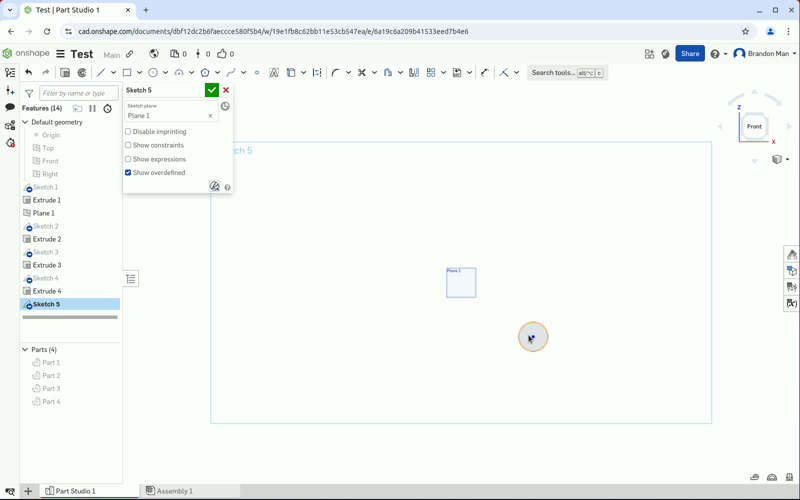
scroll(6)
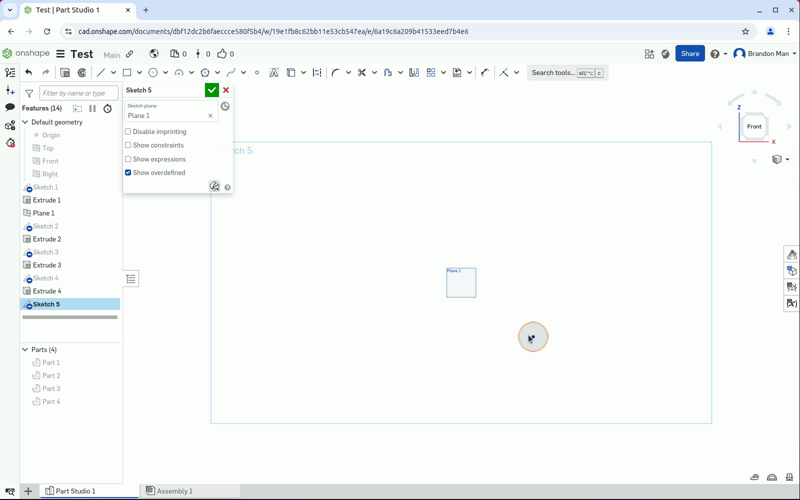
scroll(6)
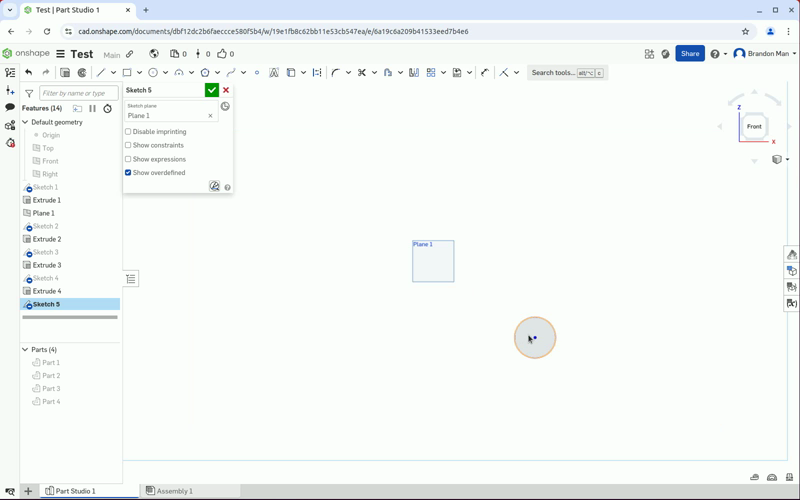
scroll(6)
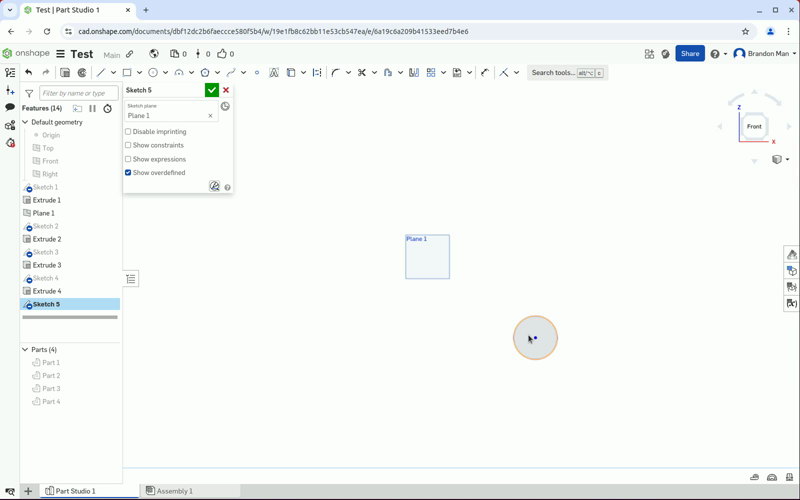
scroll(6)
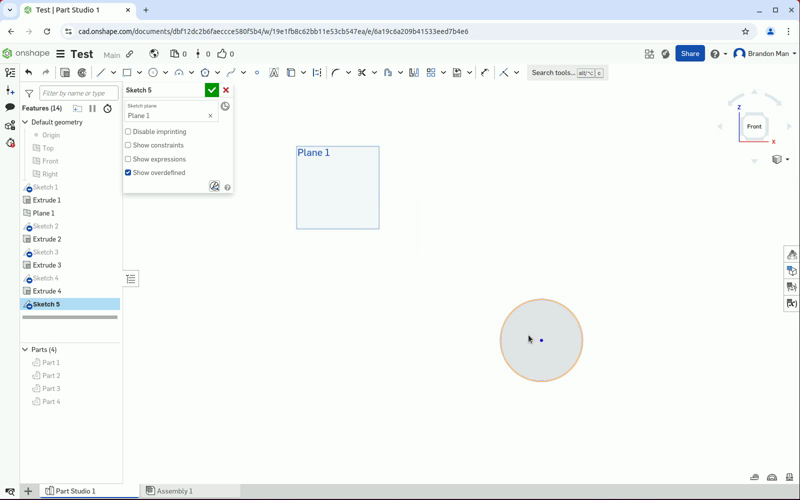
scroll(6)
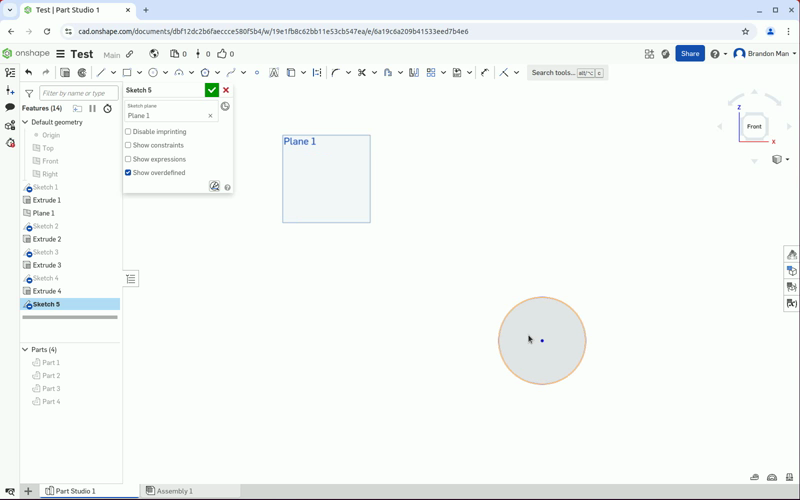
scroll(6)
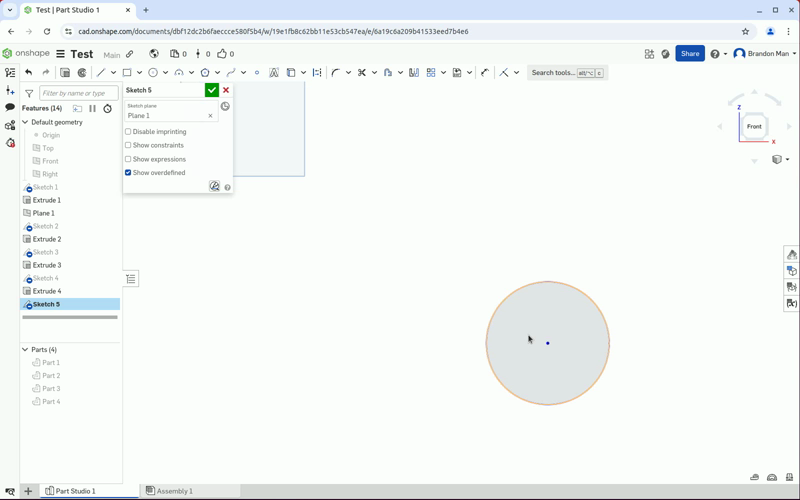
scroll(6)
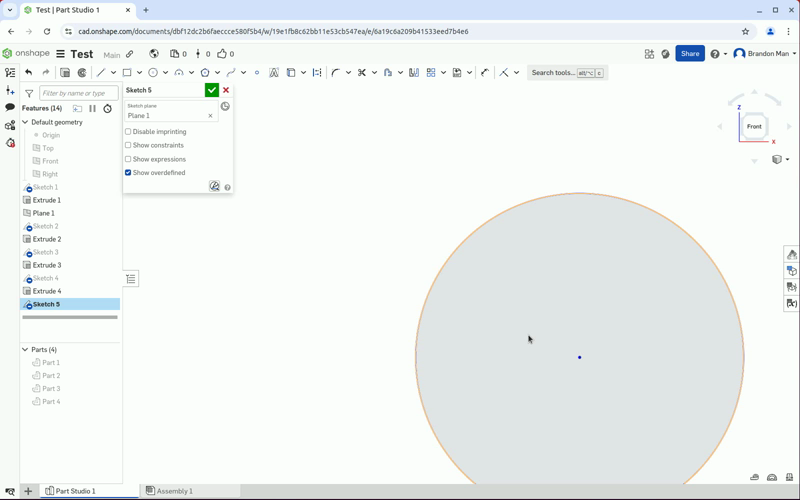
click(528, 334)
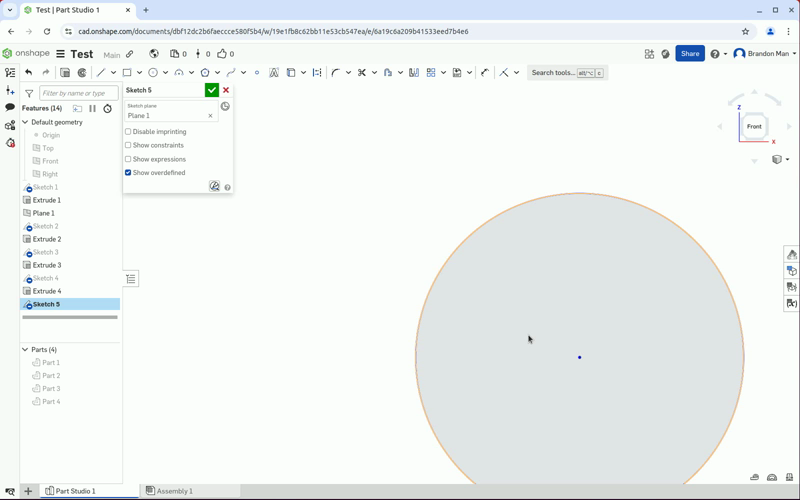
scroll(-6)
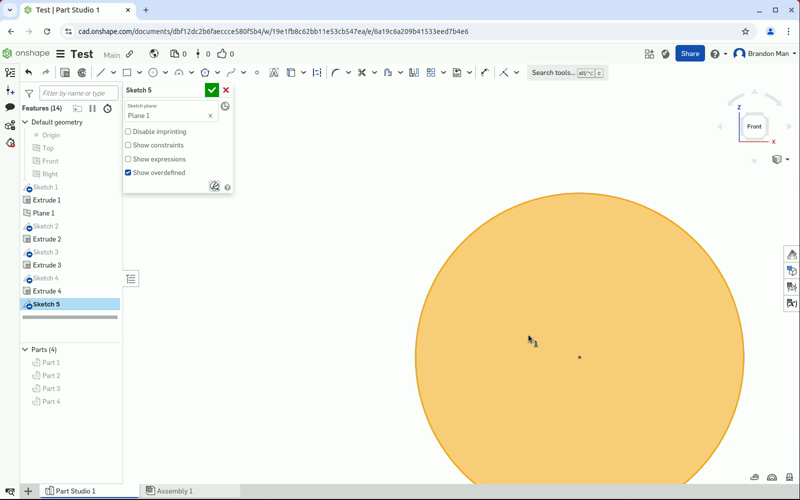
scroll(-6)
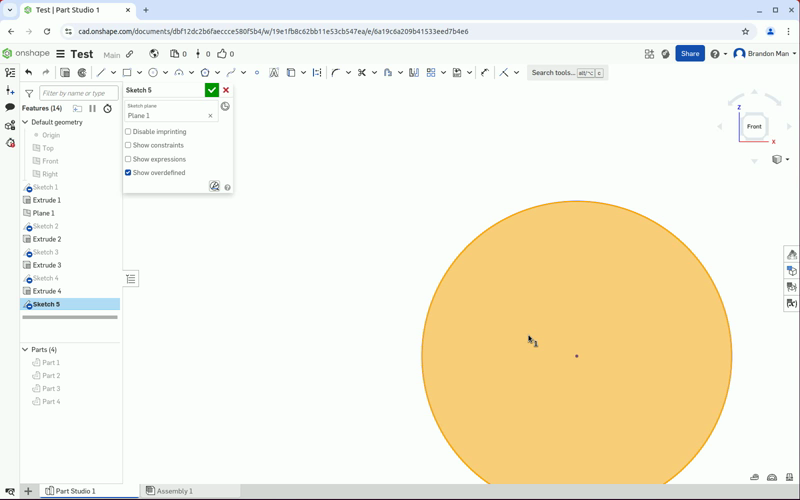
scroll(-6)
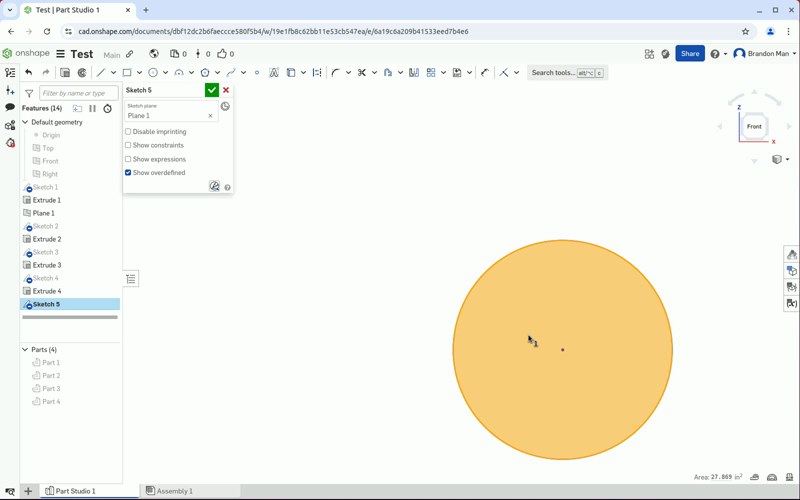
scroll(-6)
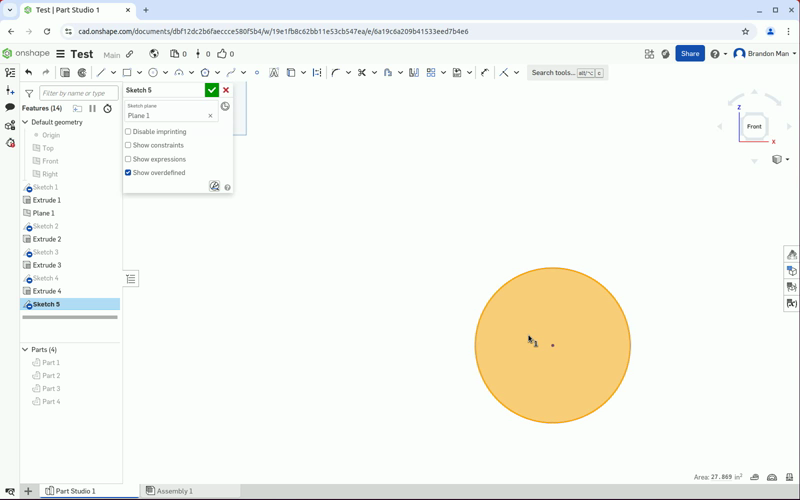
scroll(-6)
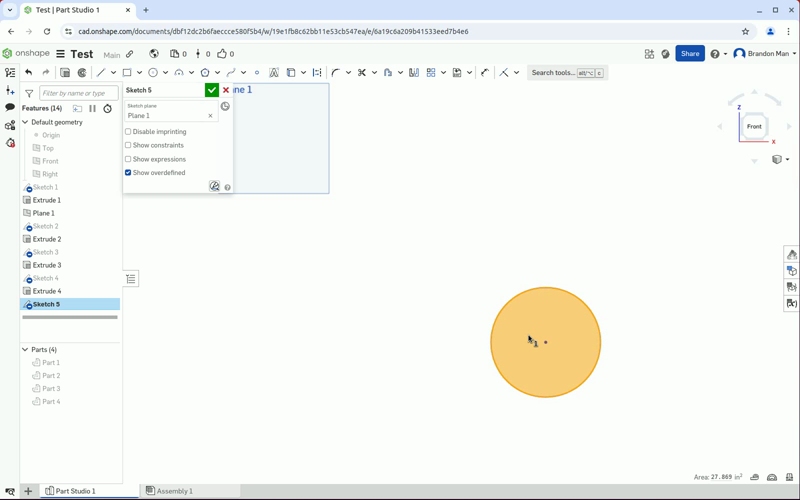
scroll(-6)
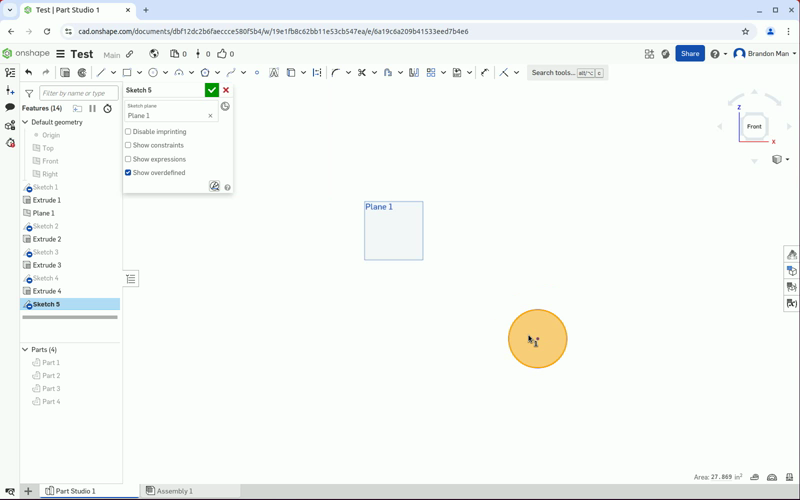
scroll(-6)
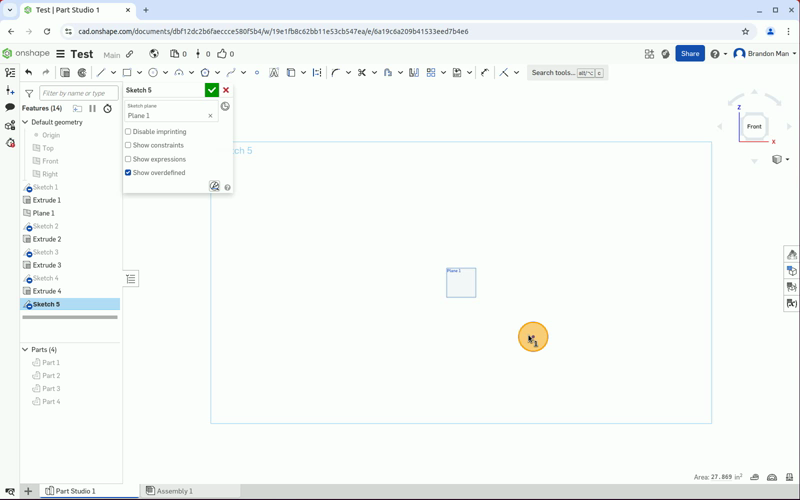
mouse_move(73, 352)
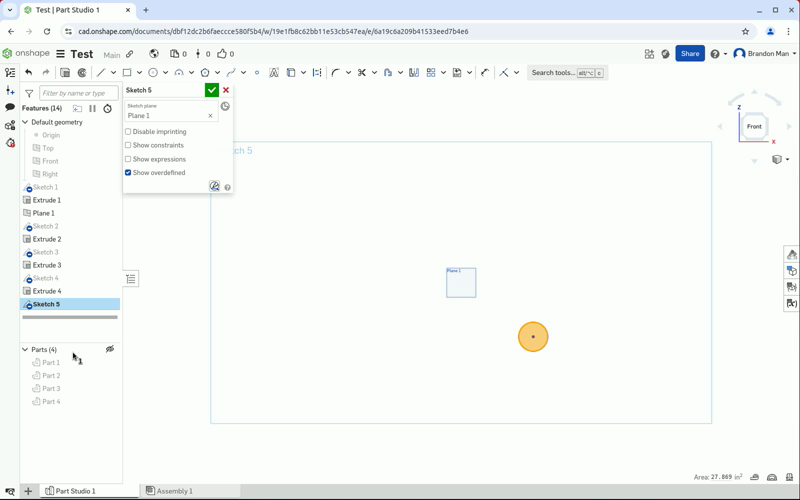
key(shift+y)
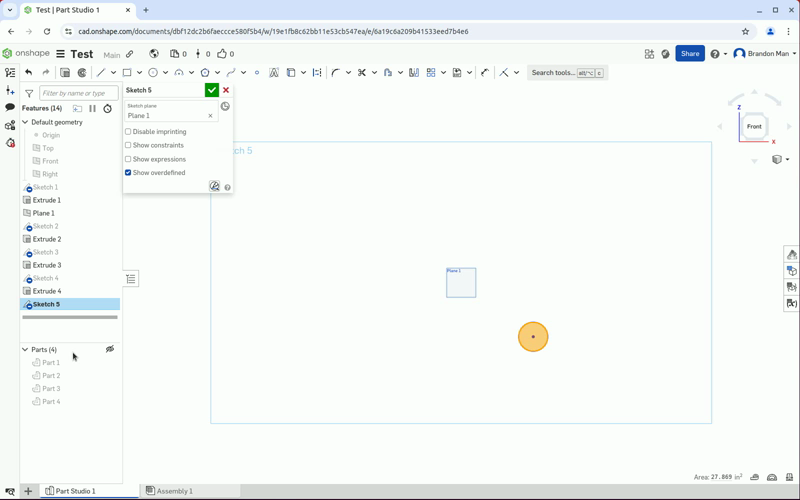
key(shift+e)
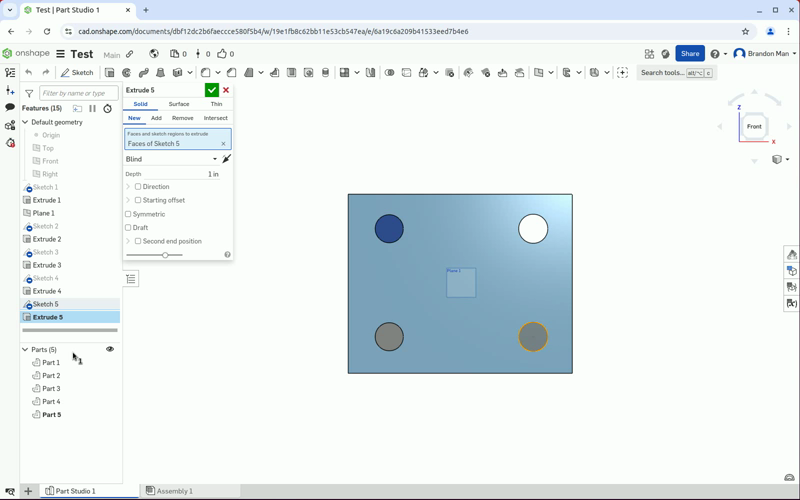
mouse_move(143, 106)
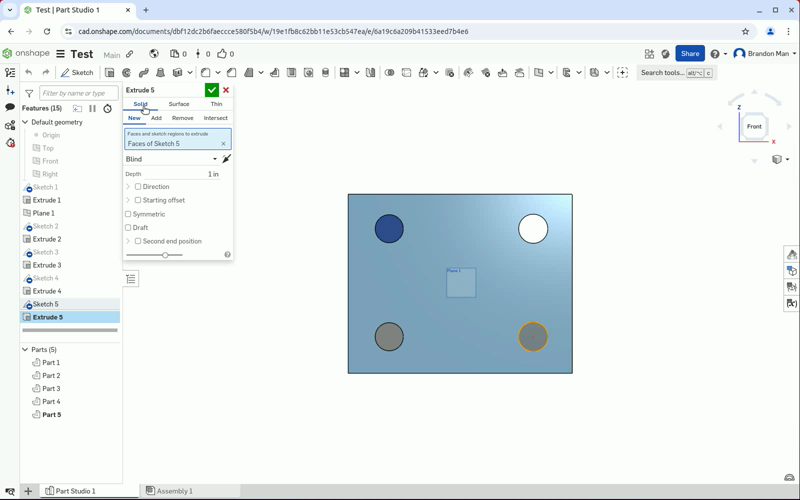
click(143, 106)
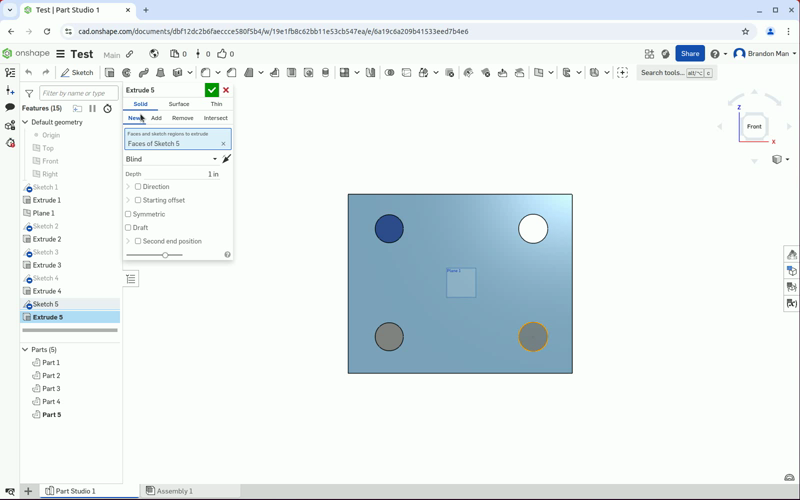
mouse_move(137, 120)
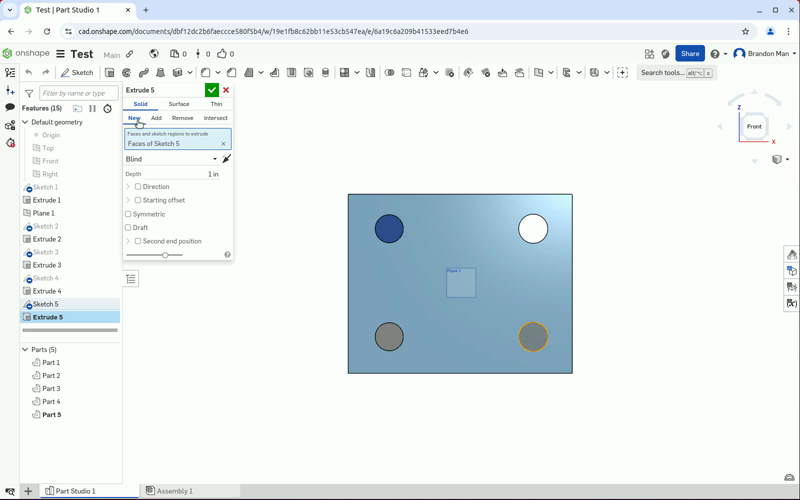
click(137, 120)
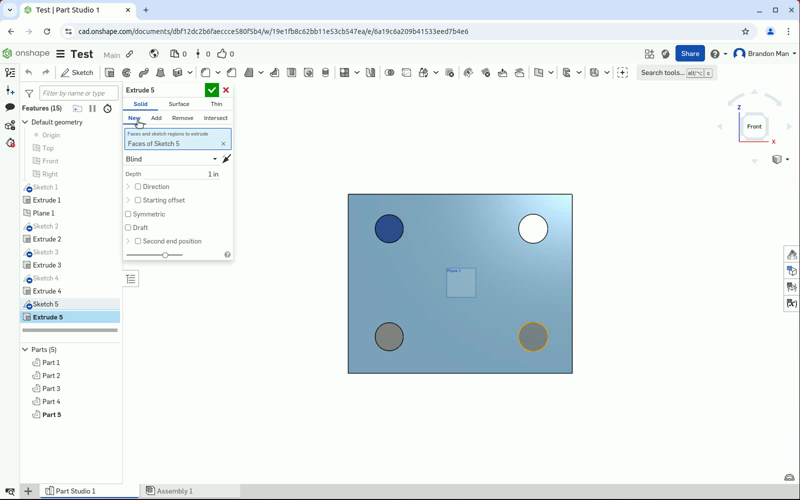
key(tab, 4)
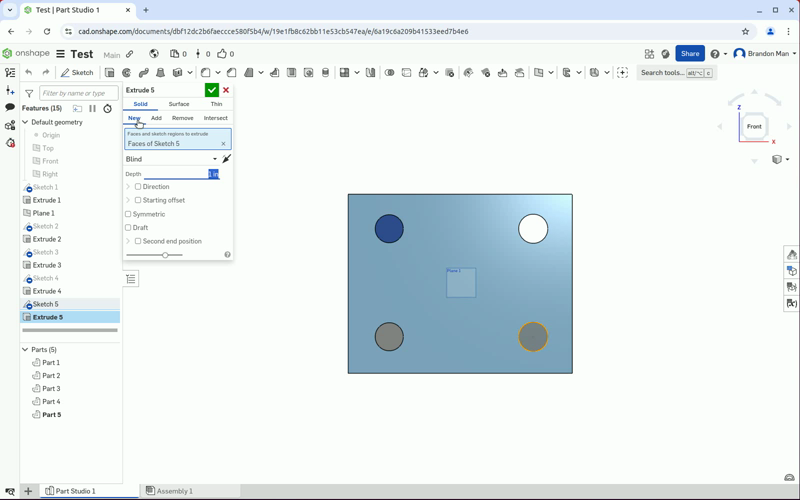
text(16.128)
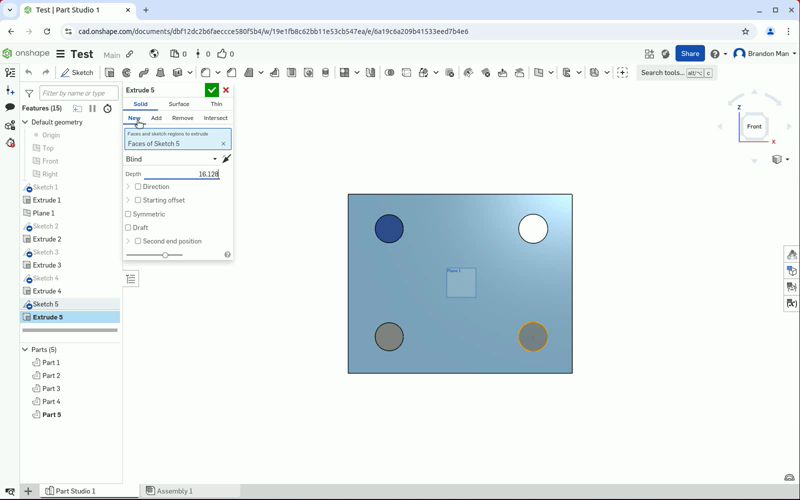
key(enter)
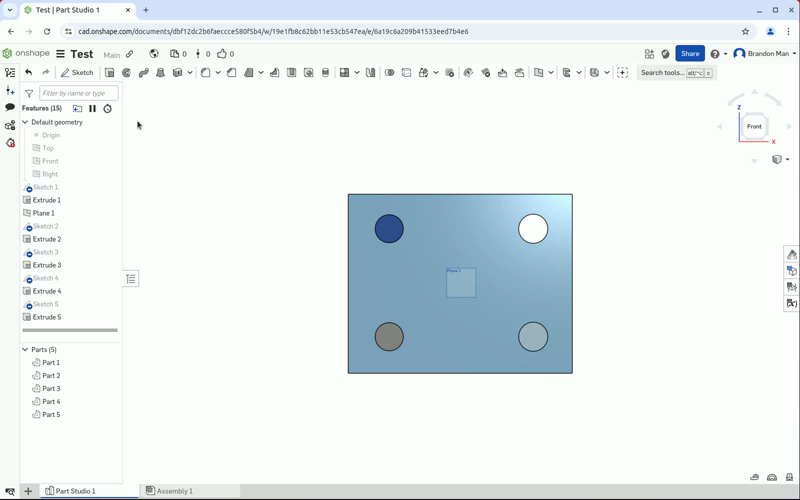
key(shift+h)
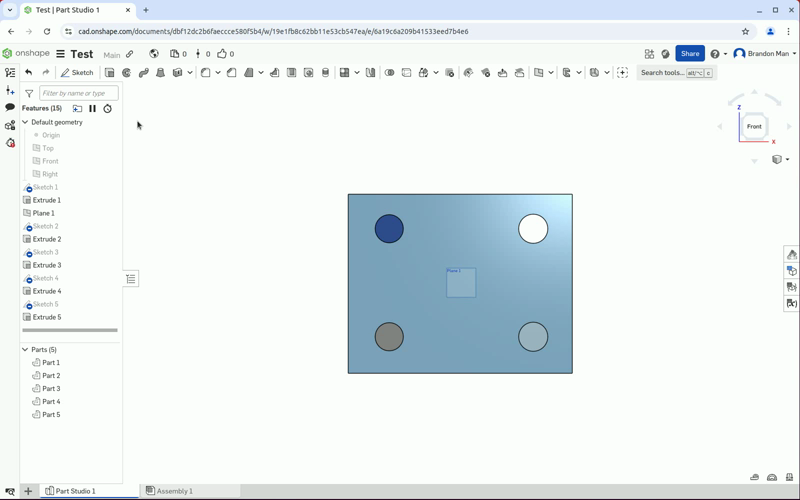
key(shift+h)
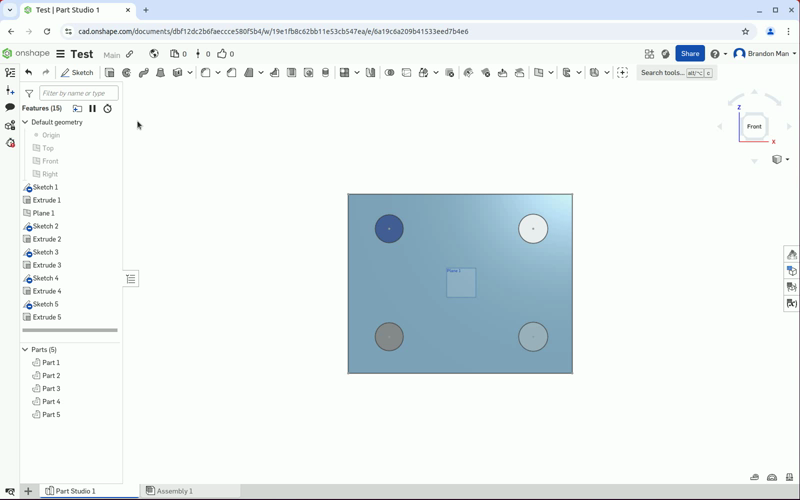
key(shift+7)
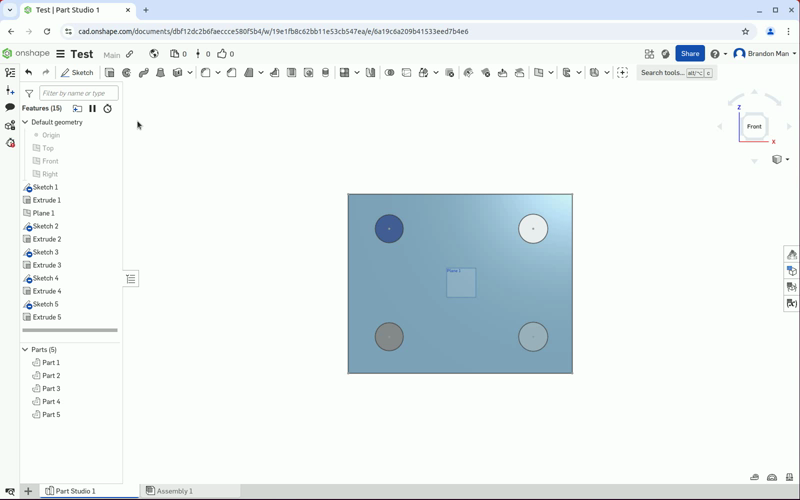
key(left, 2)
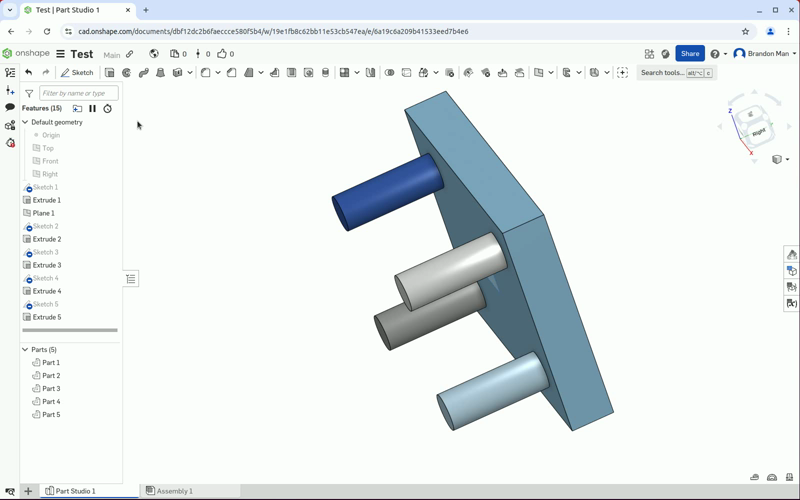
key(down, 2)
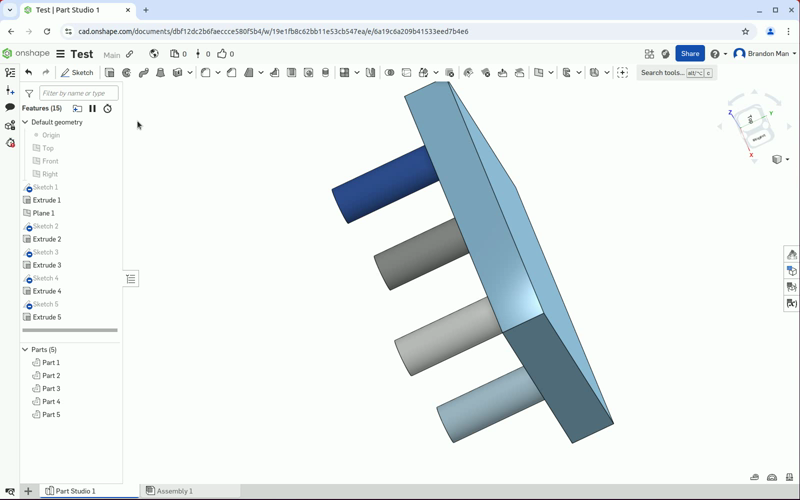
key(up, 2)
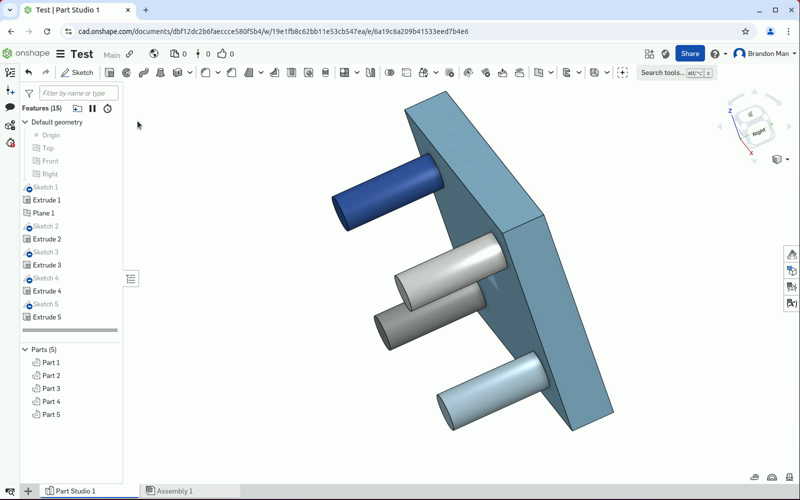
key(right, 2)
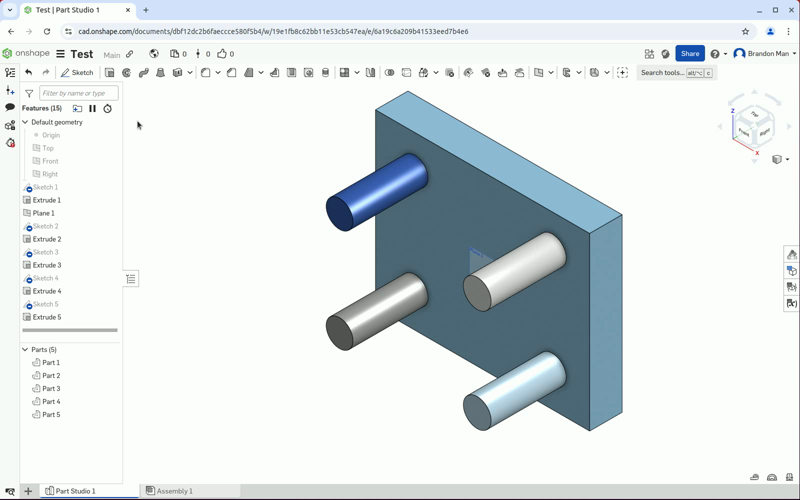
mouse_move(73, 189)
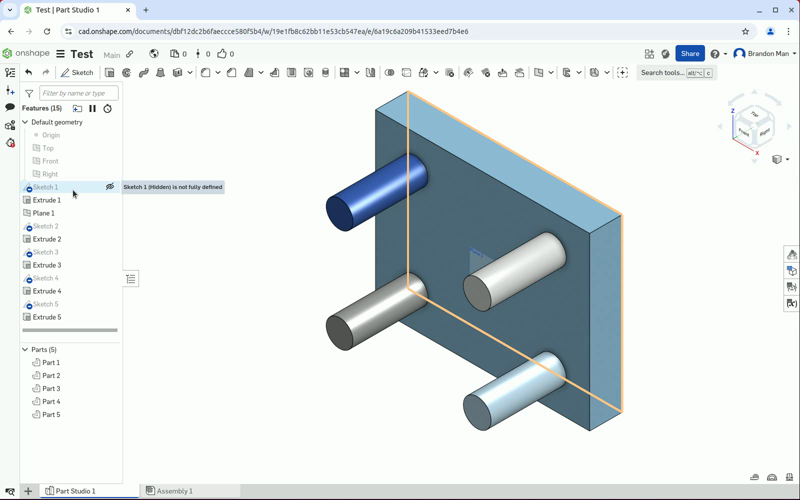
click(73, 189)